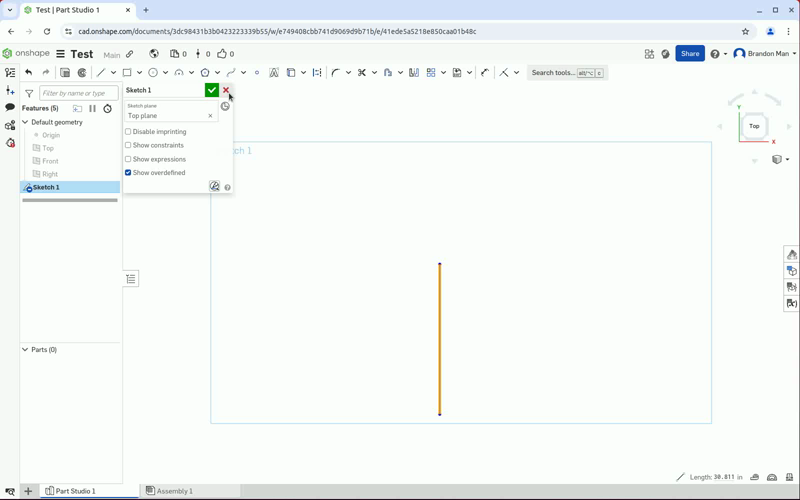
key(shift+h)
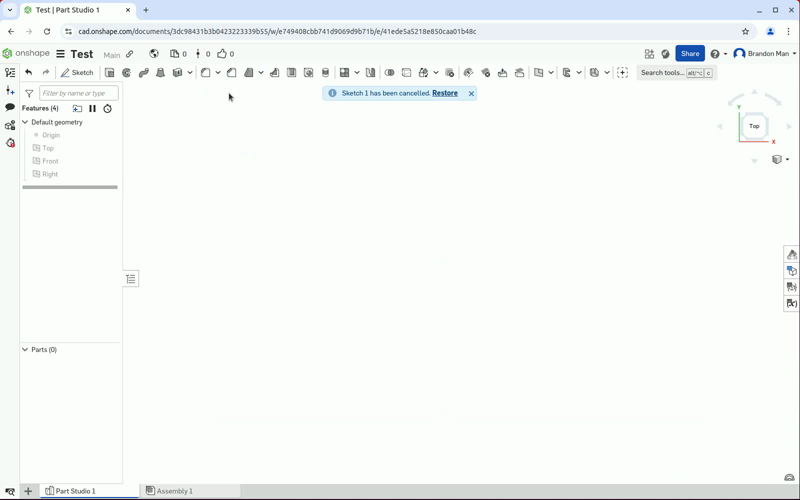
mouse_move(73, 352)
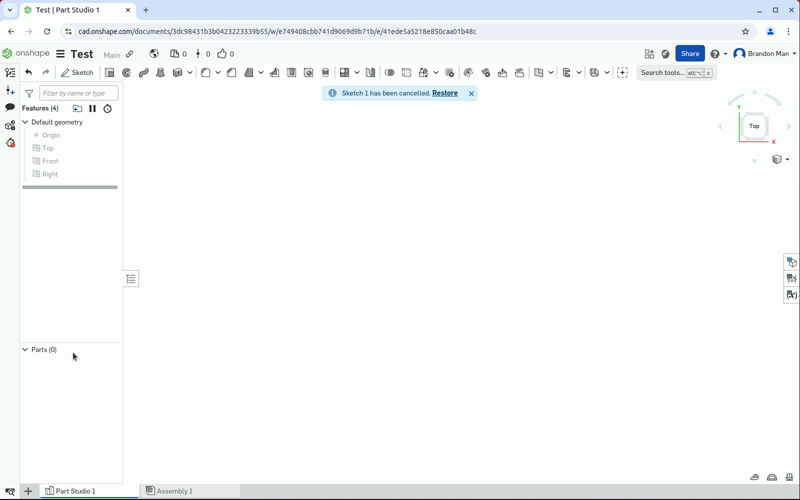
key(y)
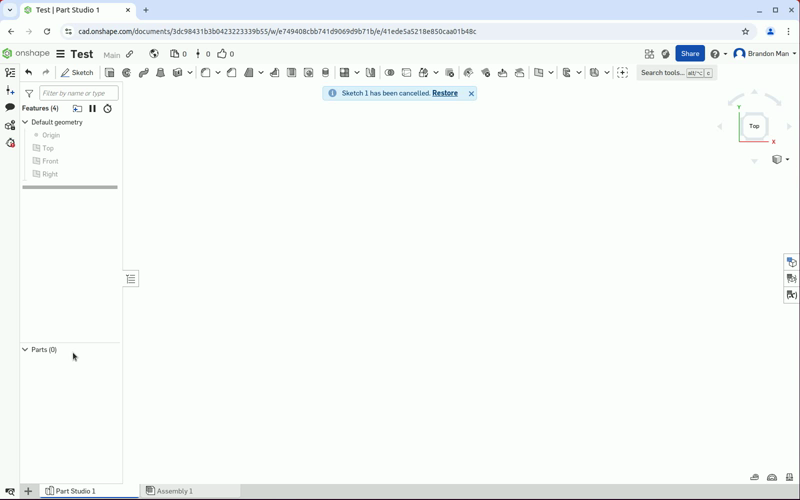
key(shift+p)
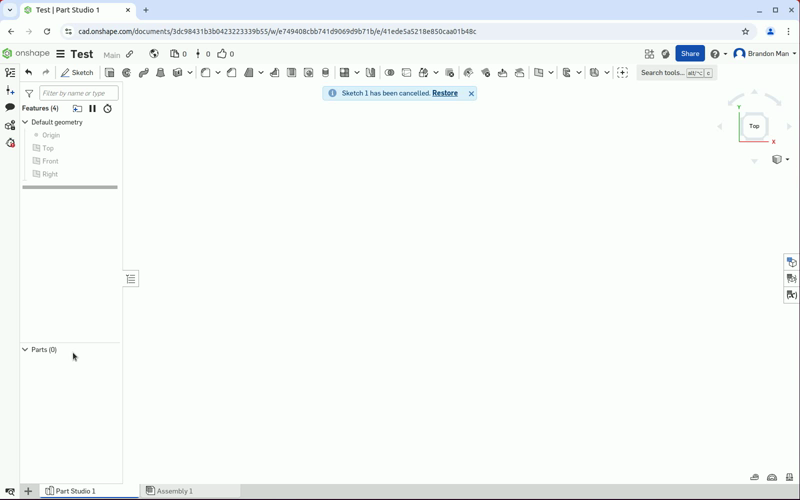
key(space)
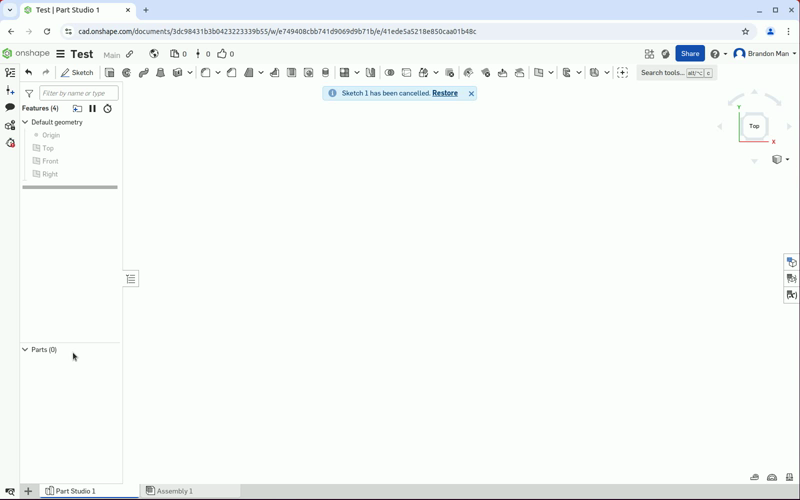
key_down(shift)
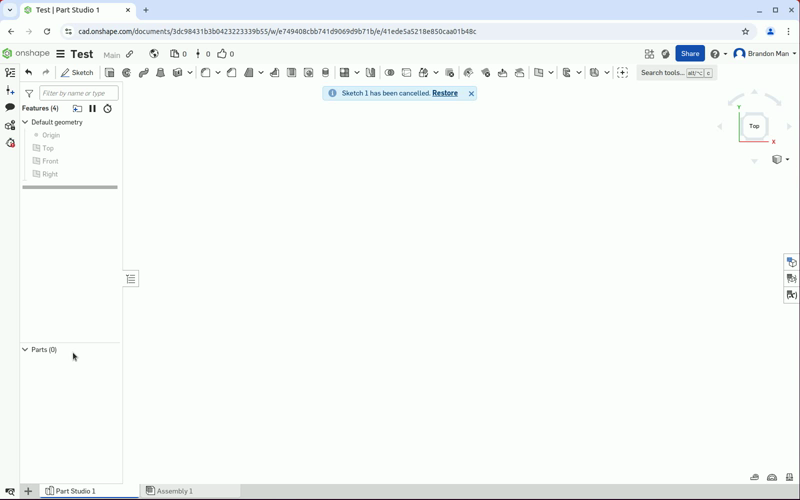
key(up)
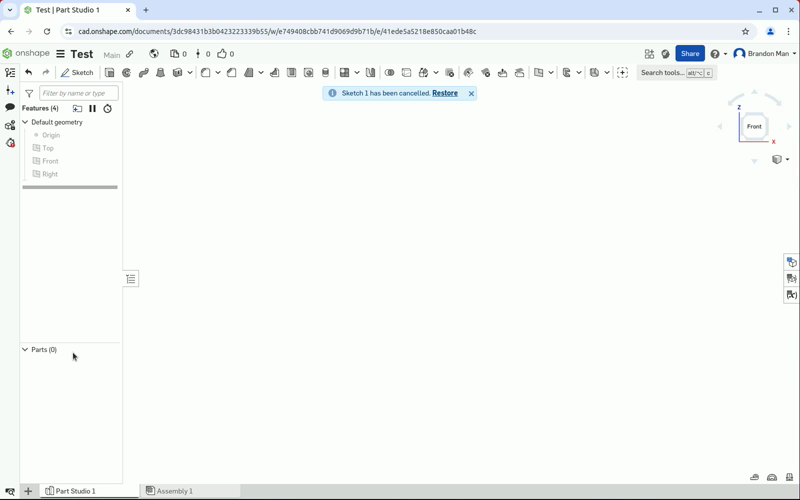
key_up(shift)
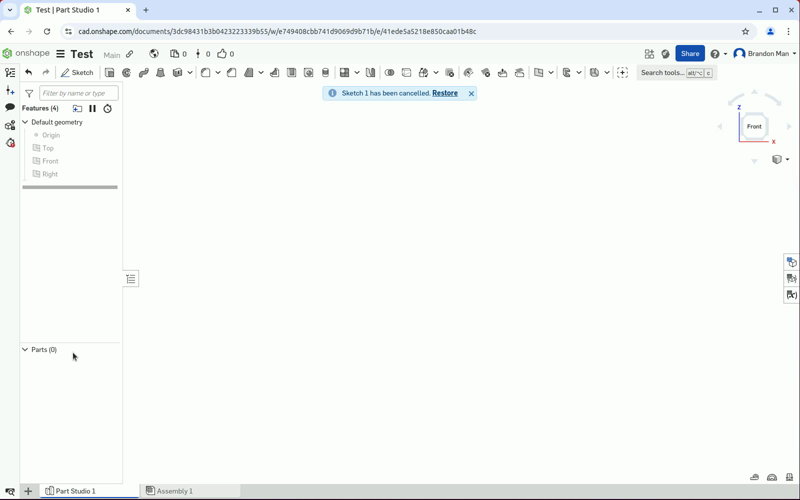
key(space)
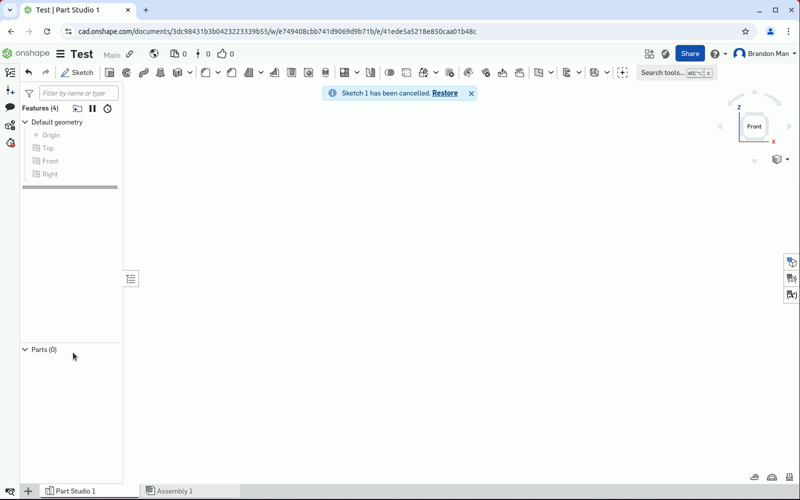
key_down(shift)
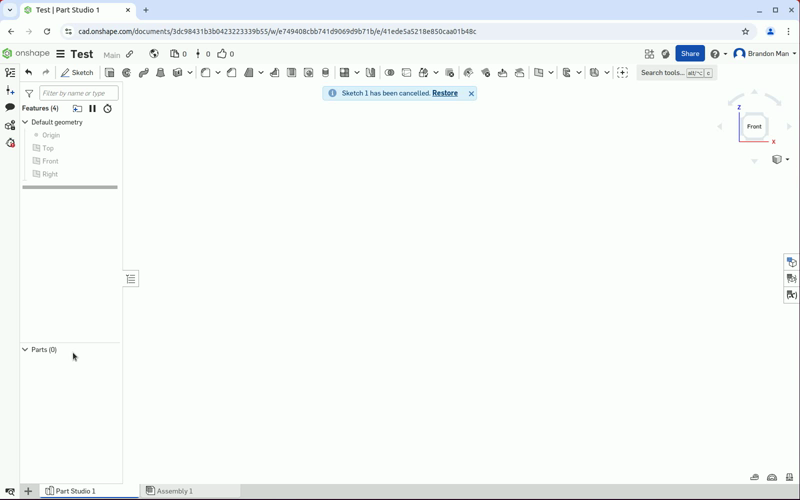
key(left)
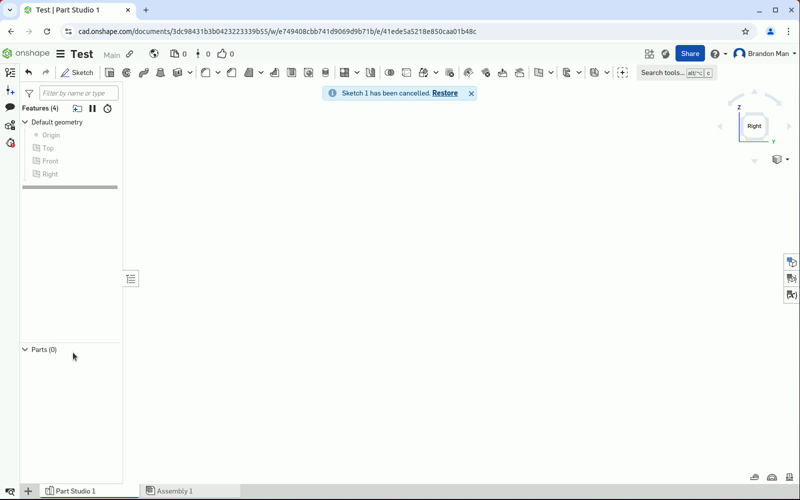
key_up(shift)
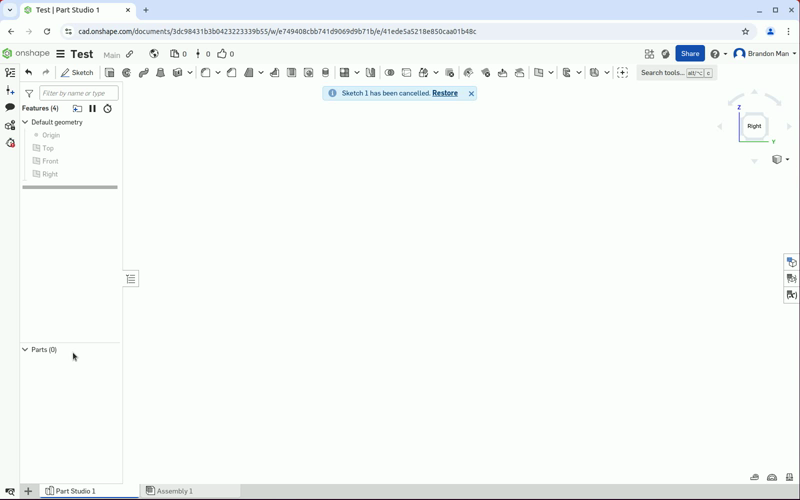
mouse_move(73, 352)
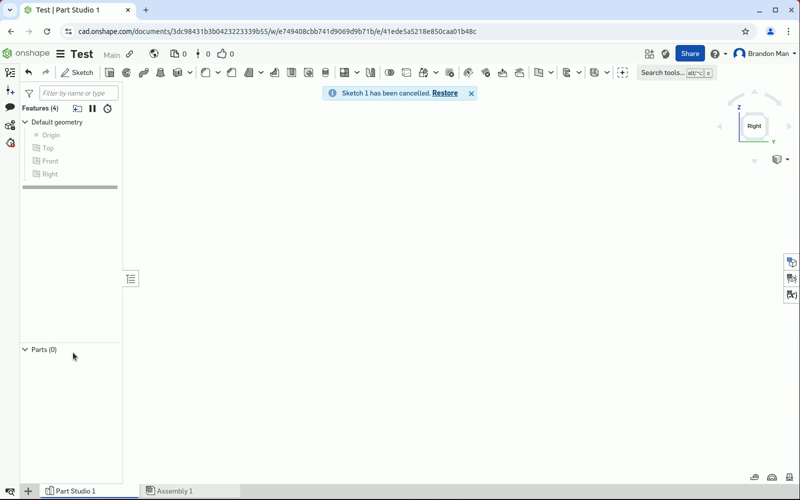
key(shift+y)
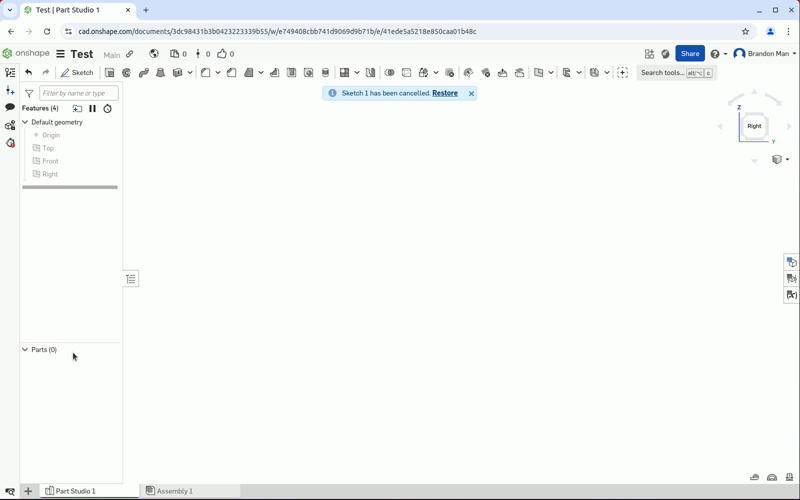
key(shift+s)
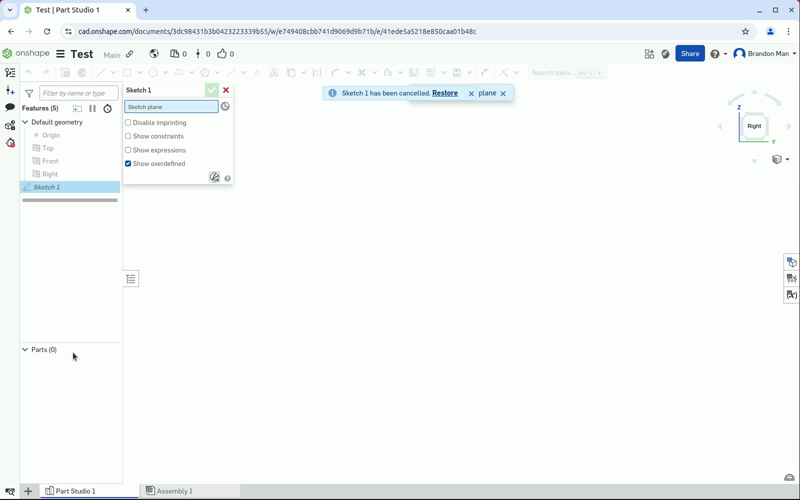
mouse_move(73, 176)
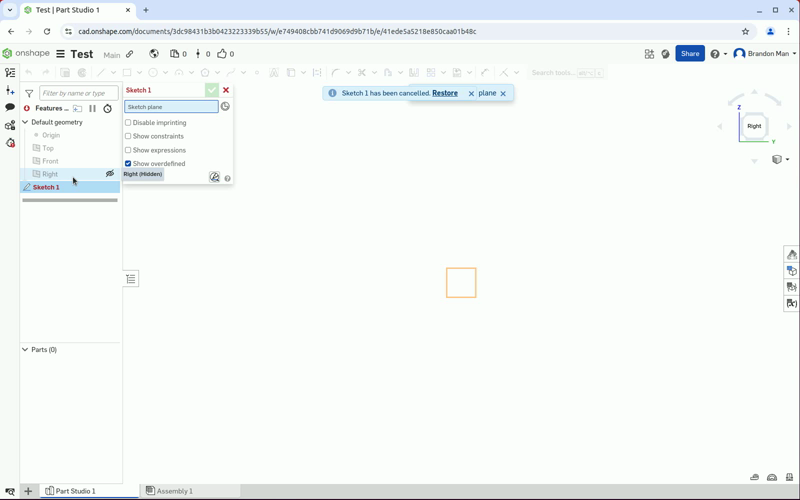
click(73, 176)
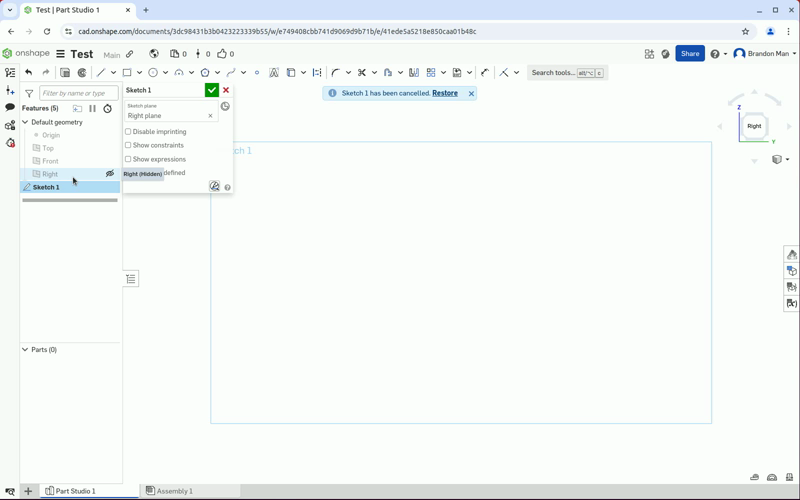
mouse_move(73, 352)
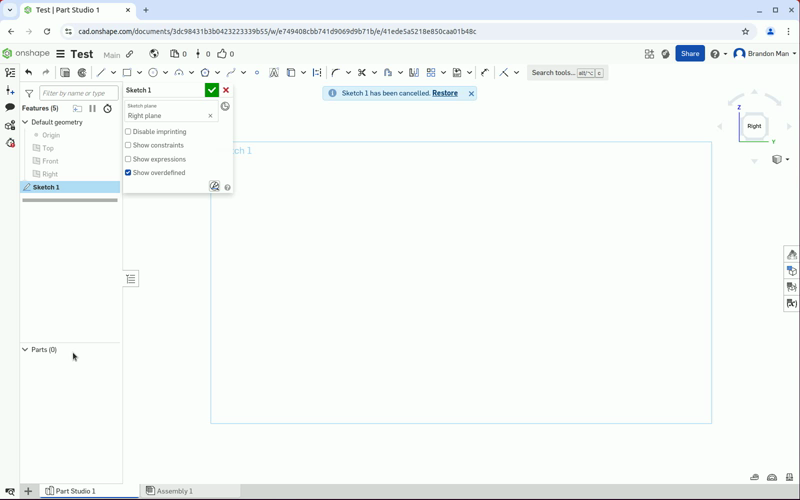
key(y)
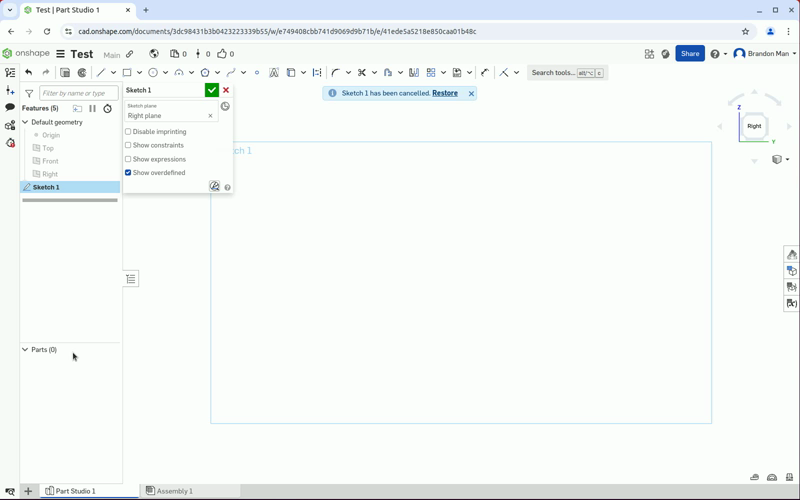
key(c)
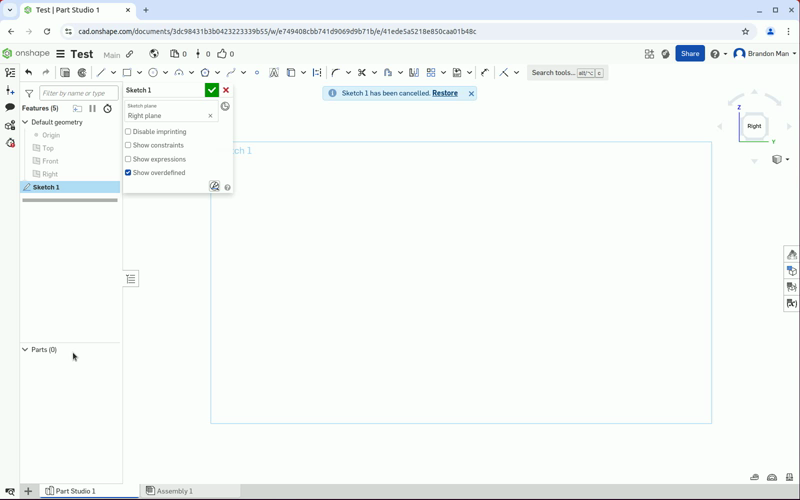
key_down(shift)
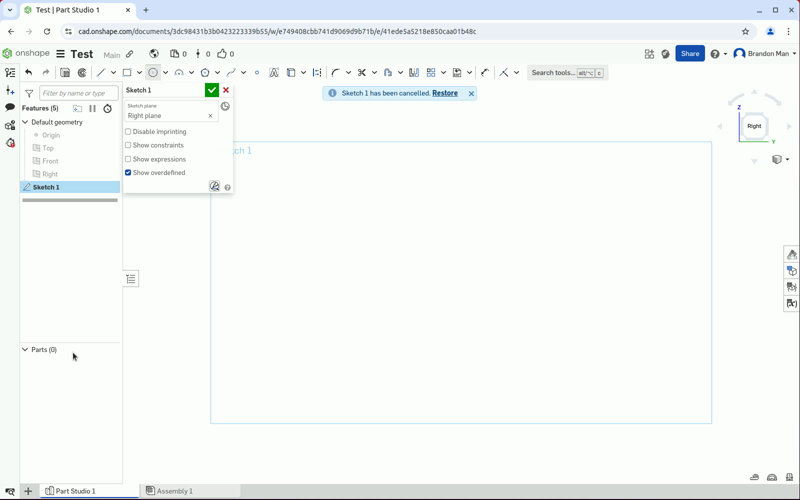
mouse_move(461, 282)
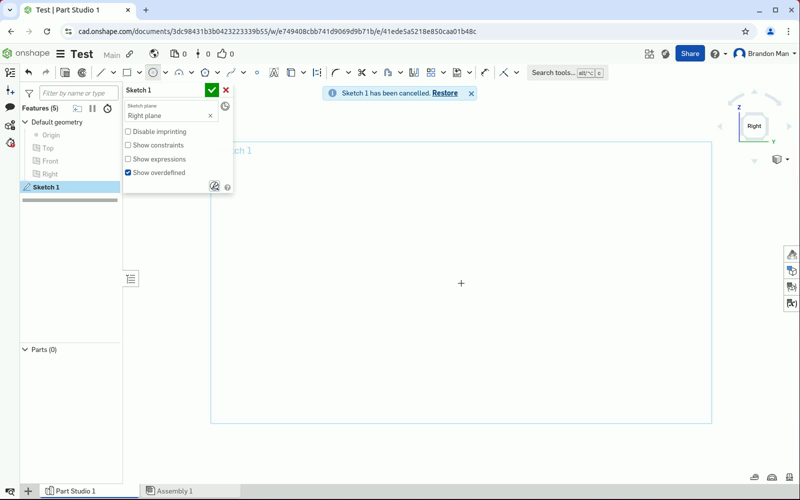
click(461, 282)
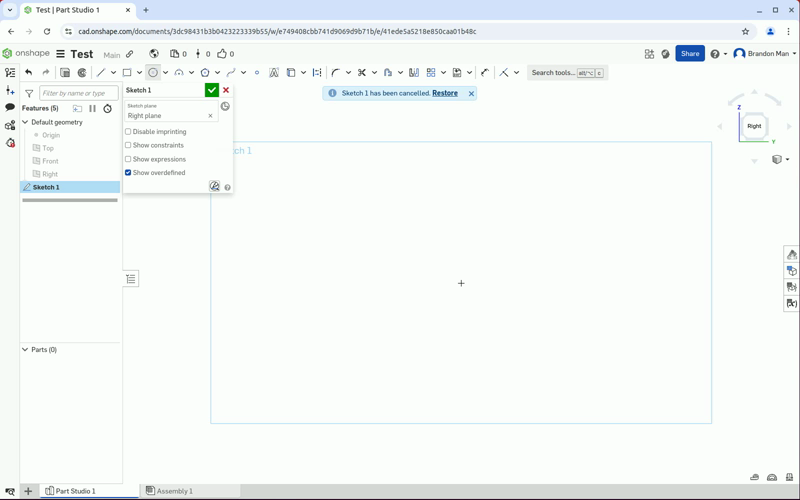
key_up(shift)
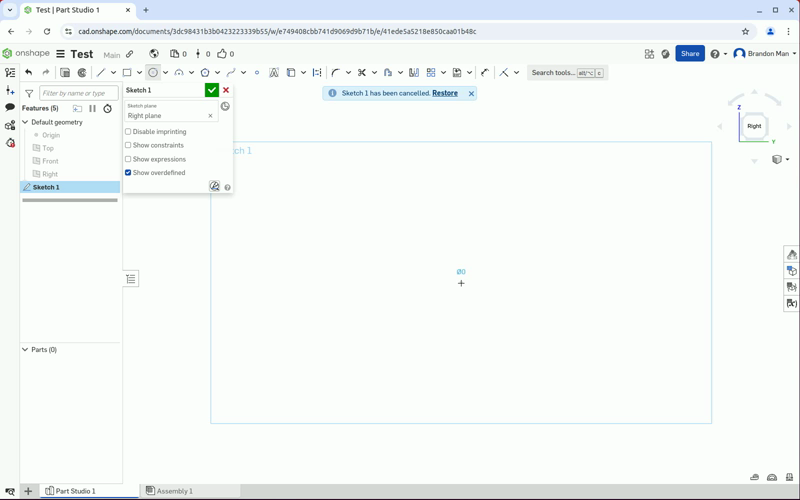
mouse_move(464, 282)
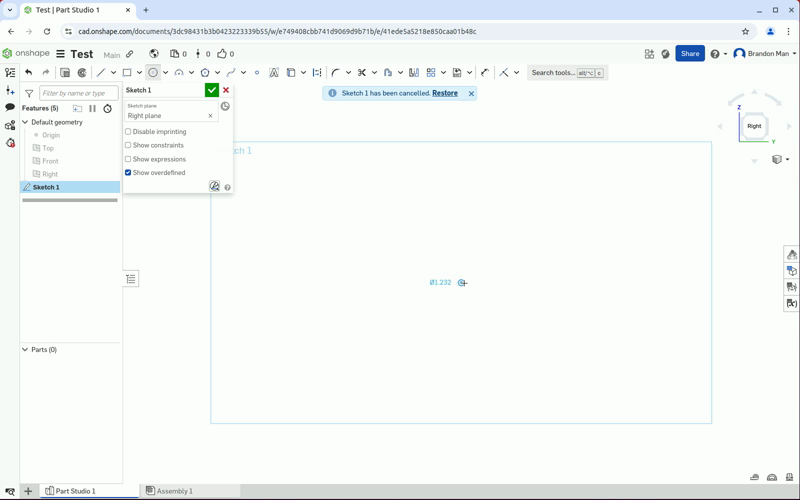
click(464, 282)
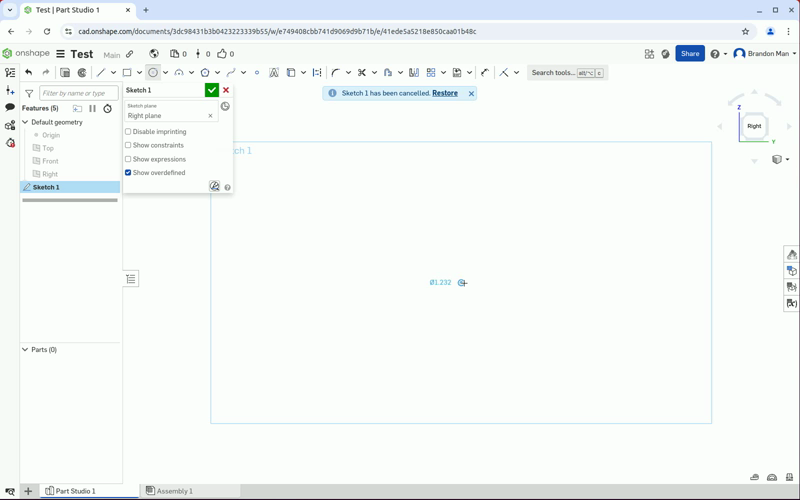
key(esc)
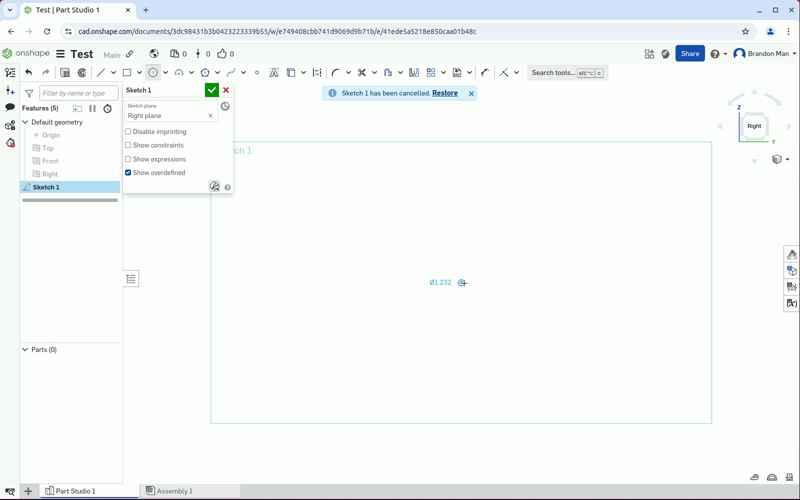
mouse_move(462, 284)
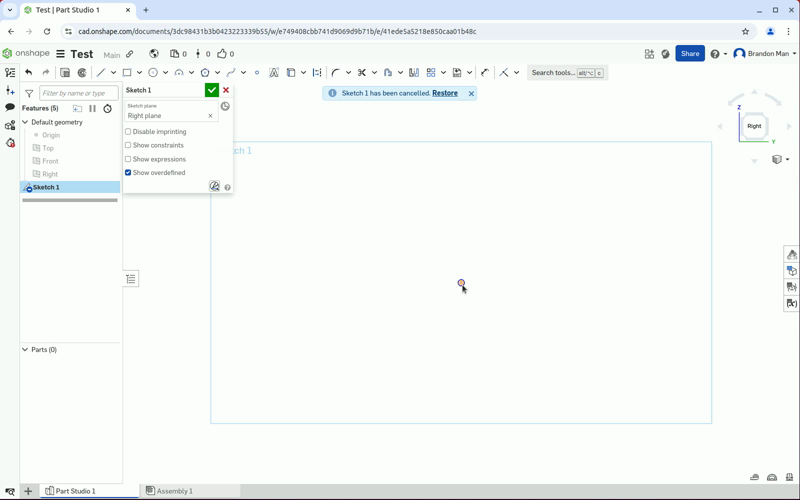
scroll(6)
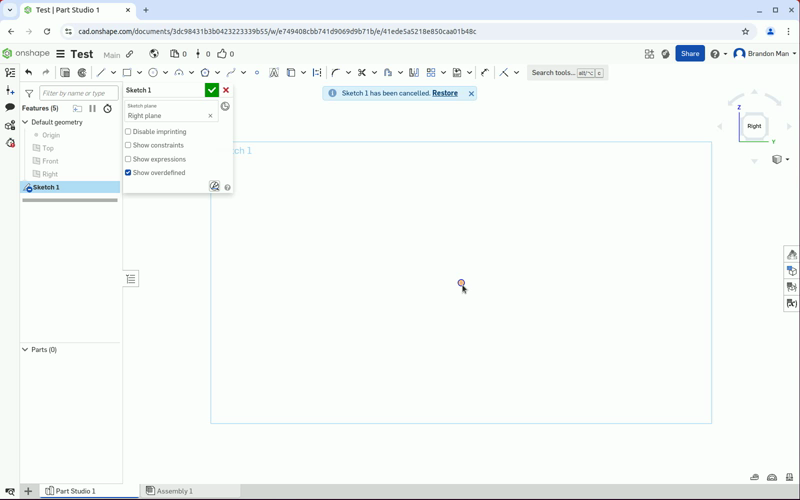
scroll(6)
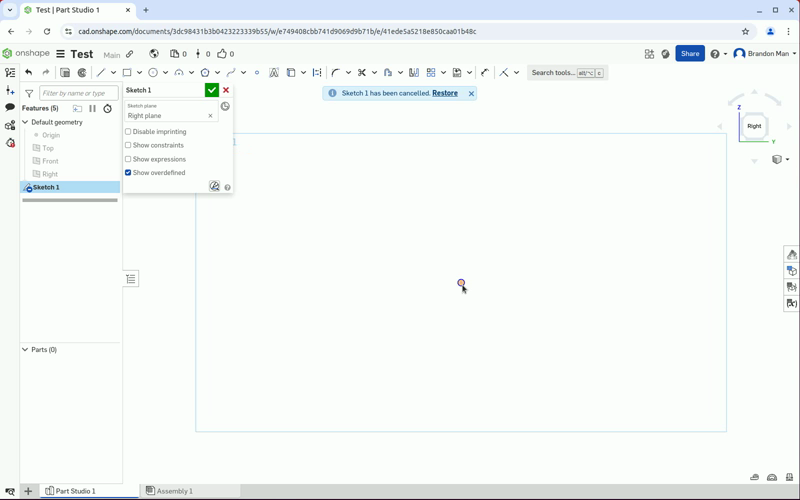
scroll(6)
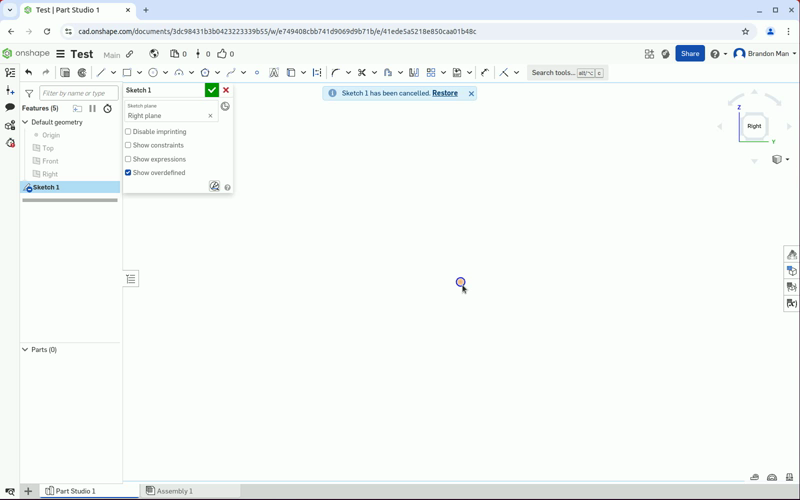
scroll(6)
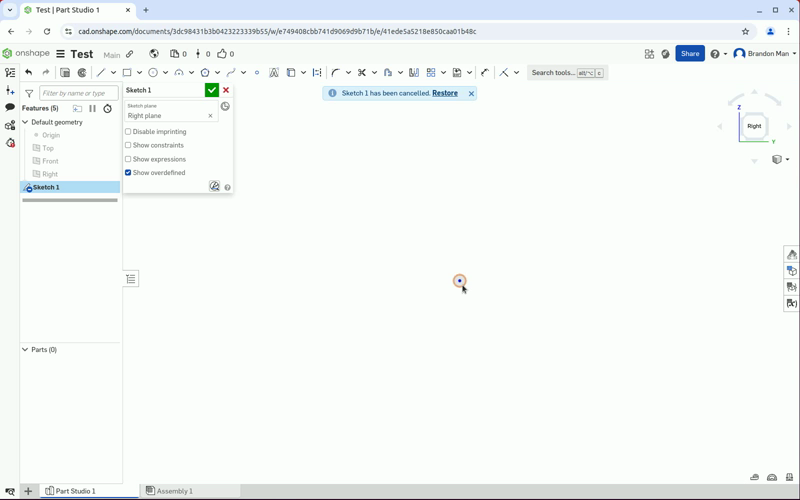
scroll(6)
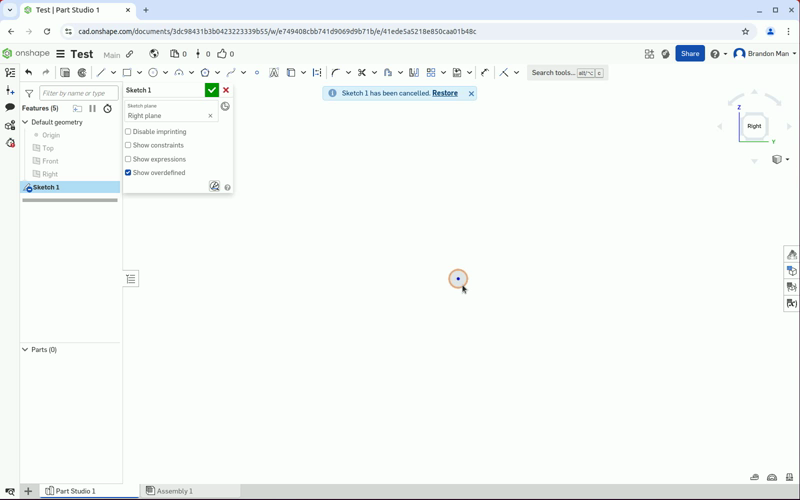
scroll(6)
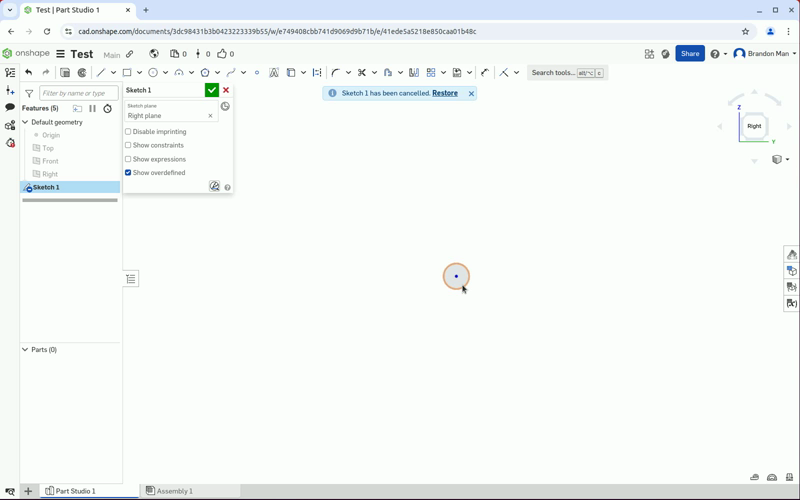
scroll(6)
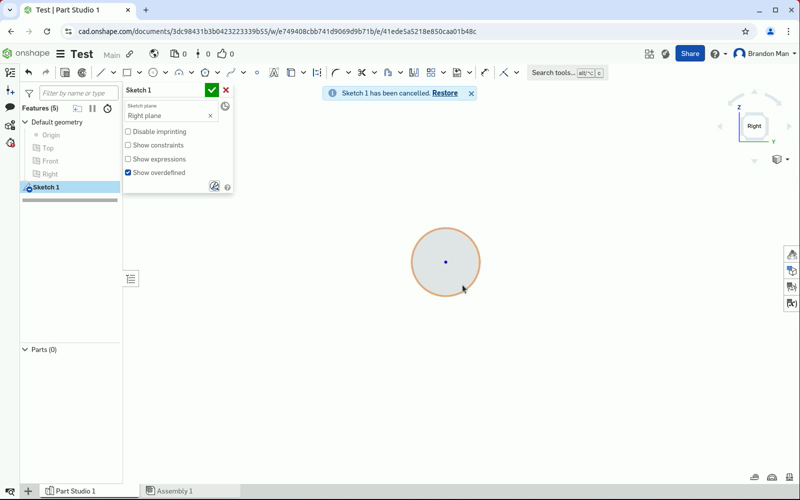
click(462, 284)
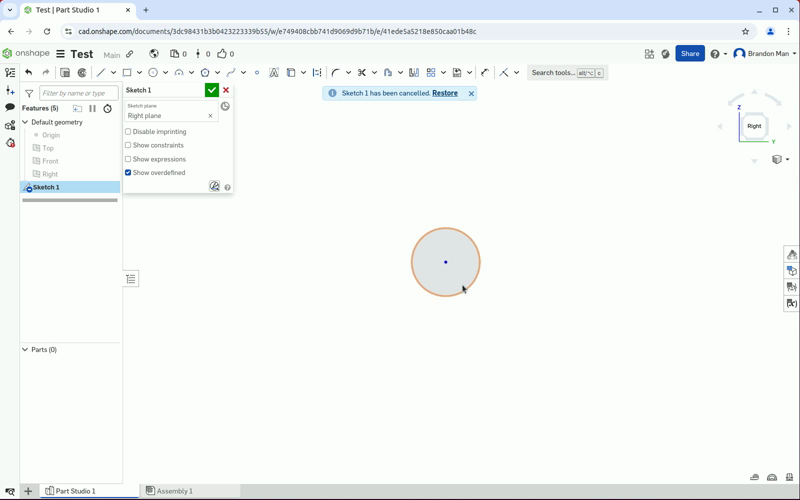
scroll(-6)
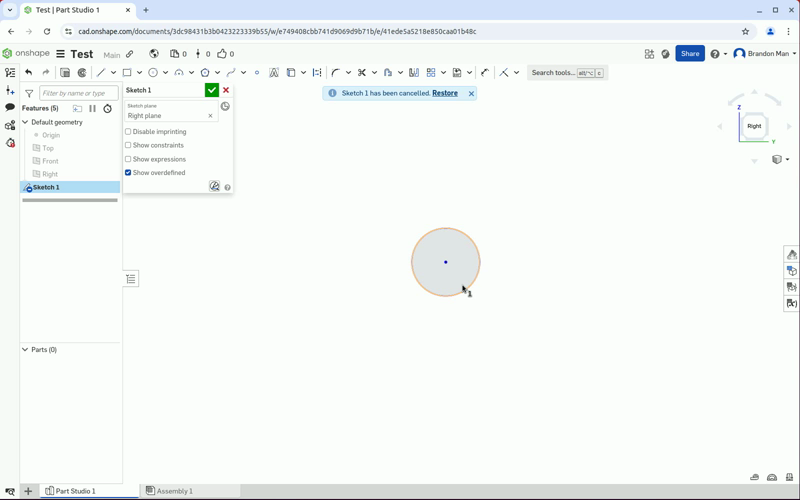
scroll(-6)
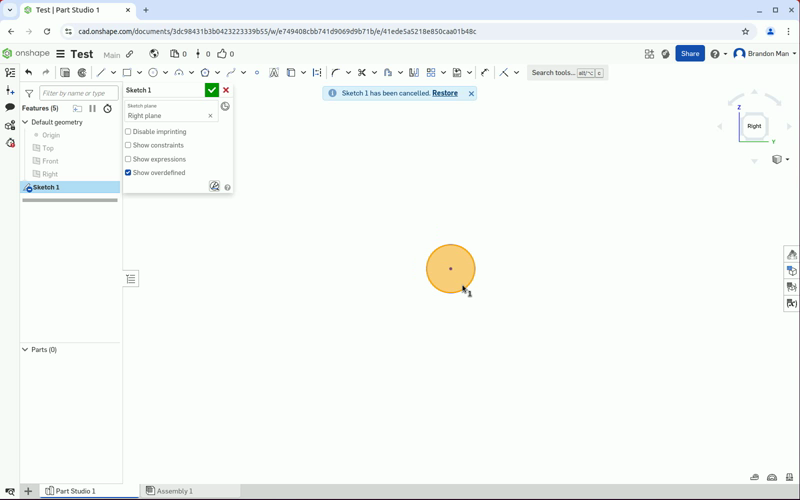
scroll(-6)
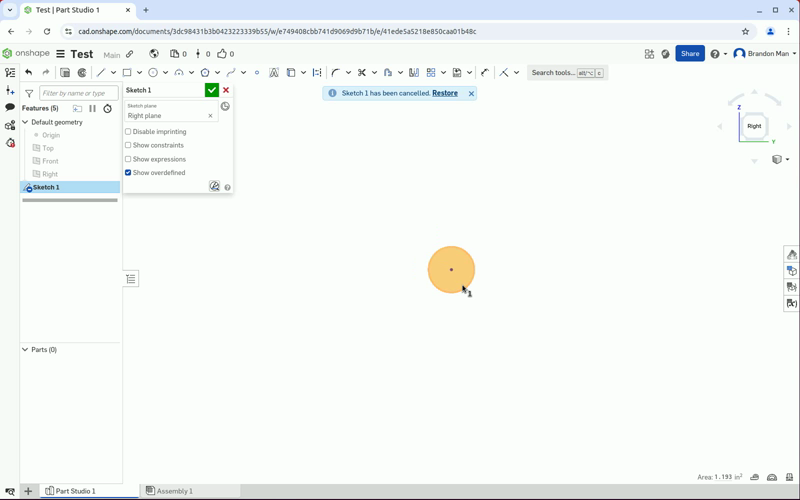
scroll(-6)
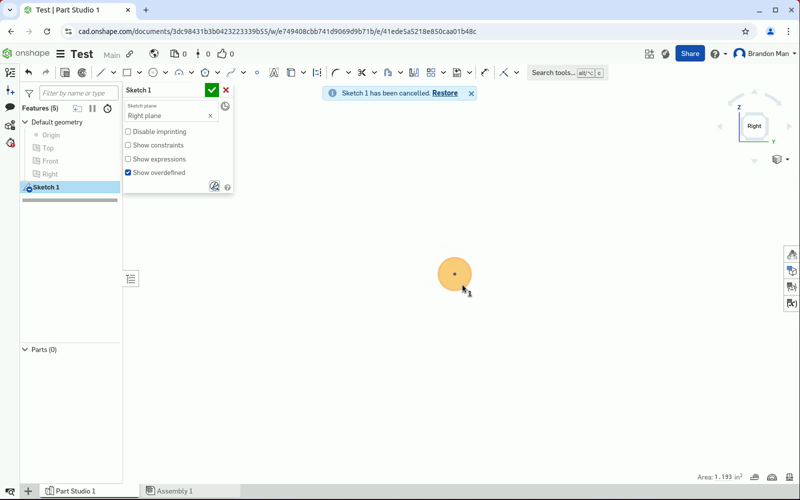
scroll(-6)
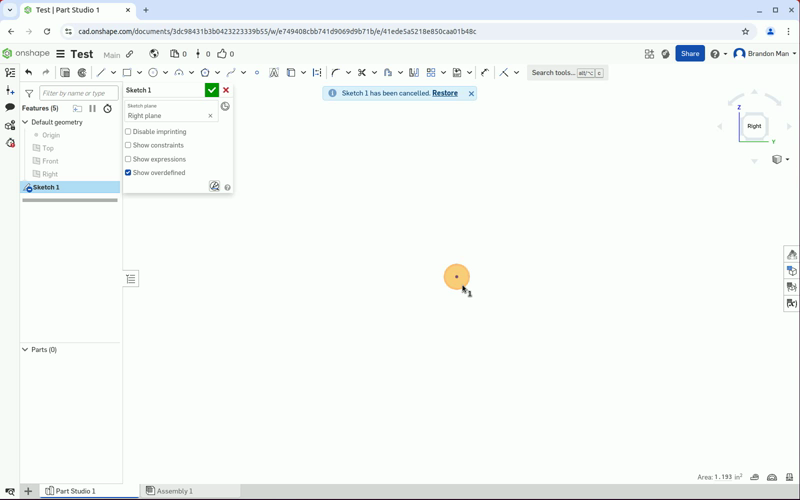
scroll(-6)
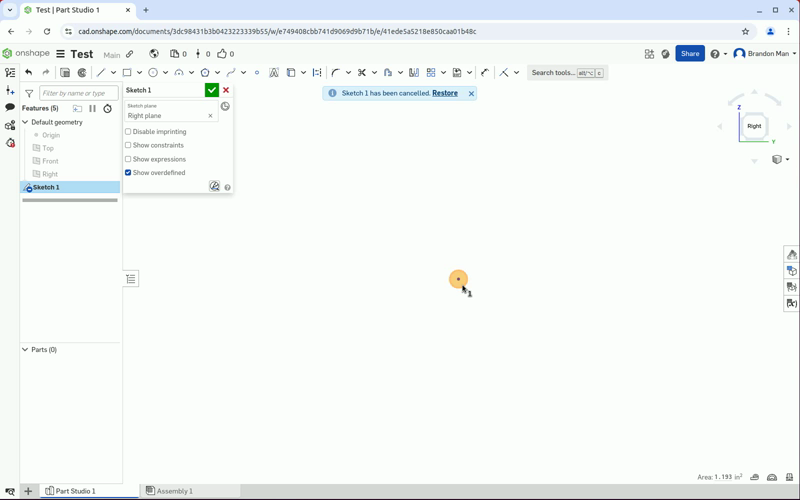
scroll(-6)
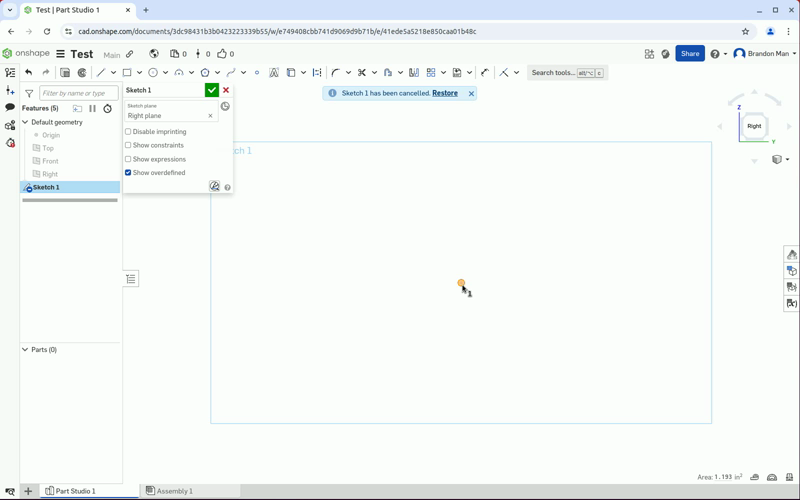
mouse_move(73, 352)
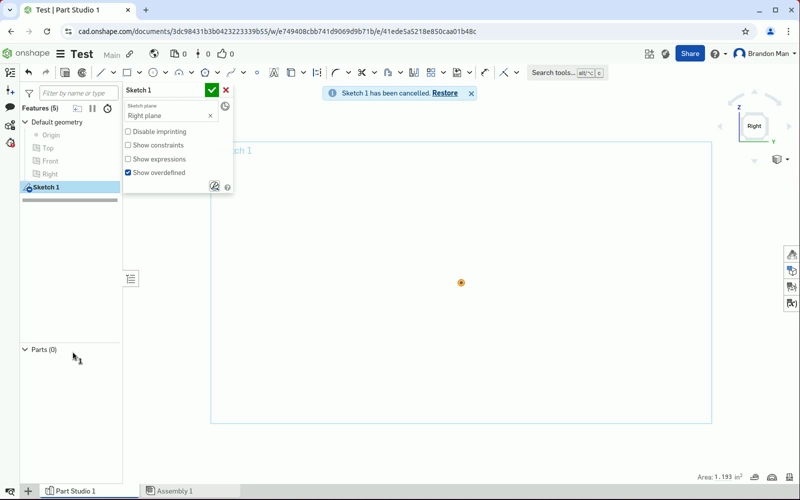
key(shift+y)
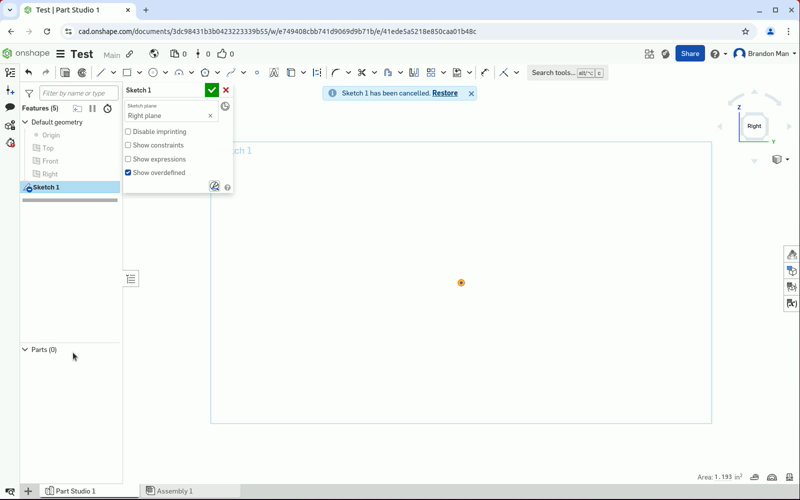
key(shift+e)
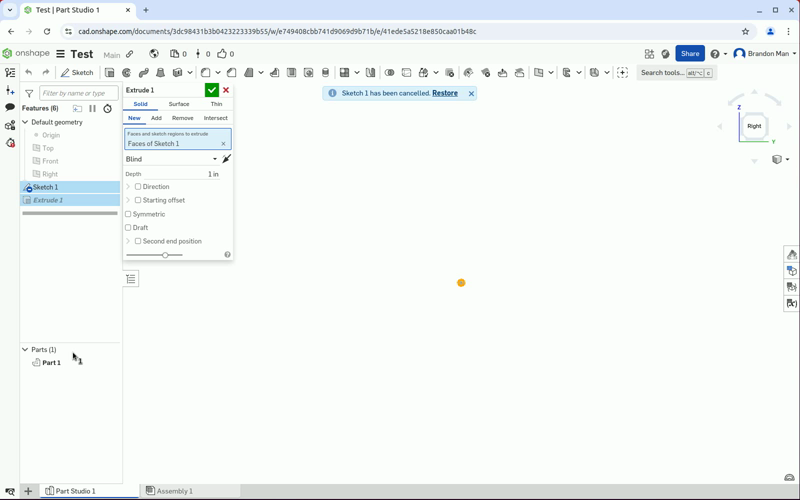
mouse_move(143, 106)
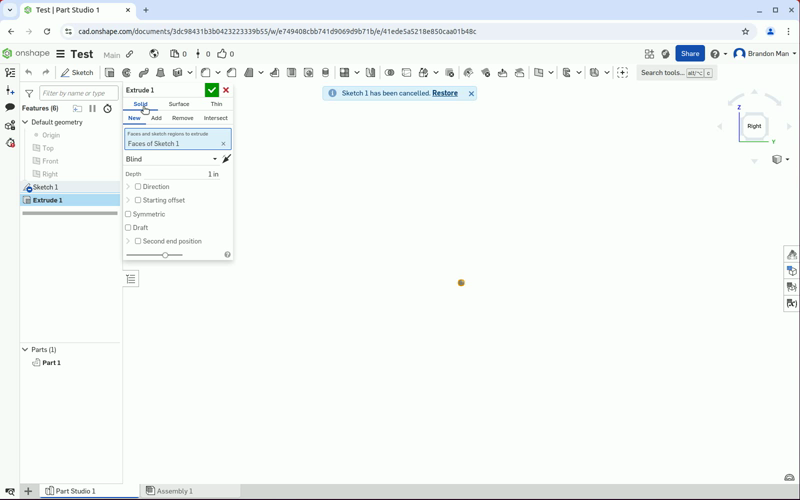
click(143, 106)
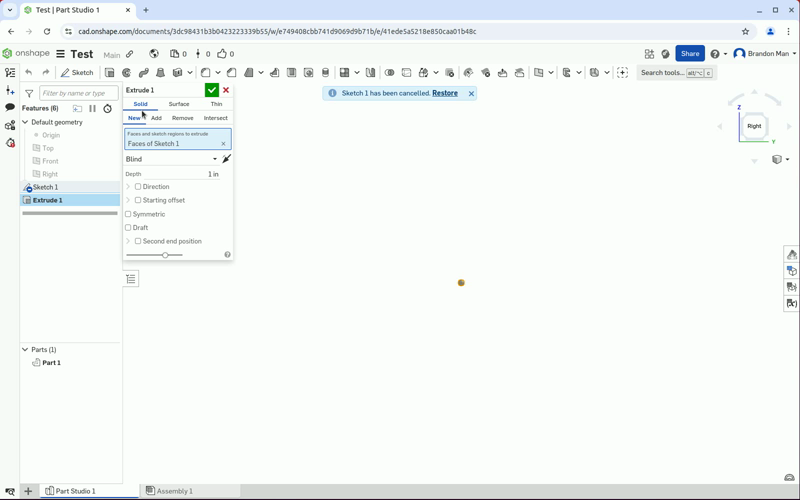
mouse_move(137, 120)
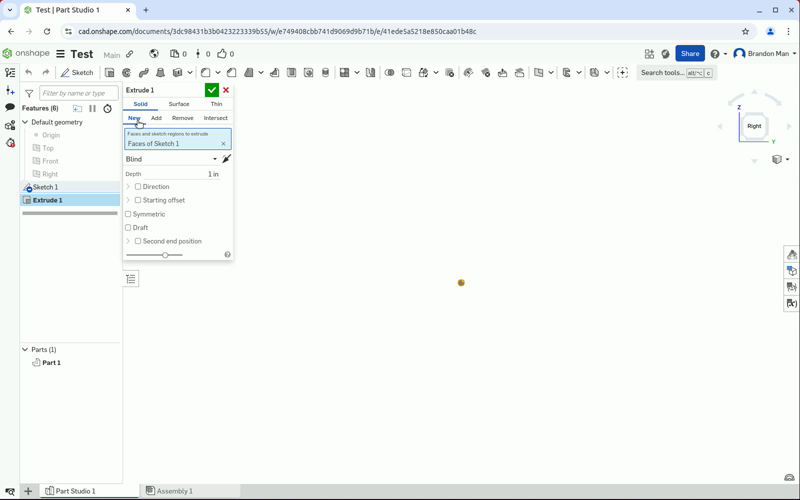
click(137, 120)
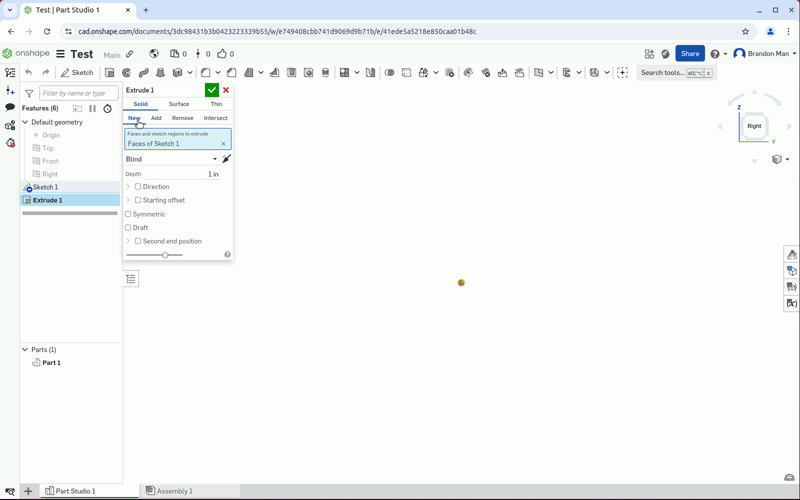
key(tab, 4)
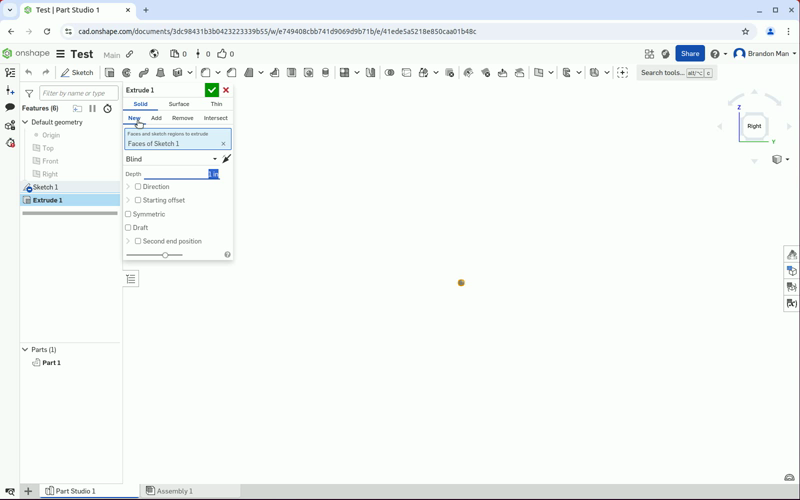
text(23.108)
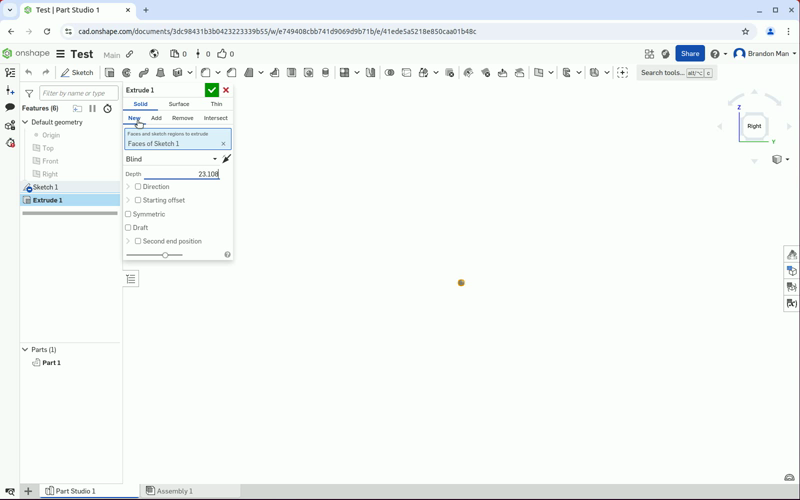
key(enter)
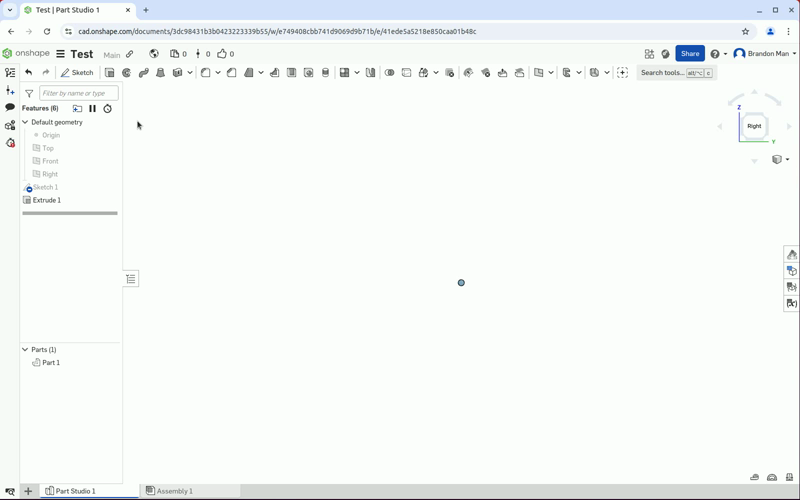
key(shift+h)
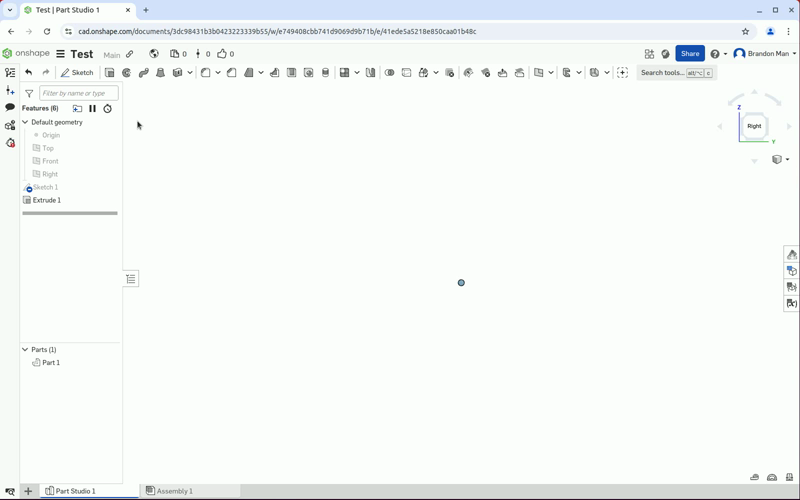
key(shift+h)
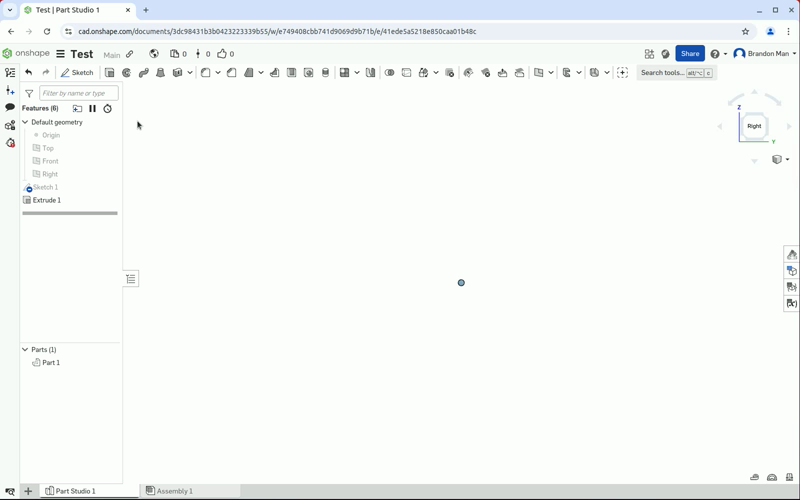
mouse_move(73, 189)
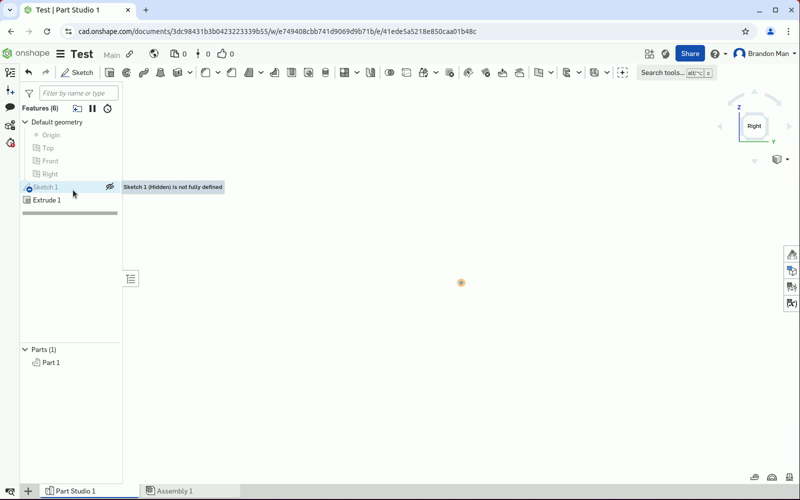
click(73, 189)
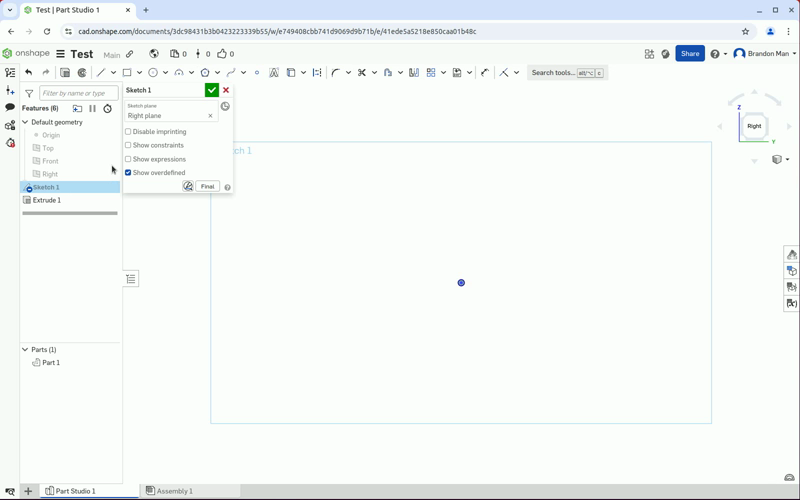
mouse_move(229, 92)
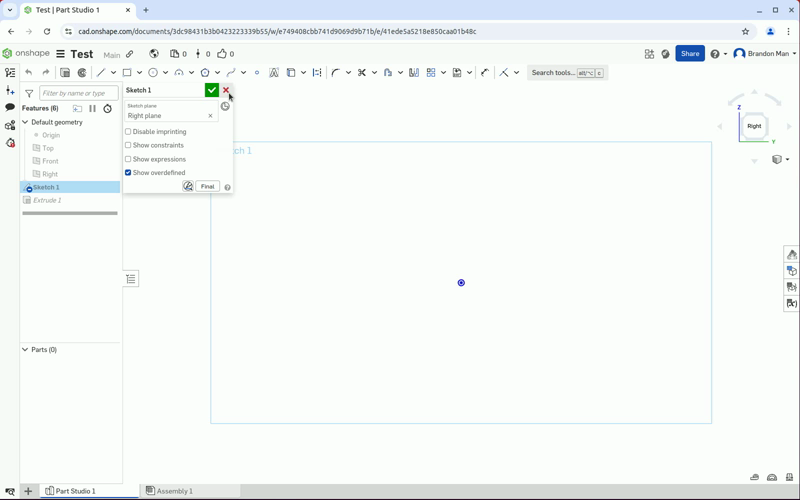
click(229, 92)
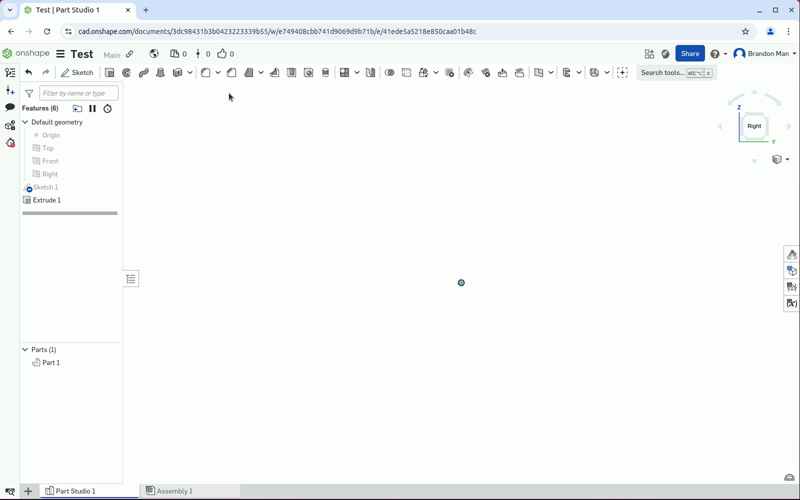
mouse_move(73, 352)
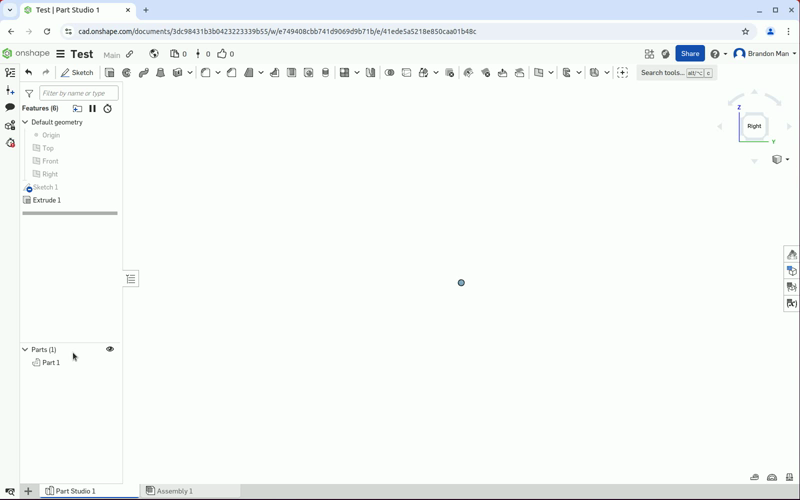
key(y)
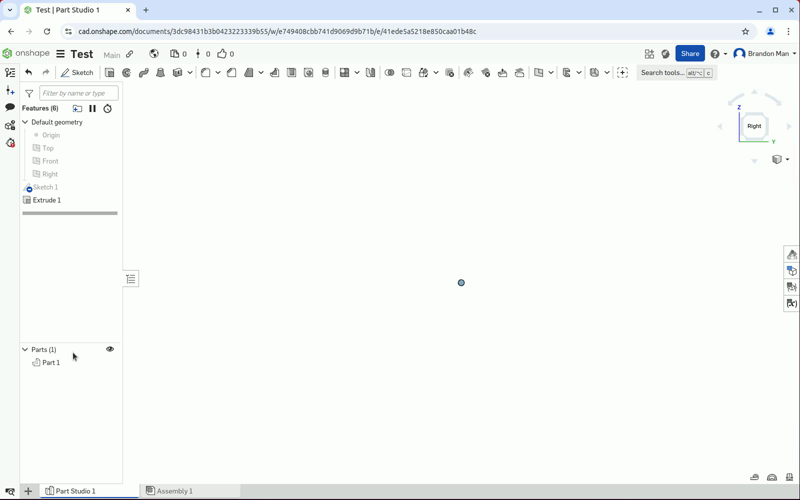
key(shift+p)
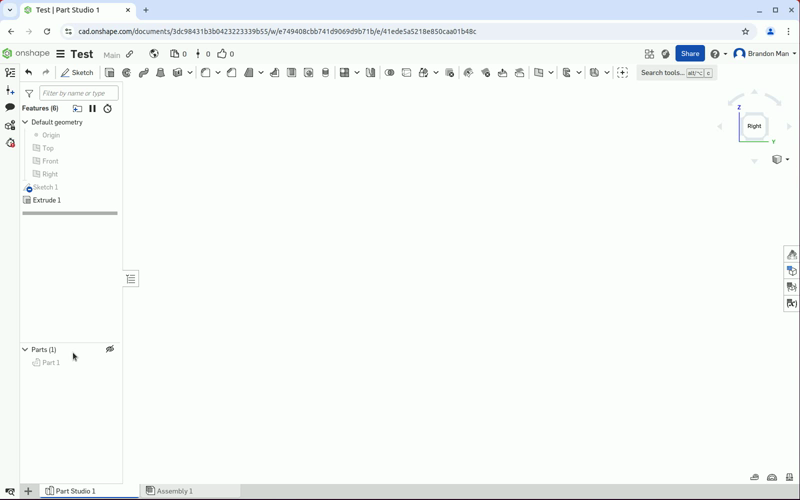
key(space)
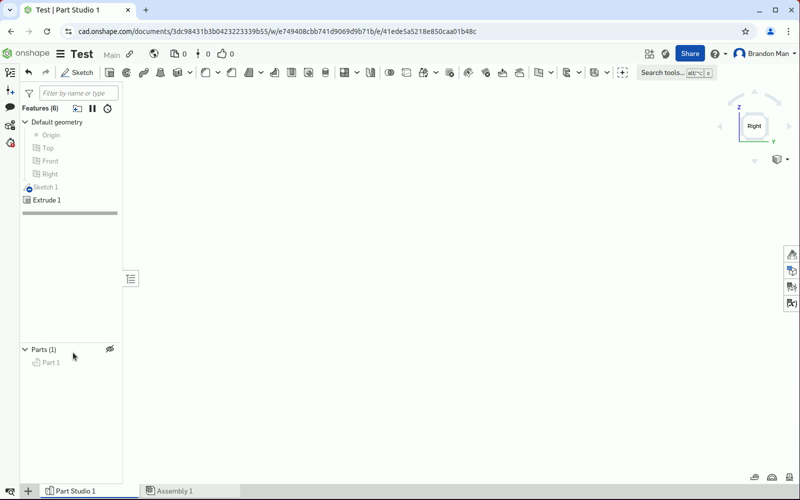
key_down(shift)
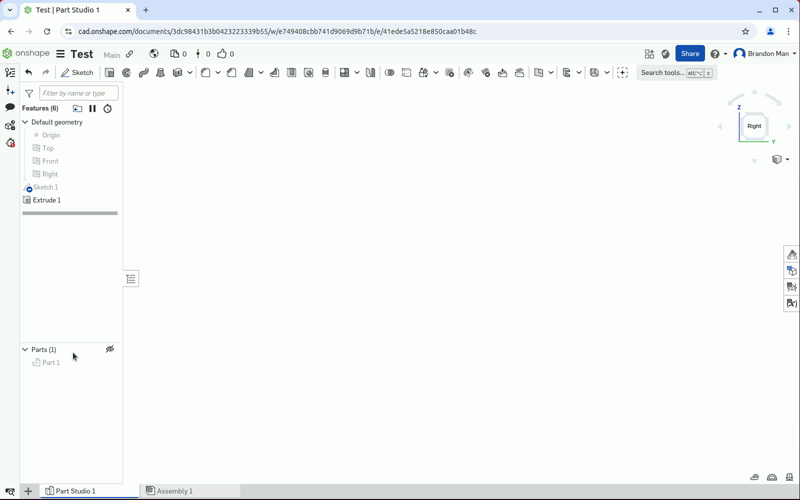
key(right)
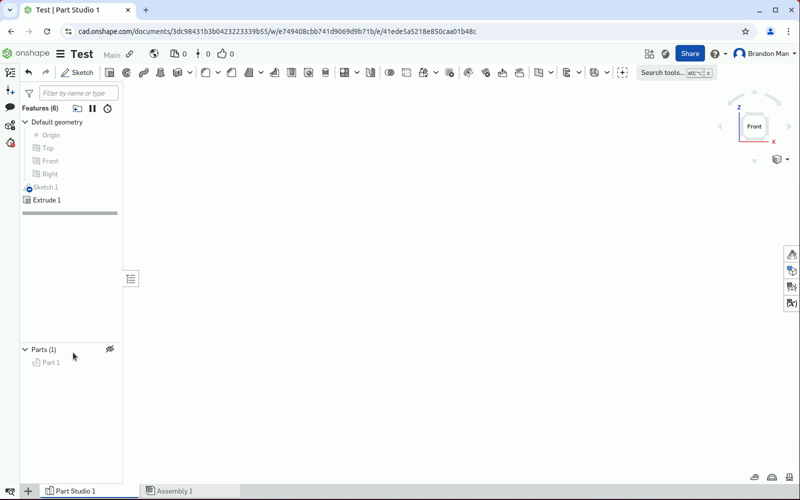
key_up(shift)
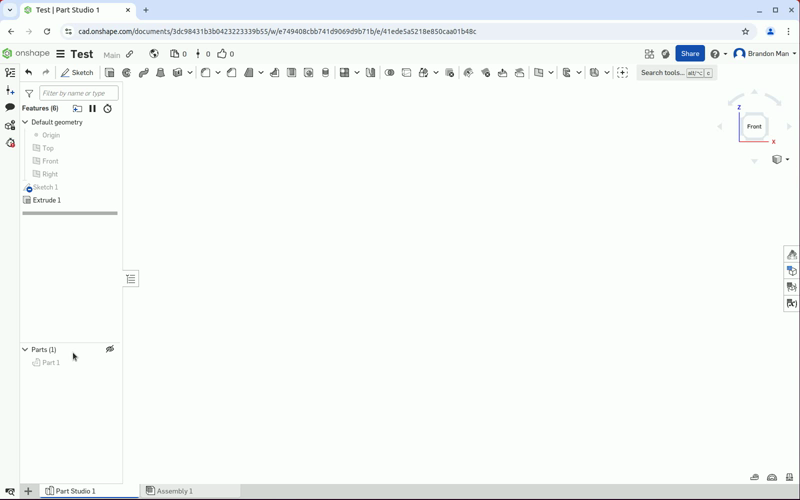
key(space)
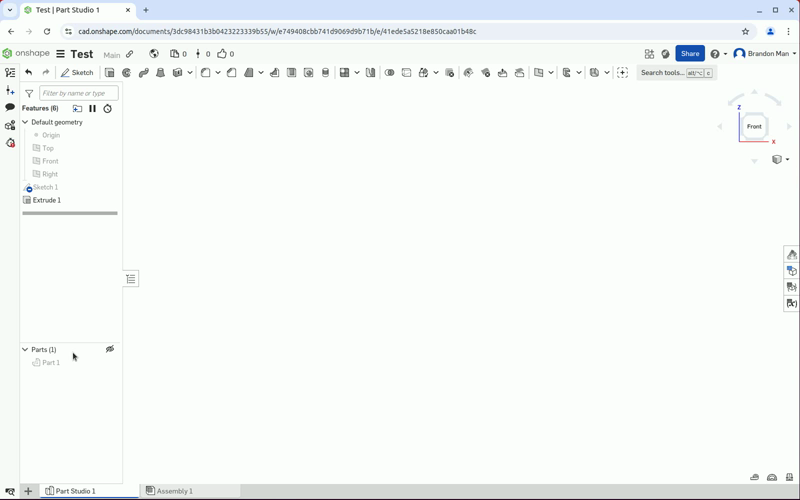
key_down(shift)
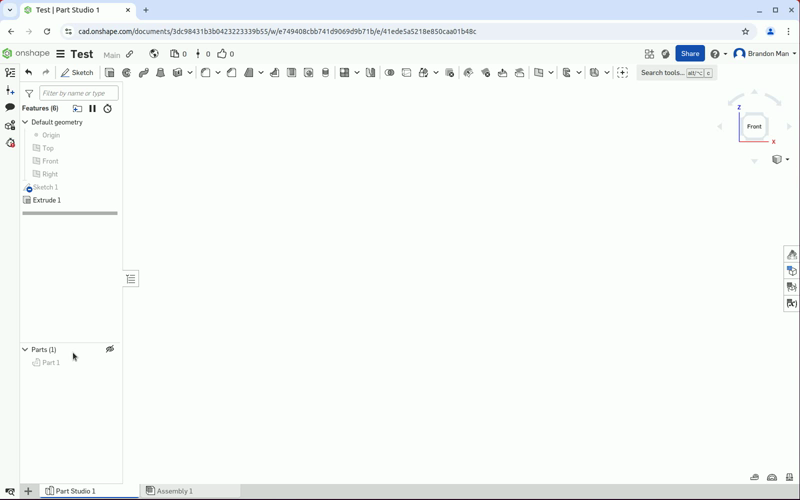
key(down)
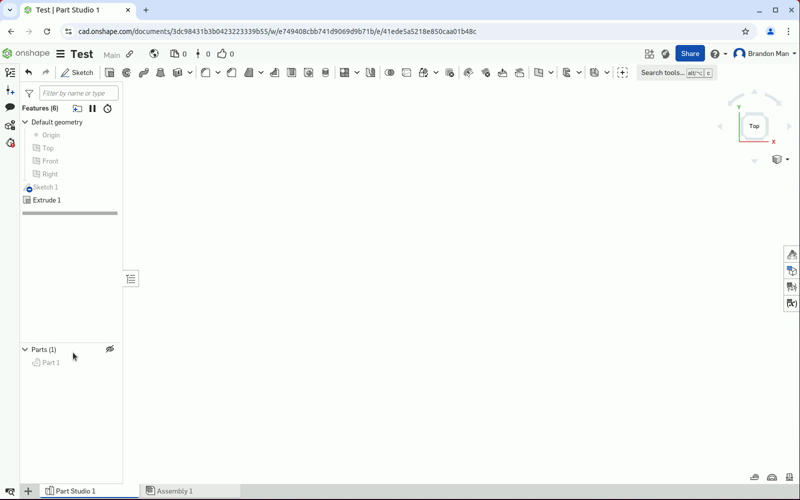
key_up(shift)
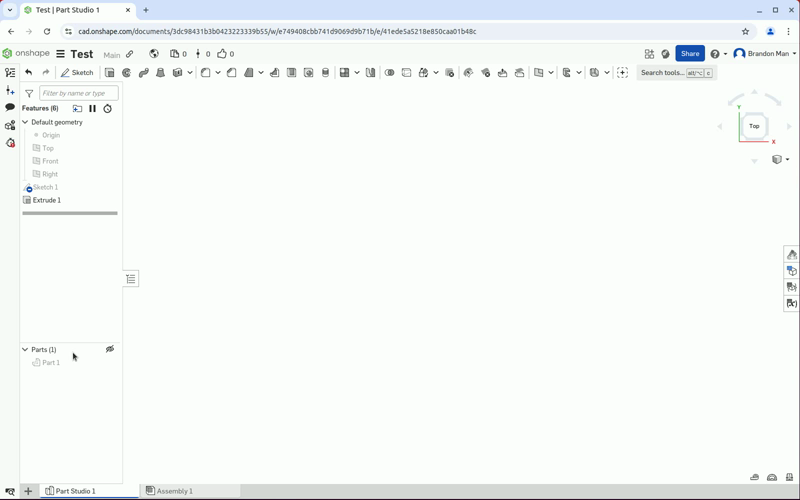
mouse_move(73, 352)
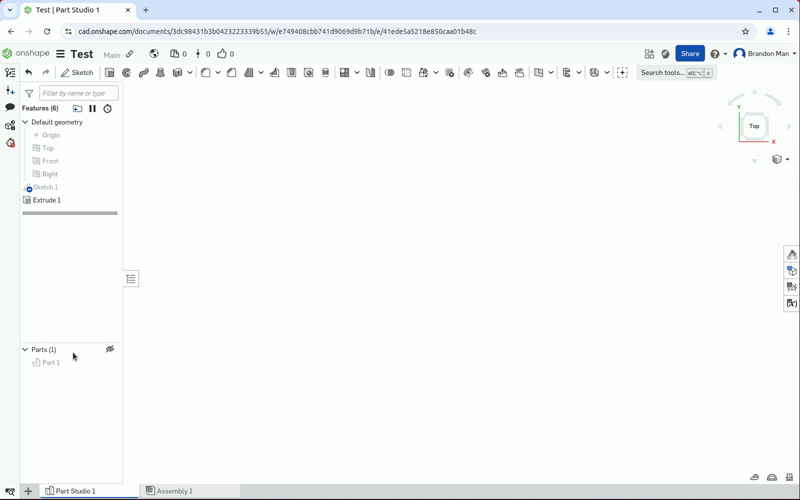
key(shift+y)
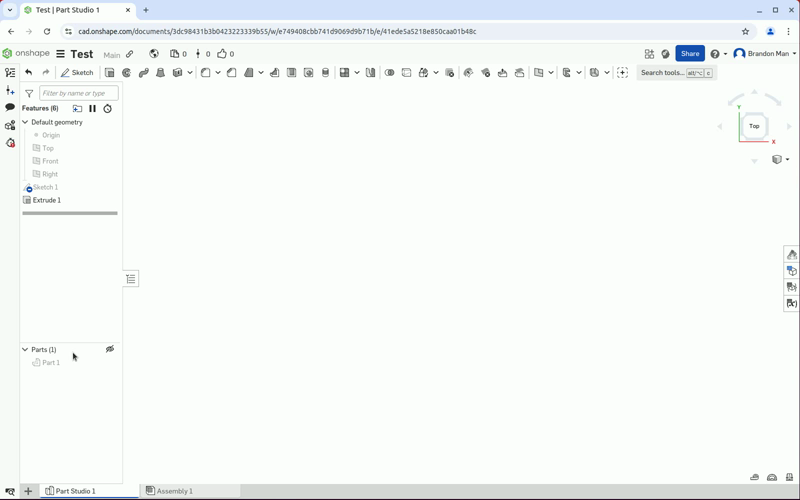
key(shift+s)
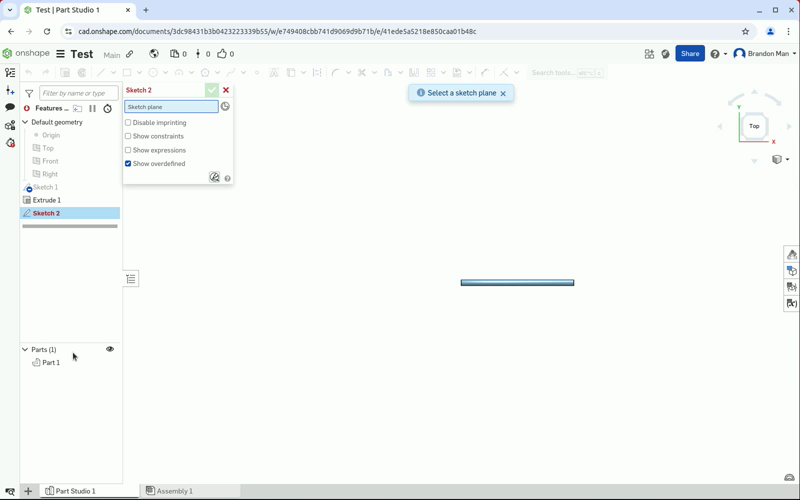
mouse_move(73, 150)
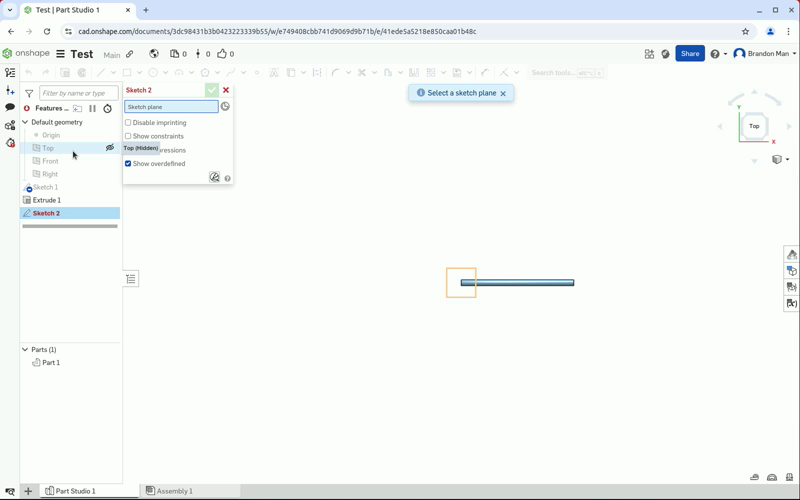
click(73, 150)
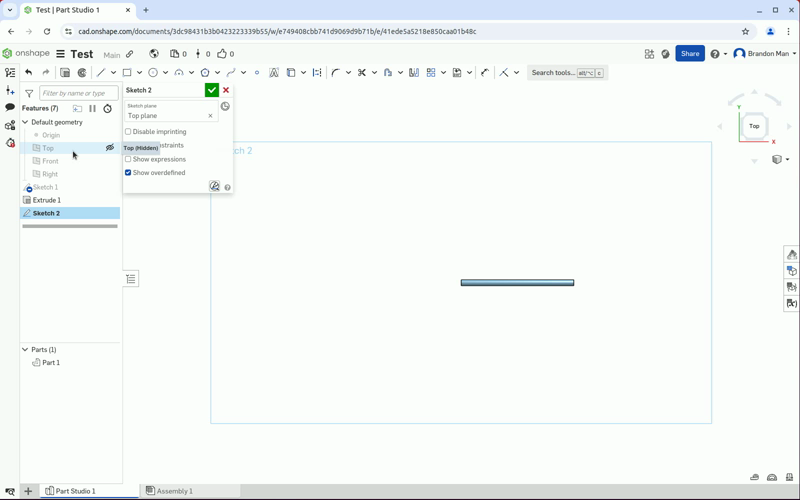
mouse_move(73, 352)
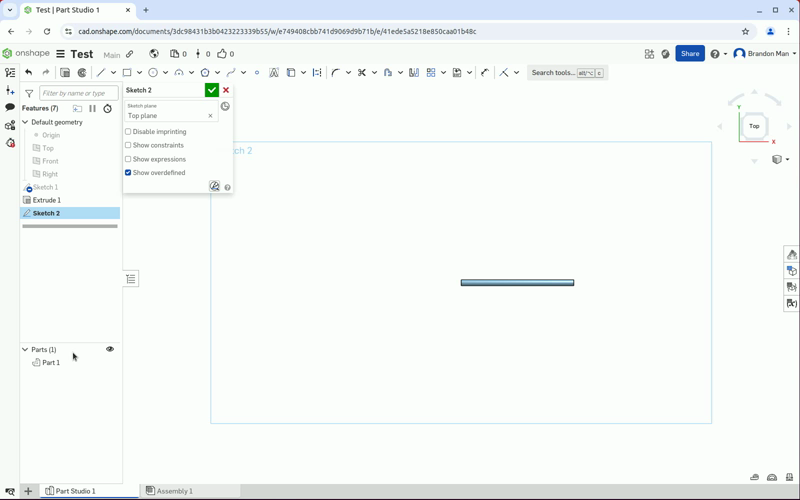
key(y)
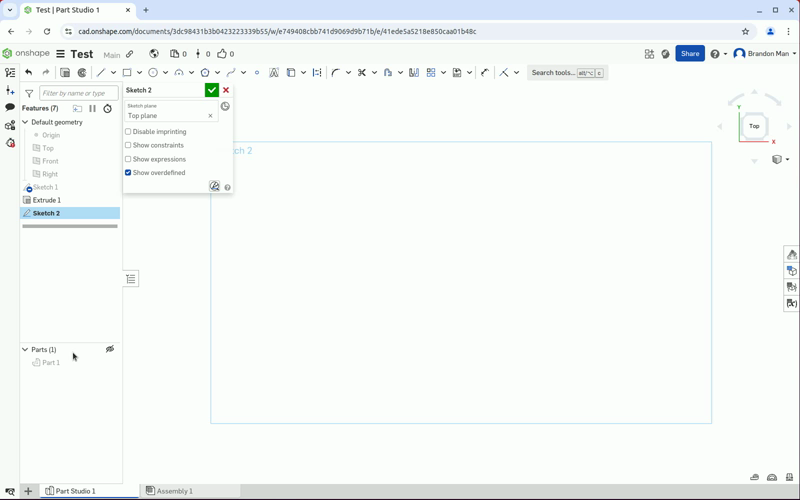
key(c)
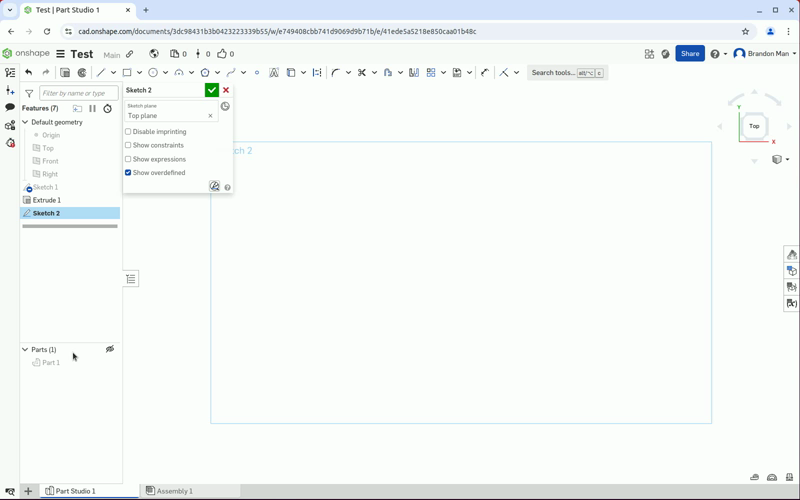
key_down(shift)
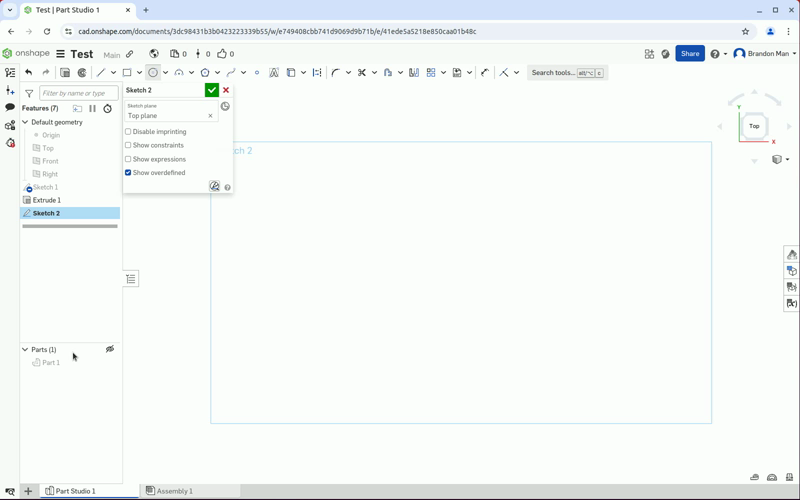
mouse_move(463, 282)
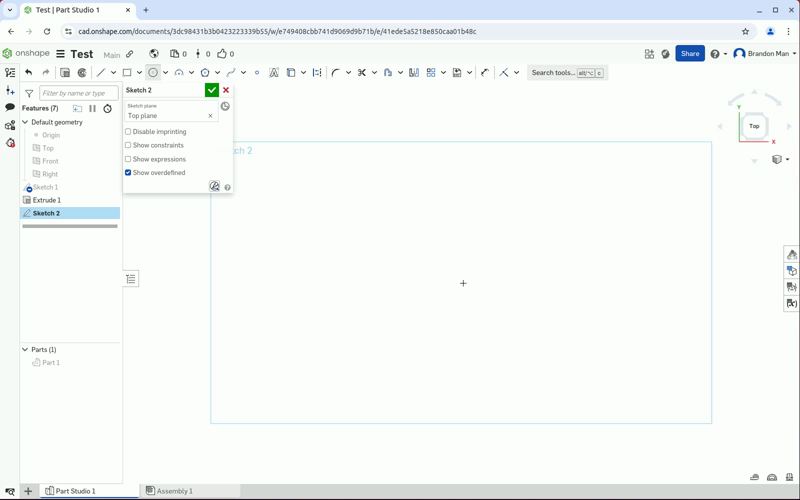
click(463, 282)
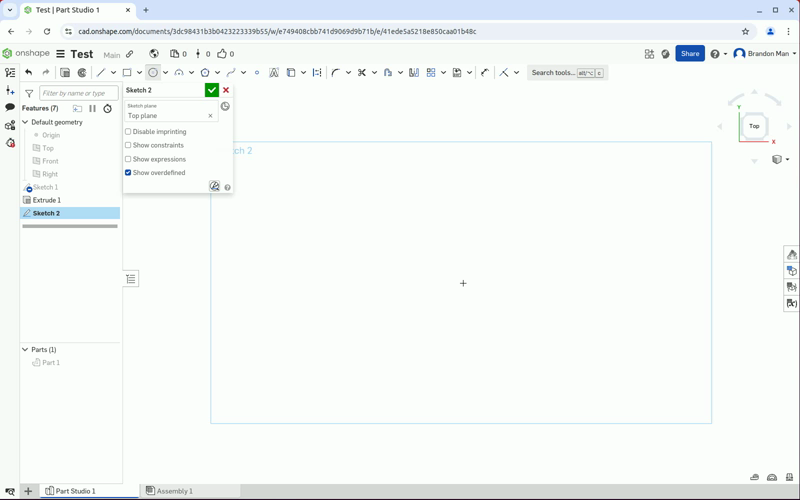
key_up(shift)
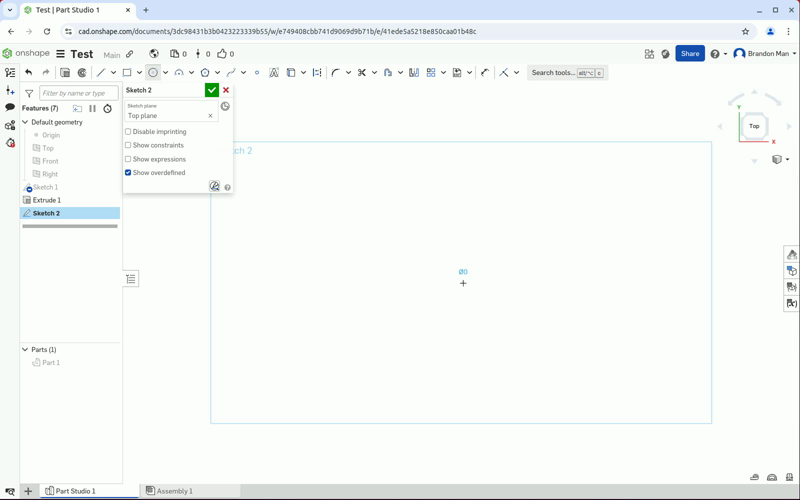
mouse_move(464, 282)
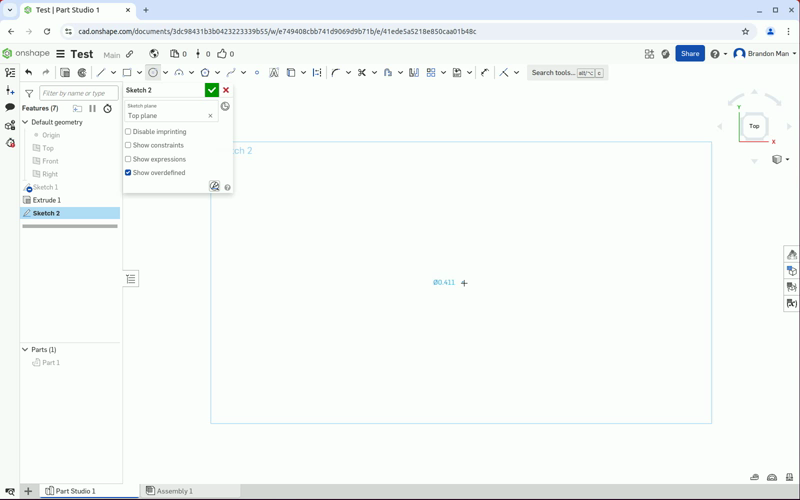
scroll(6)
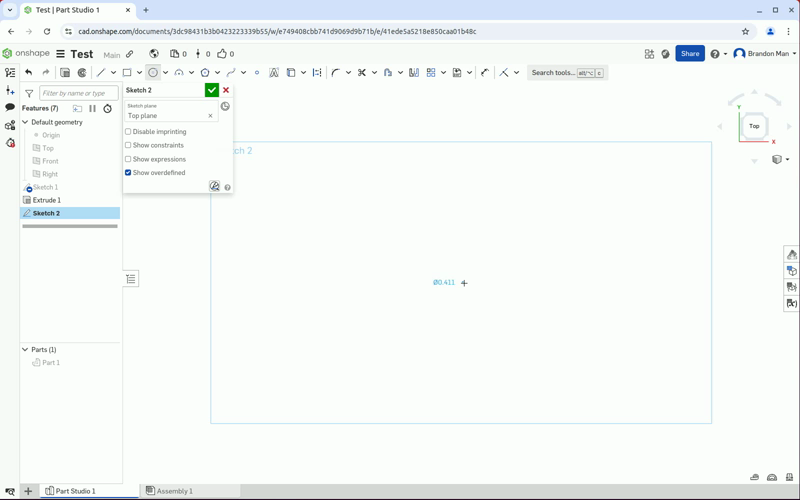
scroll(6)
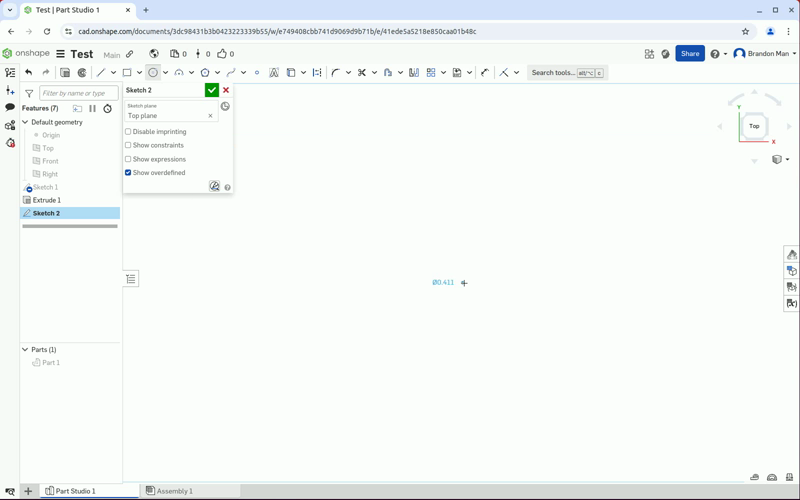
scroll(6)
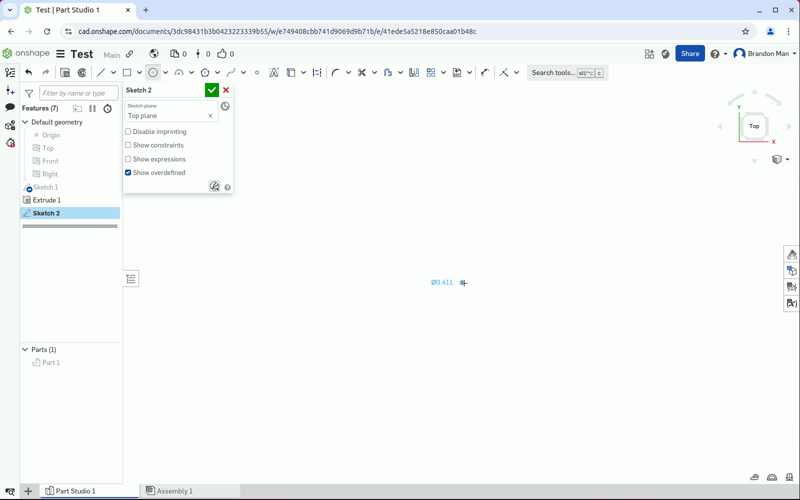
scroll(6)
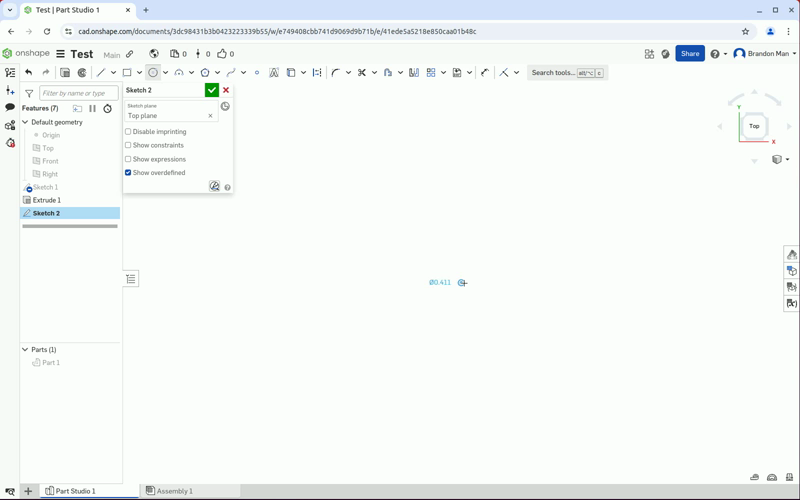
scroll(6)
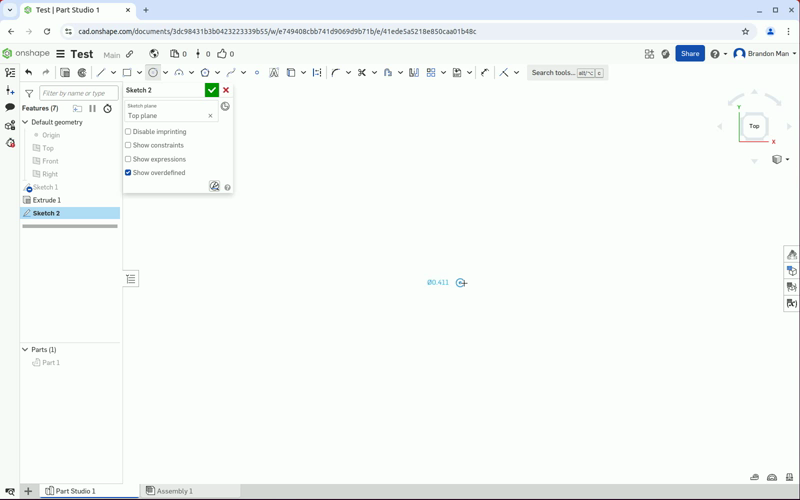
scroll(6)
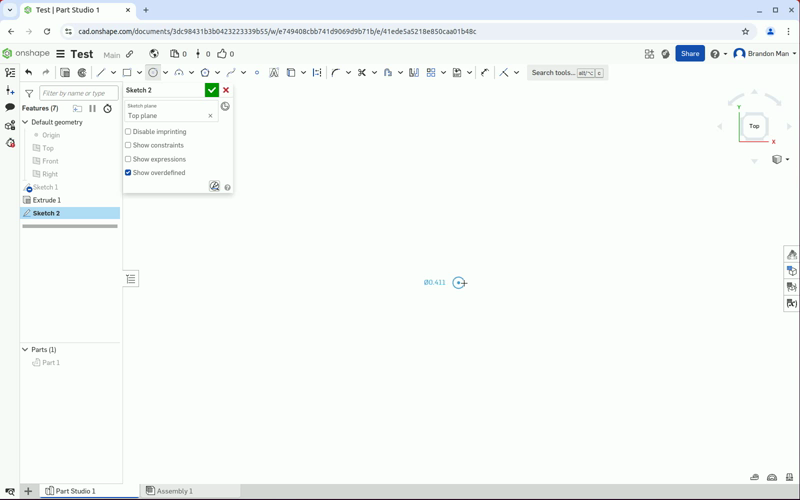
scroll(6)
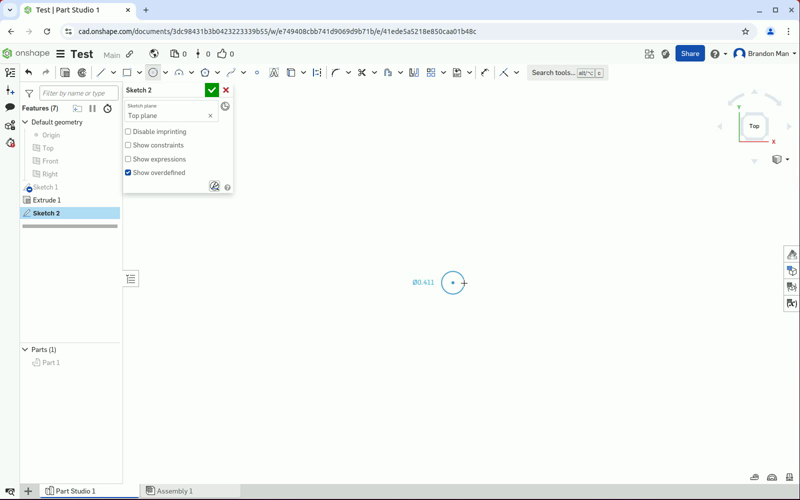
click(464, 282)
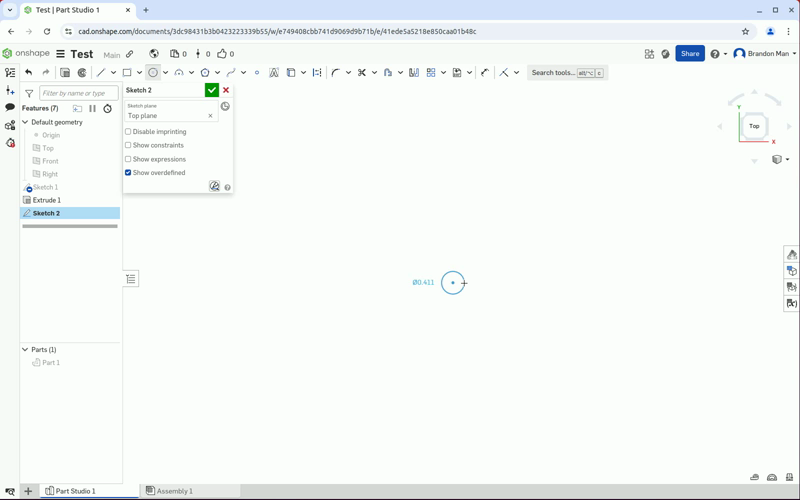
scroll(-6)
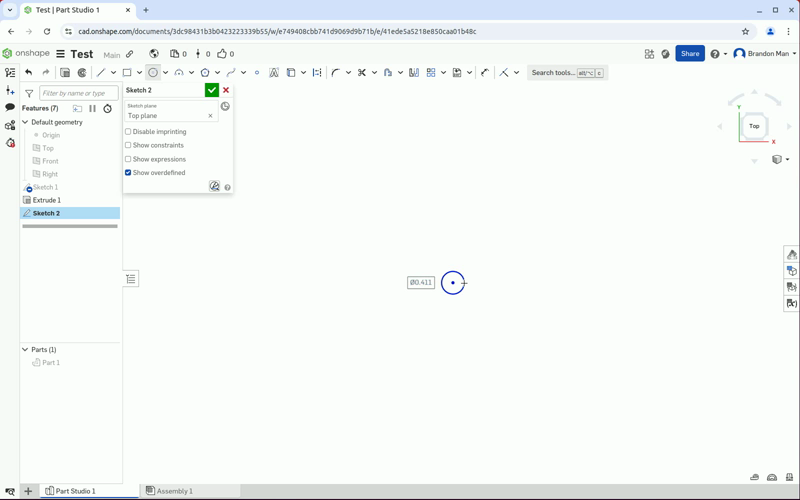
scroll(-6)
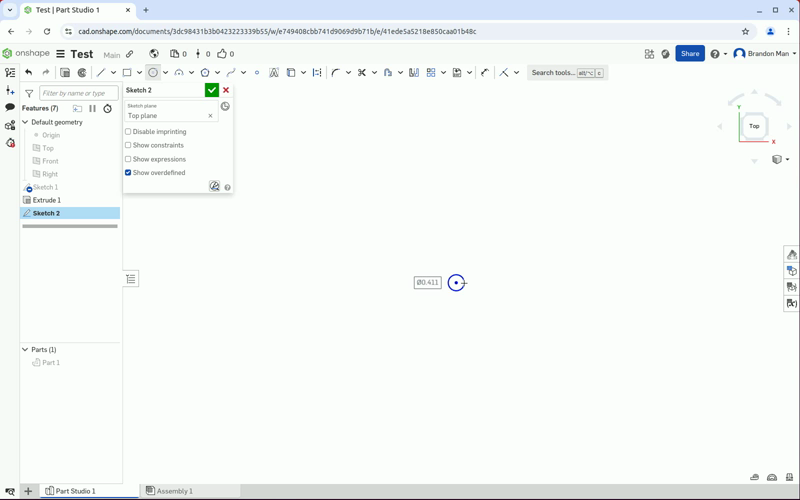
scroll(-6)
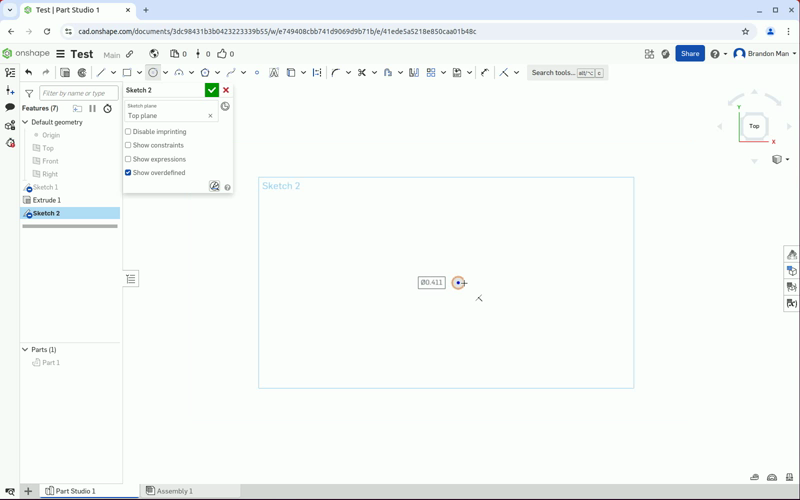
scroll(-6)
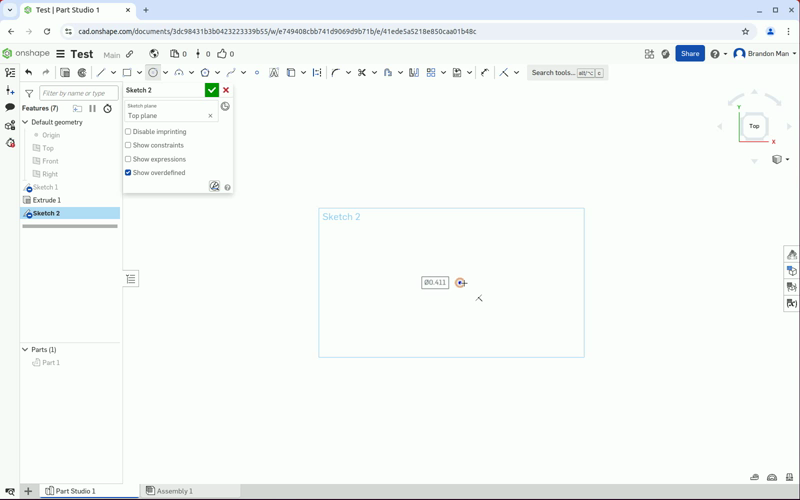
scroll(-6)
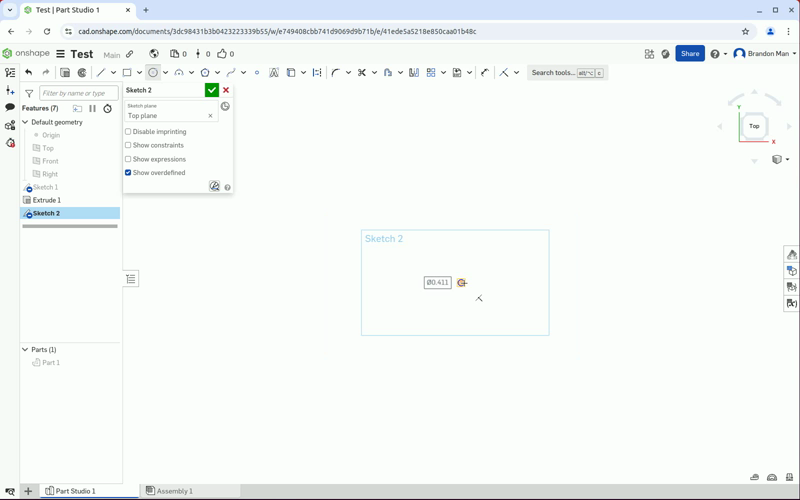
scroll(-6)
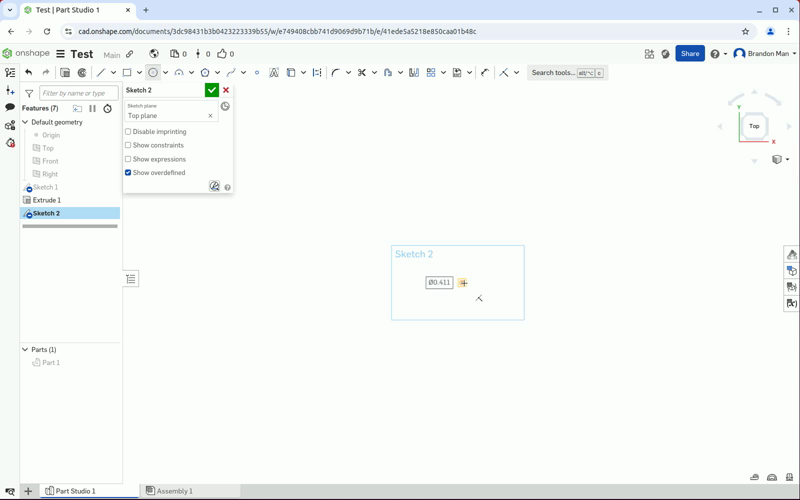
scroll(-6)
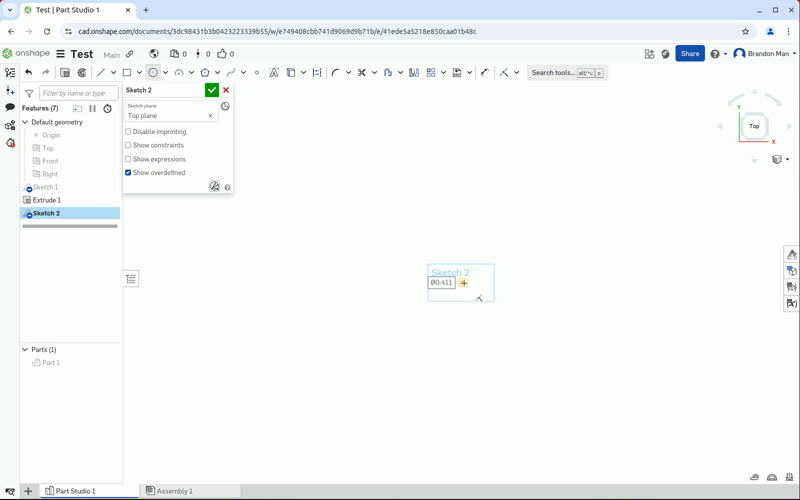
key(esc)
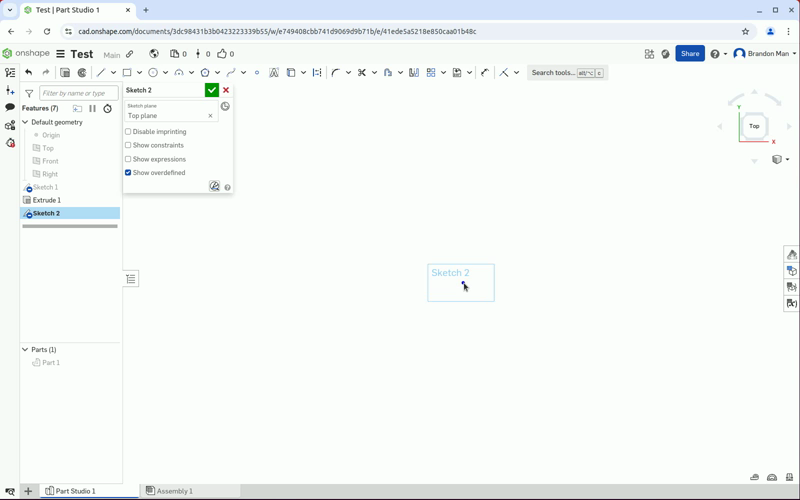
mouse_move(462, 282)
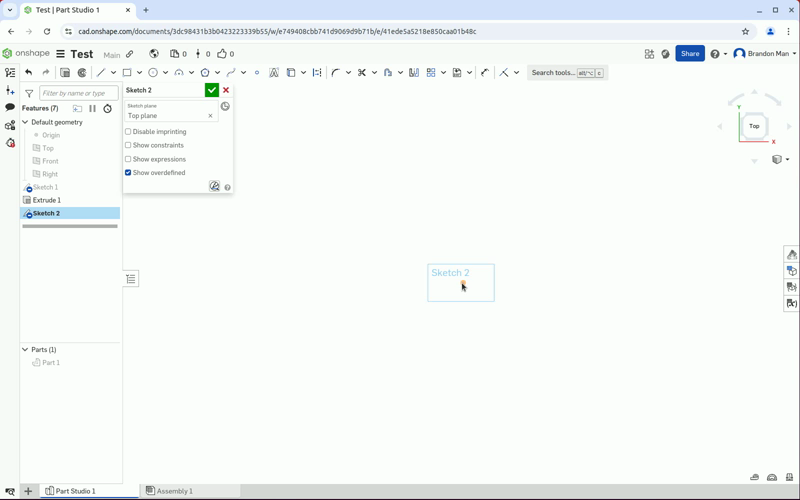
scroll(6)
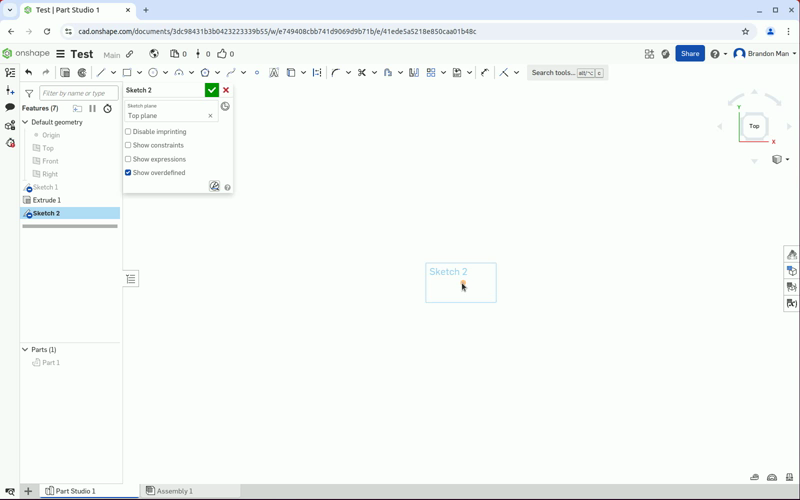
scroll(6)
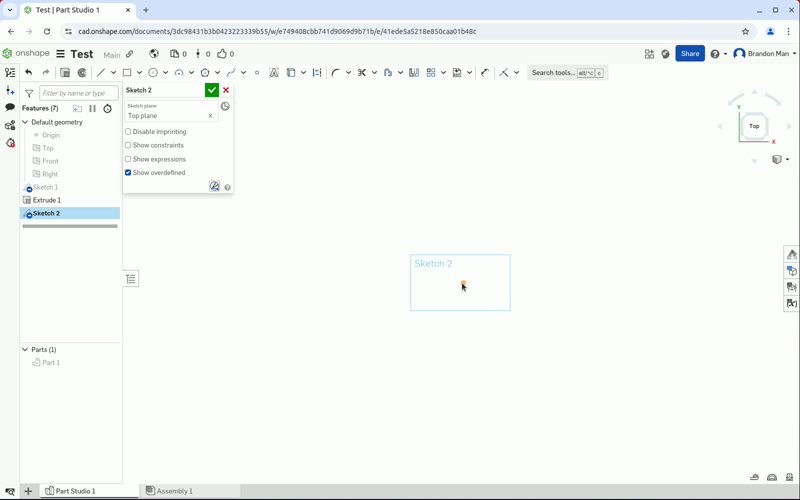
scroll(6)
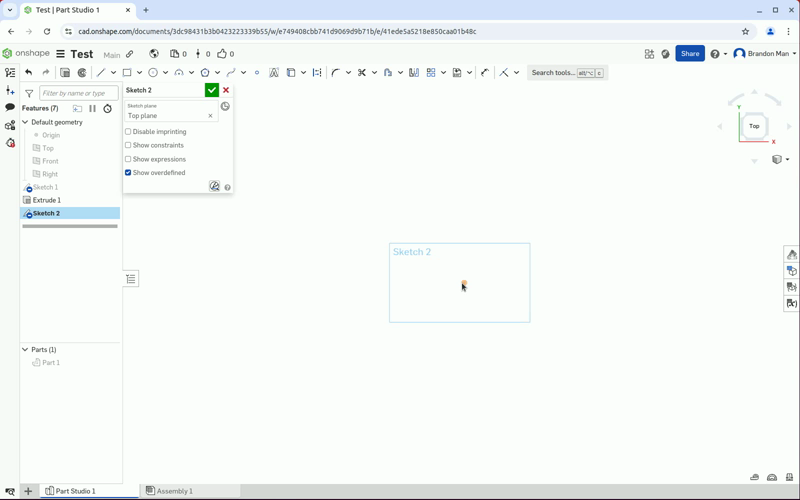
scroll(6)
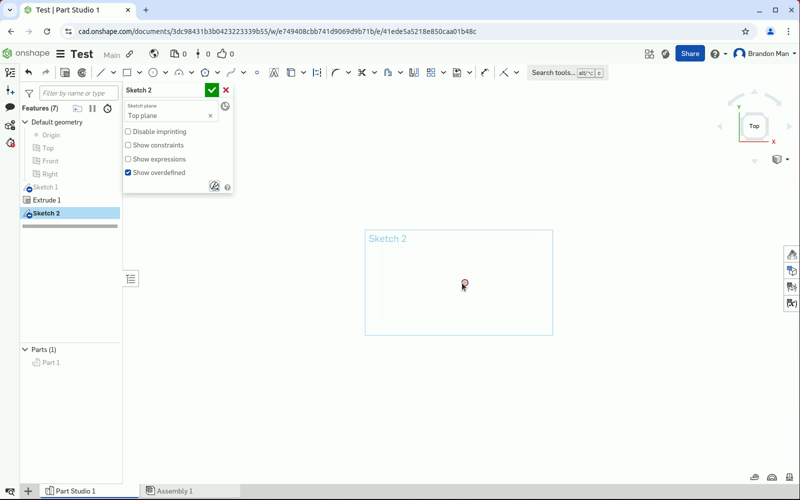
scroll(6)
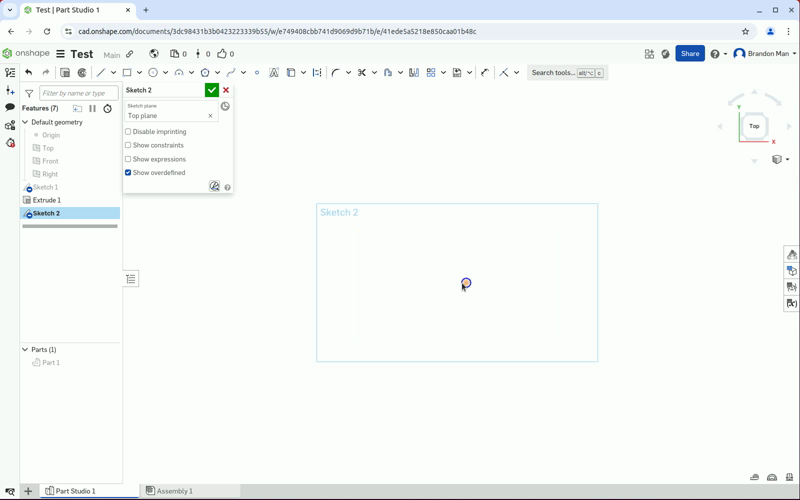
scroll(6)
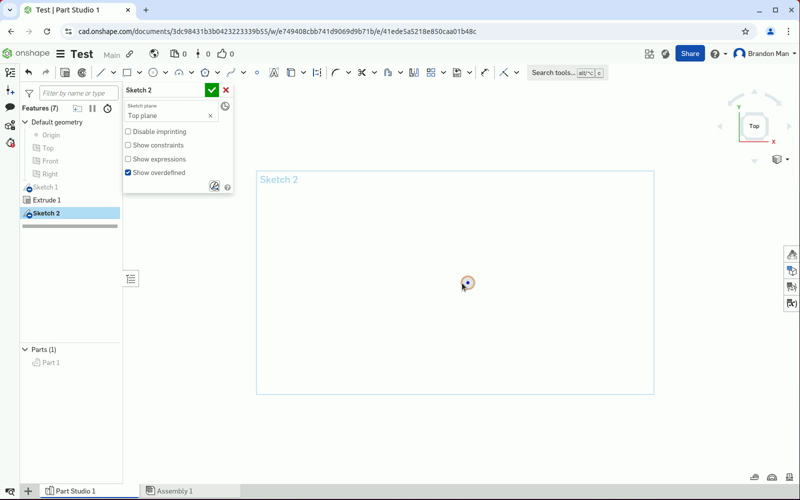
scroll(6)
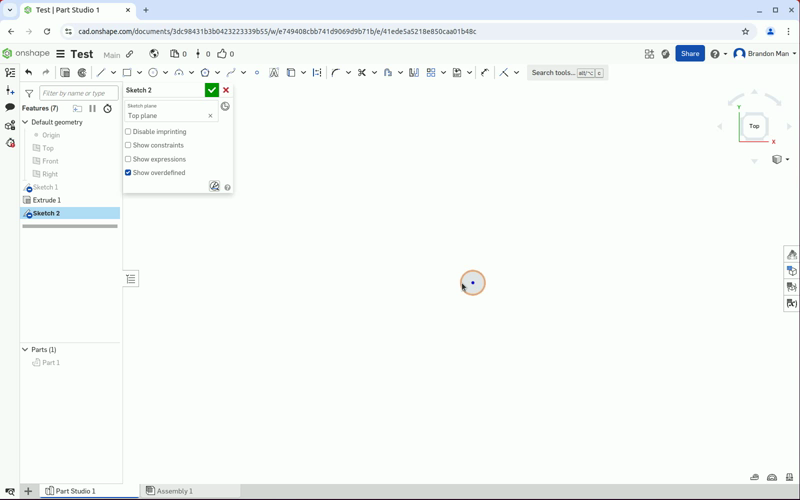
click(462, 282)
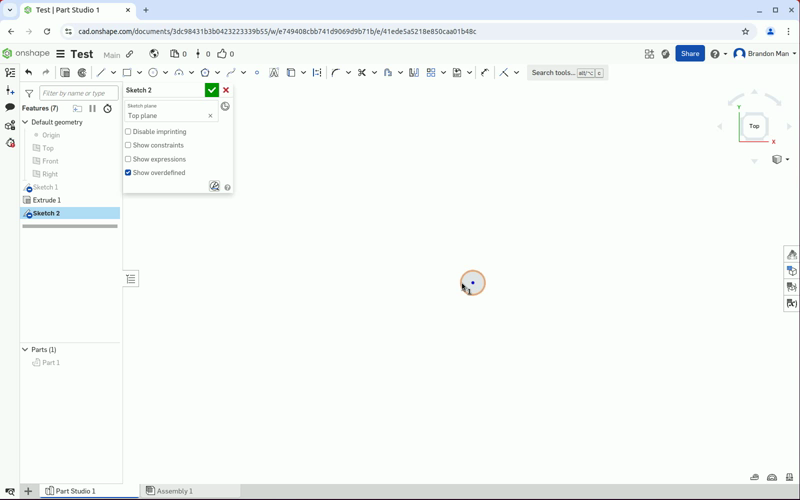
scroll(-6)
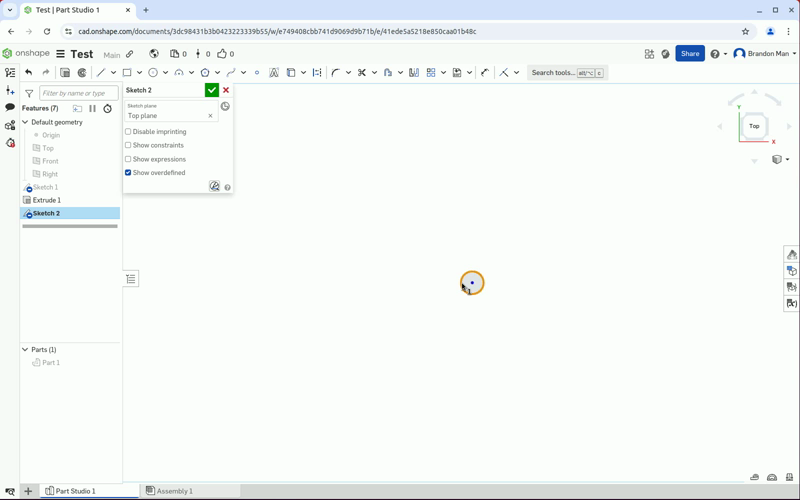
scroll(-6)
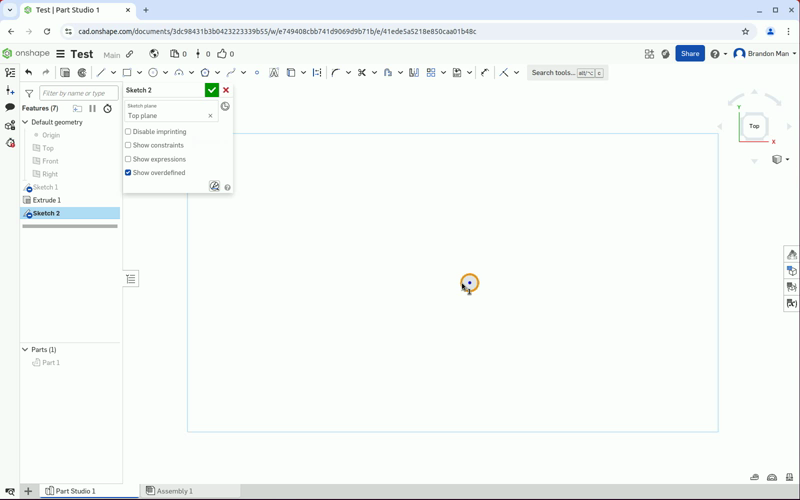
scroll(-6)
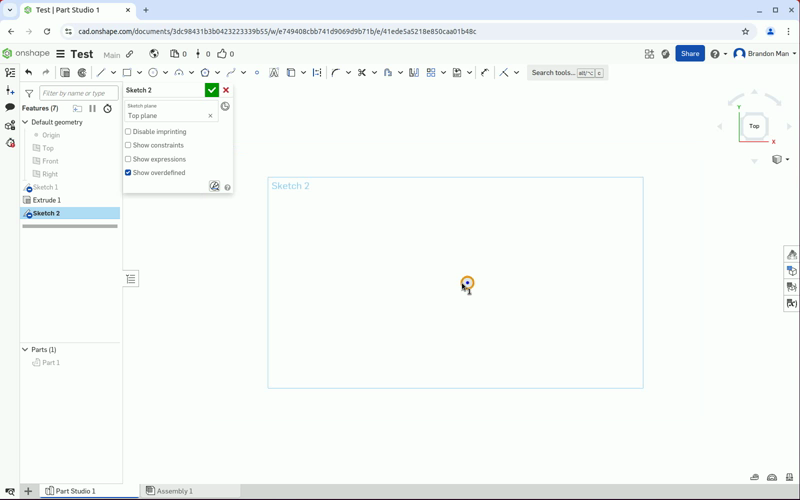
scroll(-6)
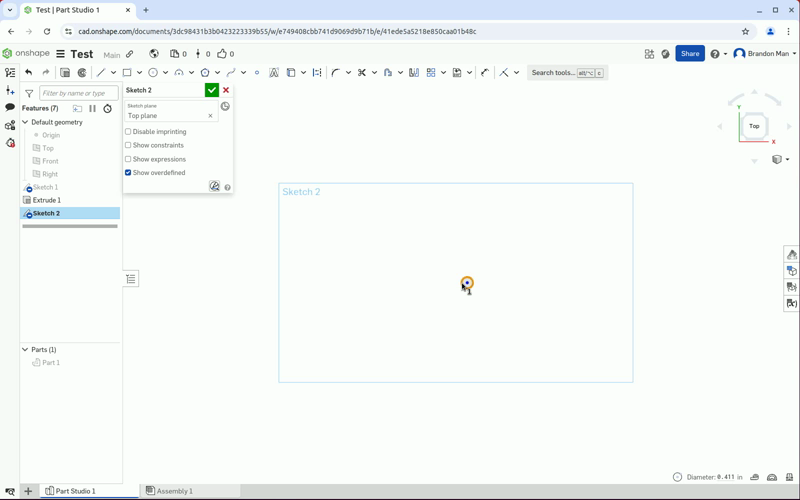
scroll(-6)
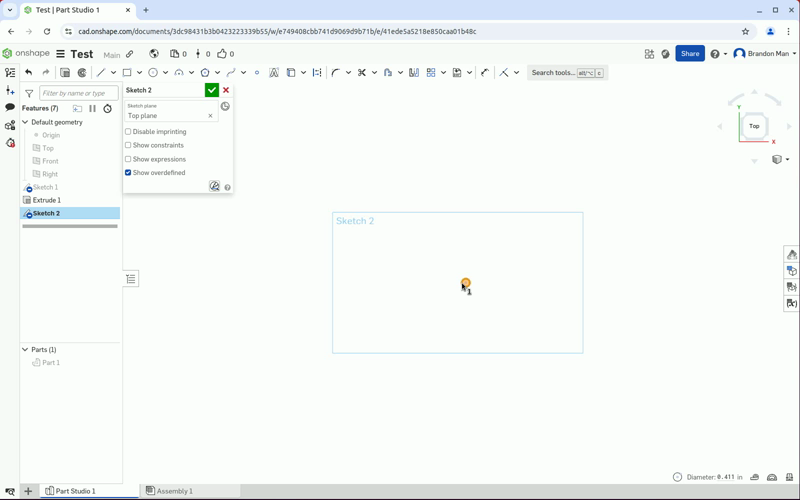
scroll(-6)
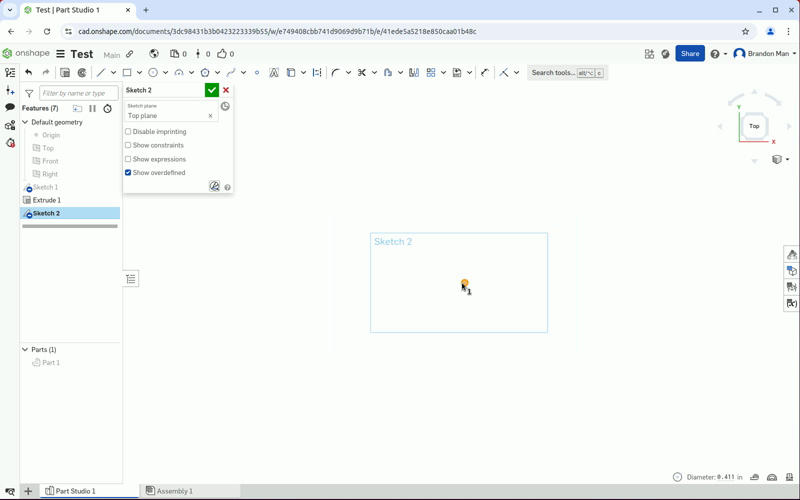
scroll(-6)
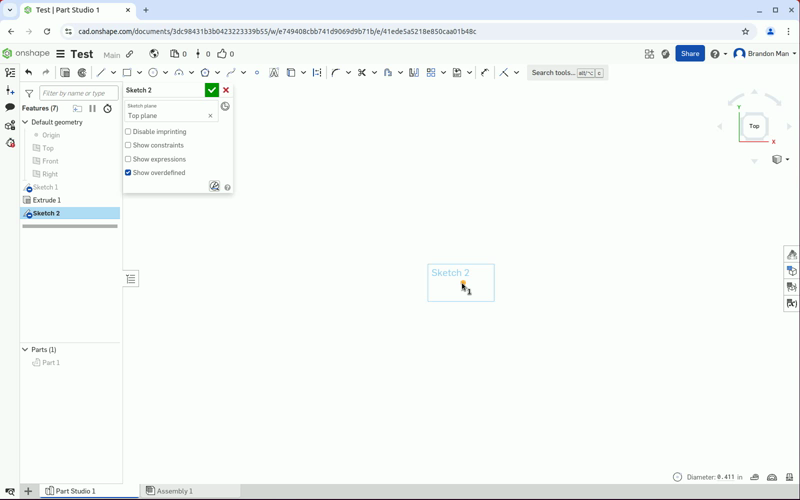
mouse_move(73, 352)
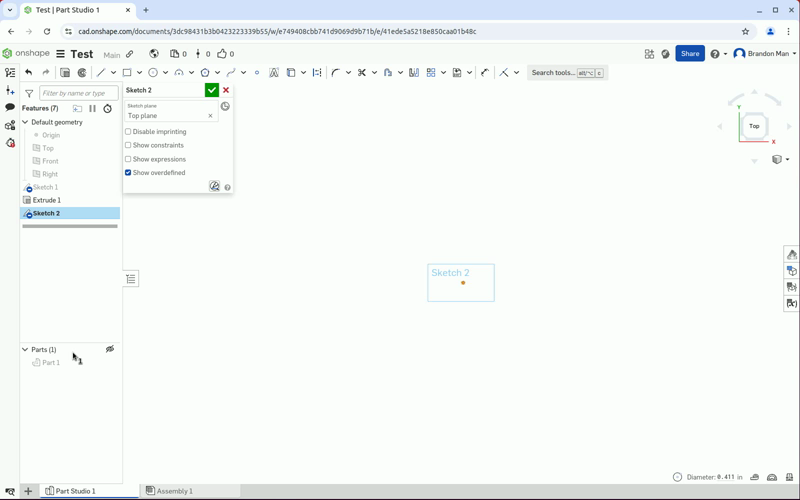
key(shift+y)
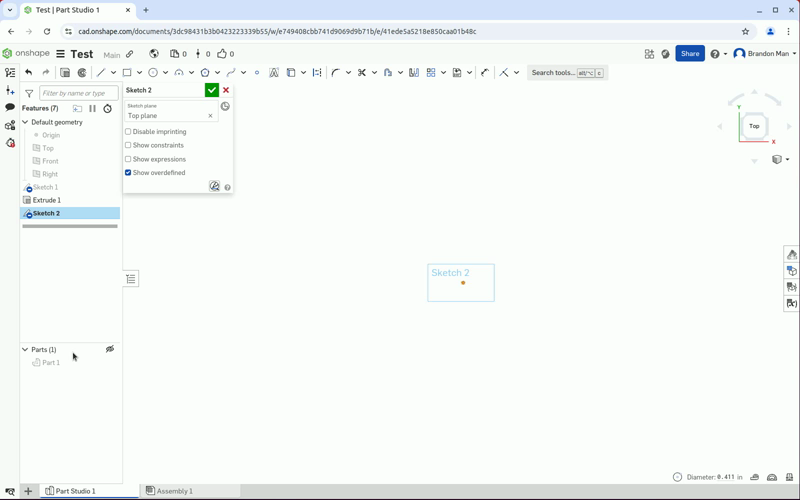
key(shift+e)
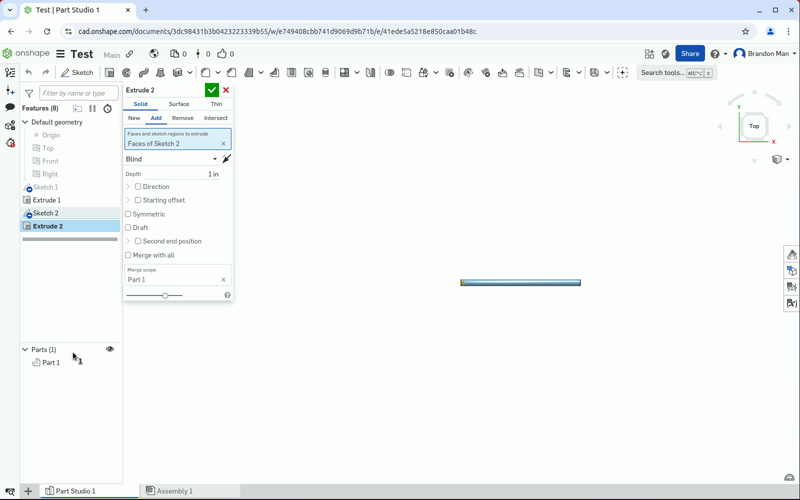
mouse_move(143, 106)
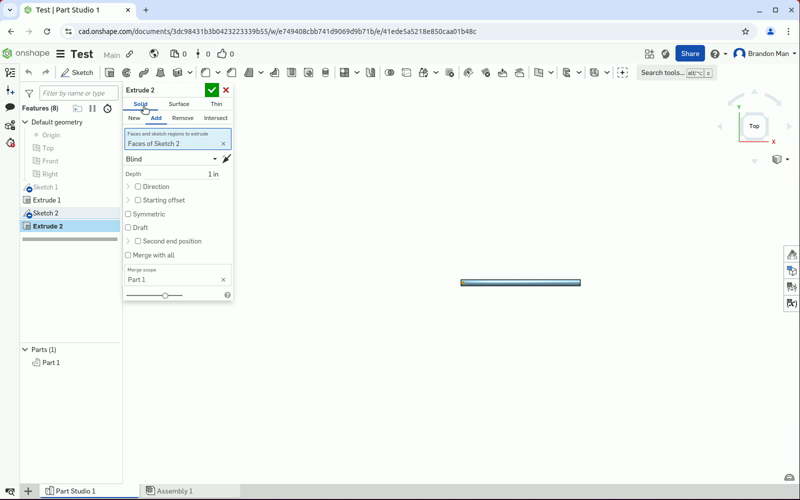
click(143, 106)
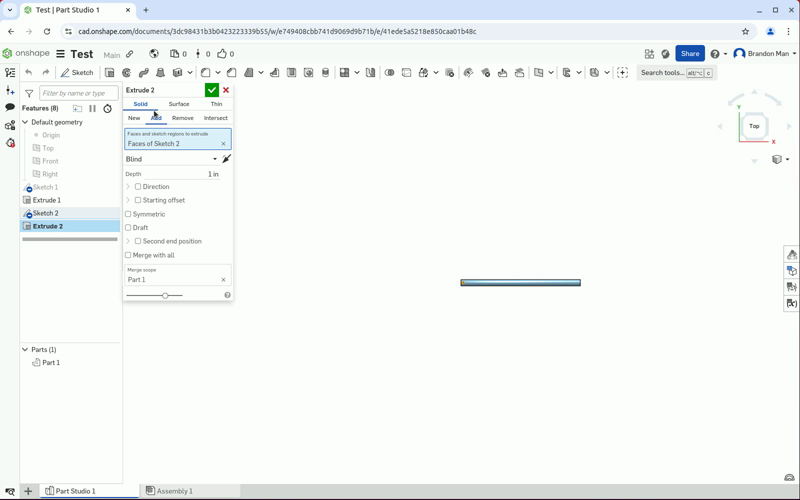
mouse_move(186, 120)
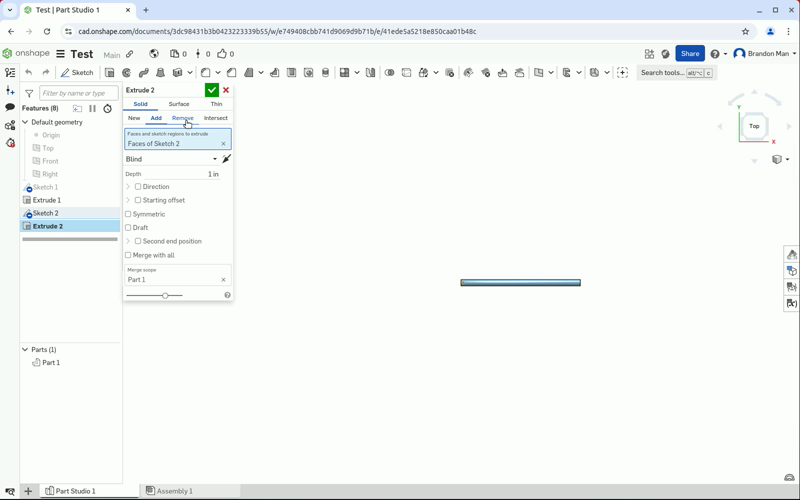
click(186, 120)
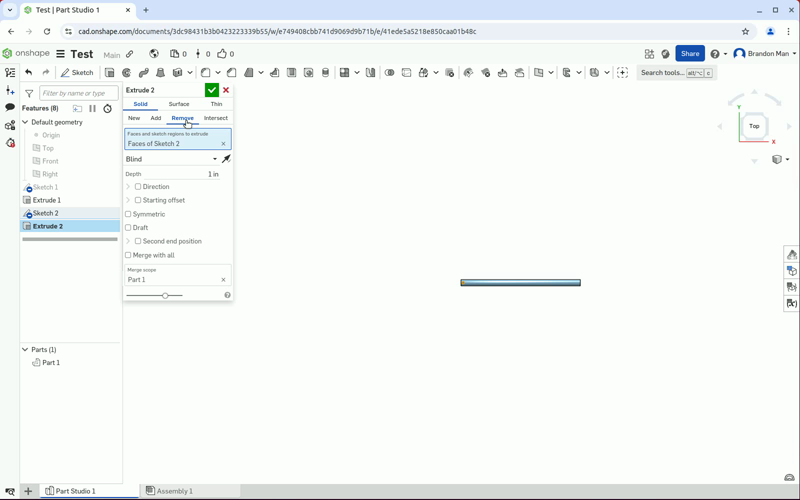
key(tab, 4)
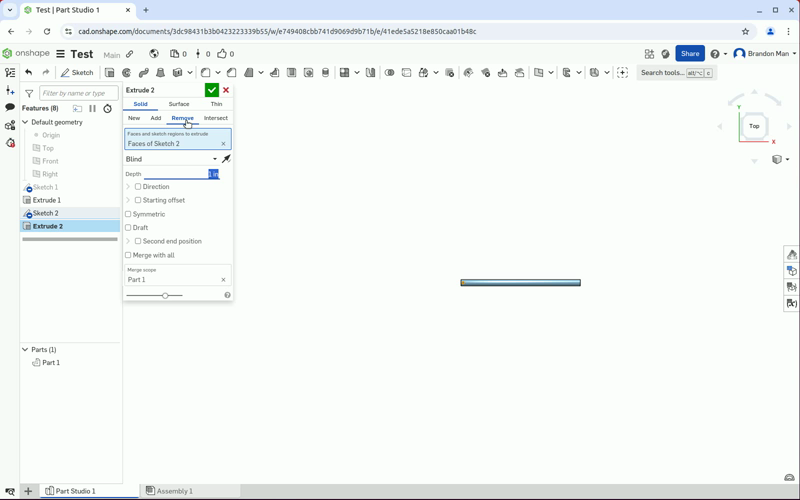
text(1.926)
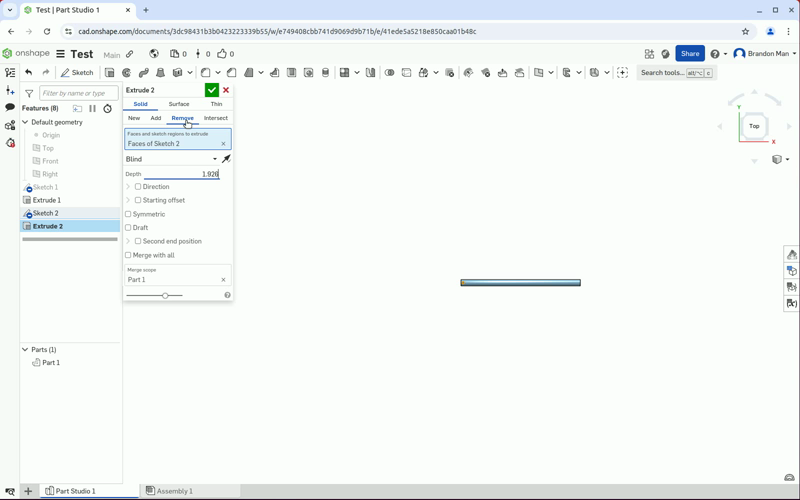
key(tab, 3)
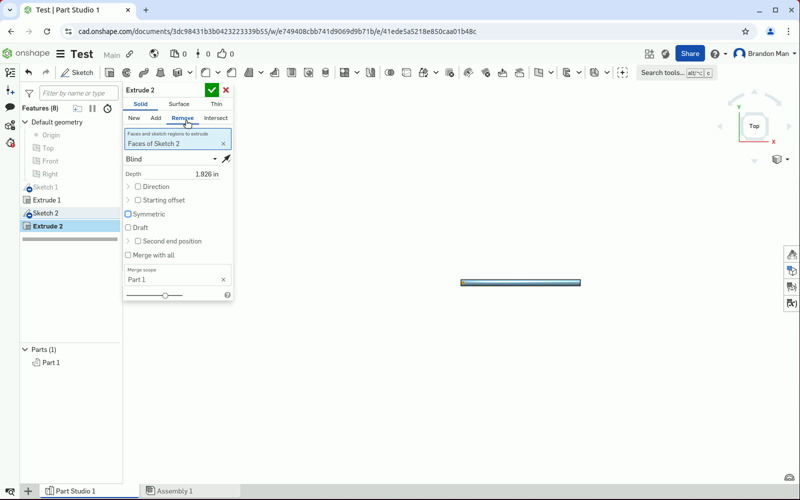
key(space)
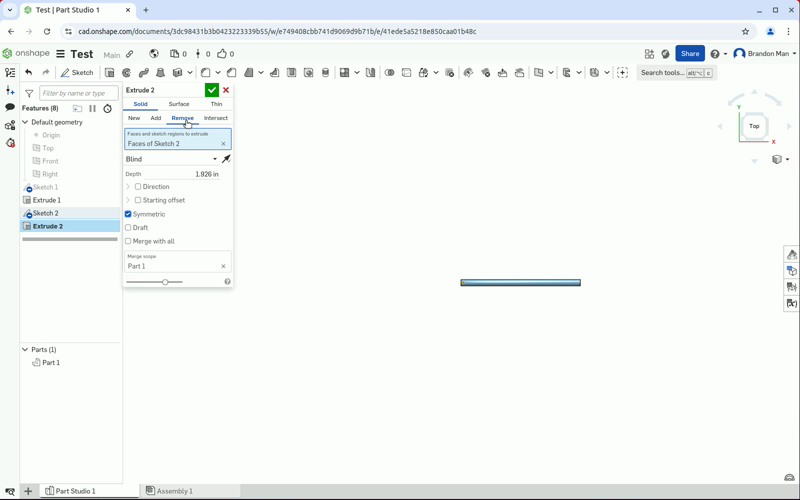
key(tab, 2)
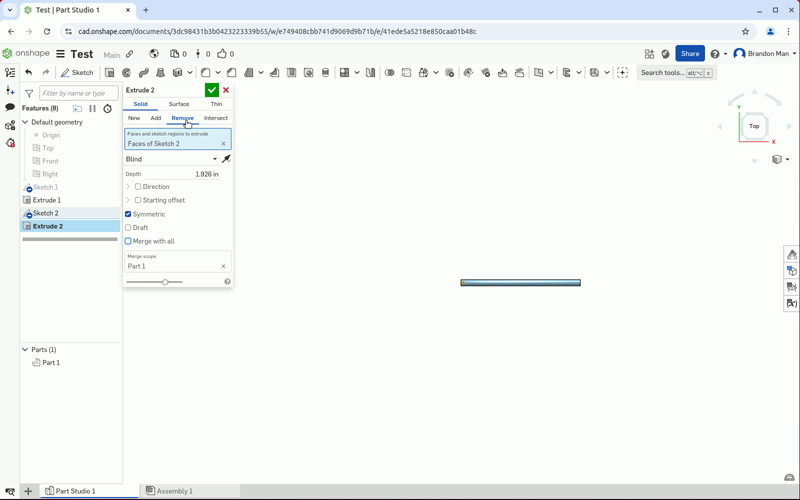
key(space)
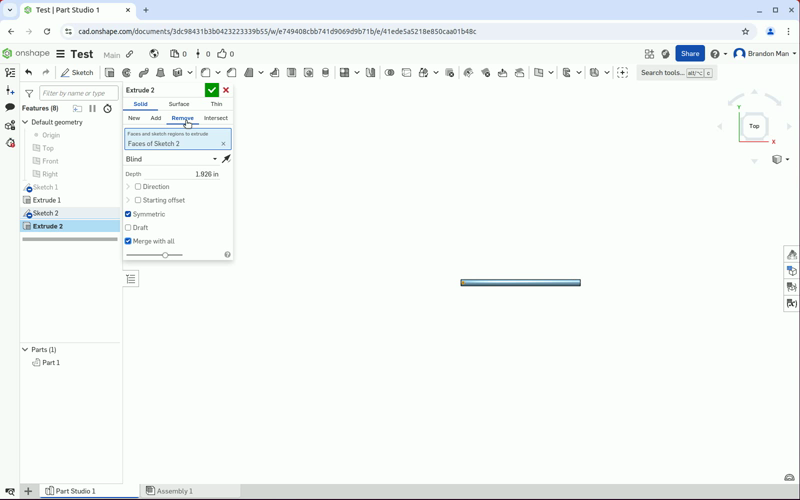
key(enter)
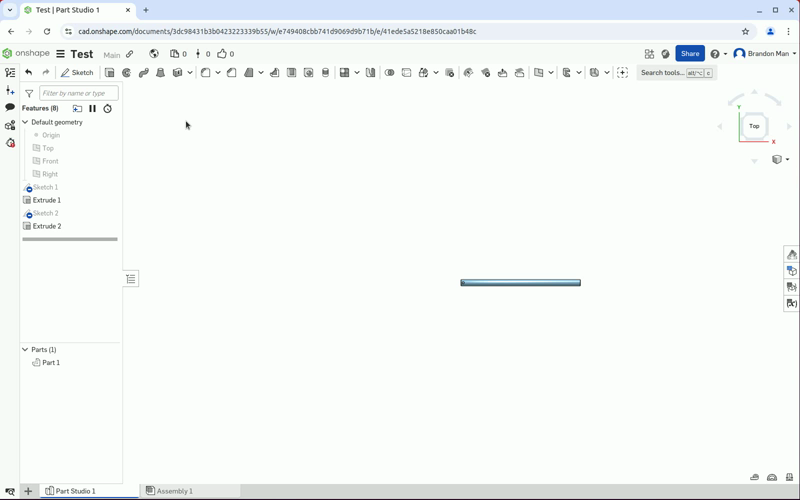
key(shift+h)
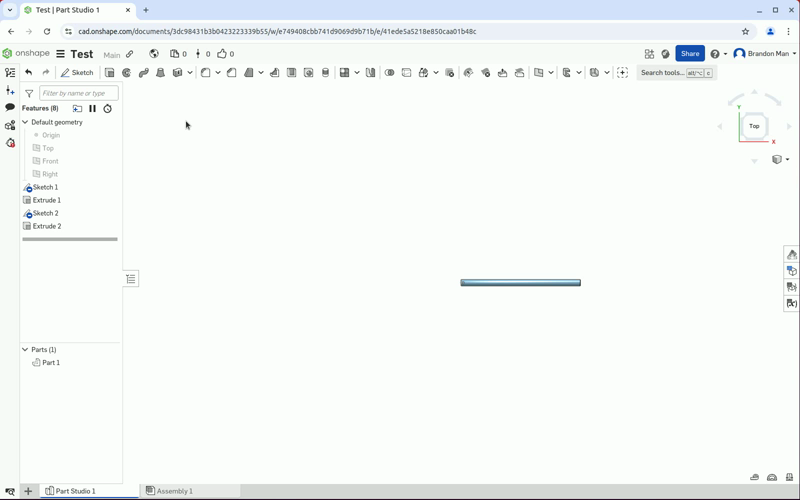
key(shift+h)
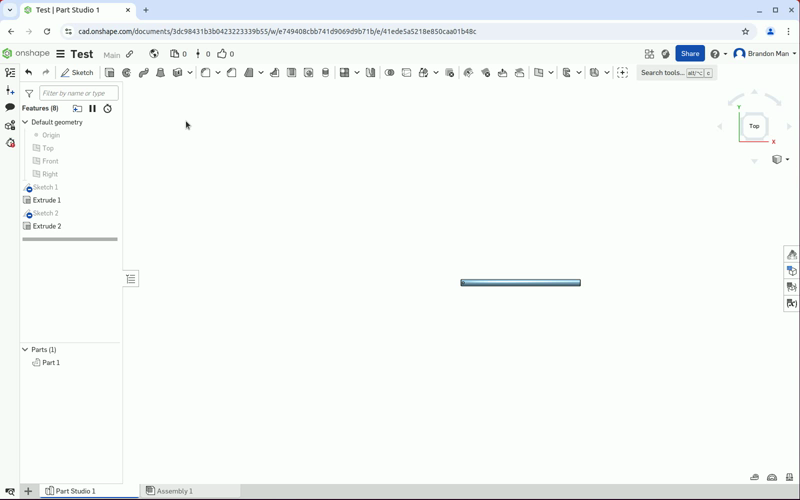
mouse_move(73, 189)
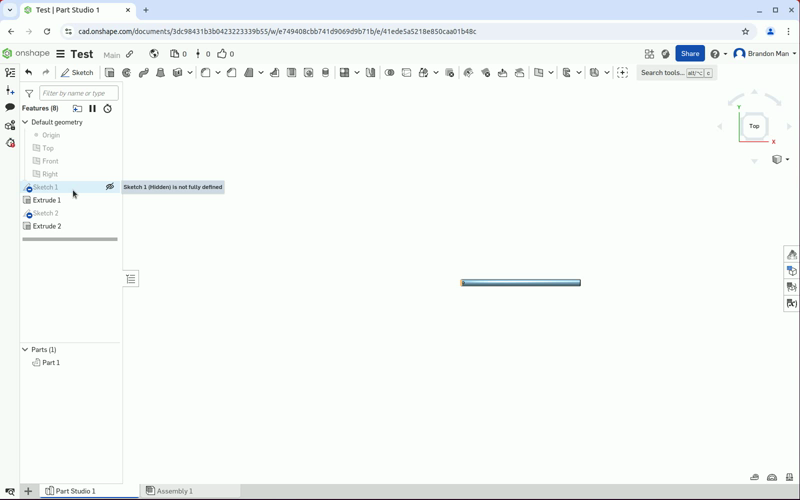
click(73, 189)
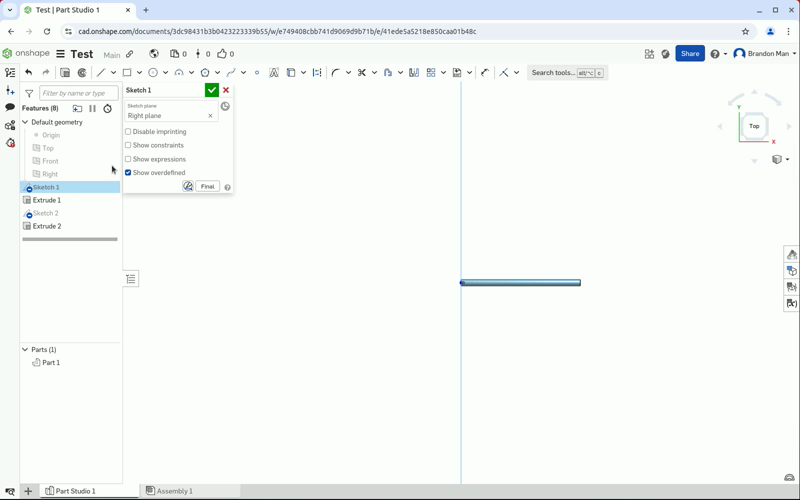
mouse_move(229, 92)
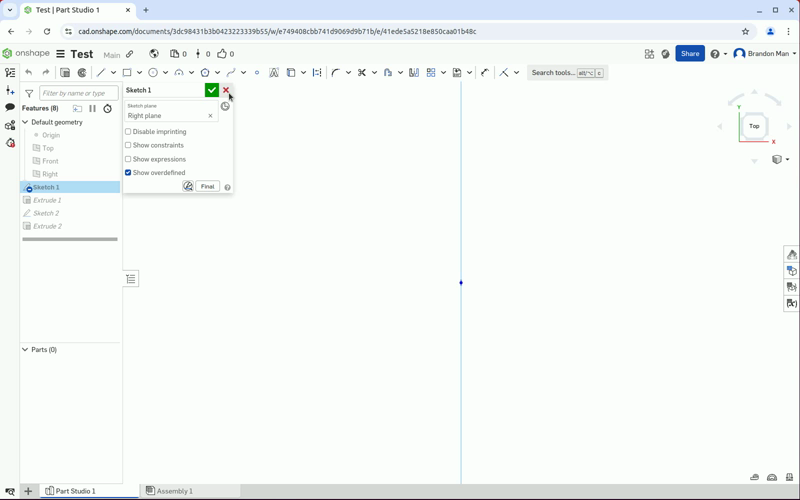
click(229, 92)
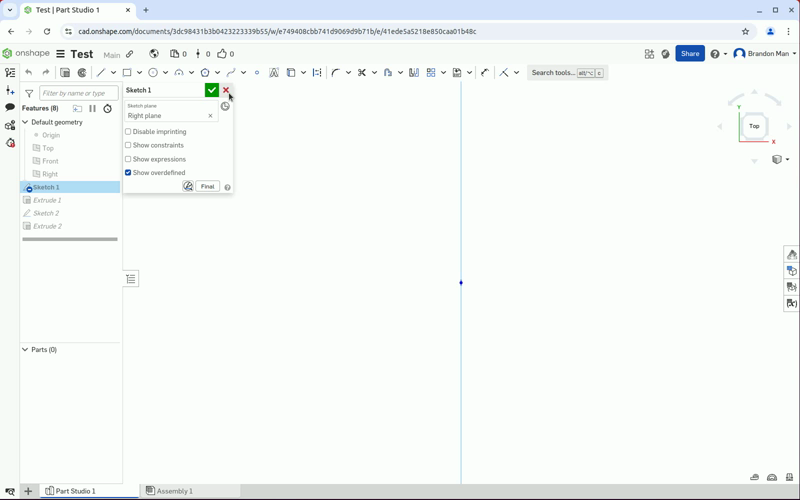
key(shift+s)
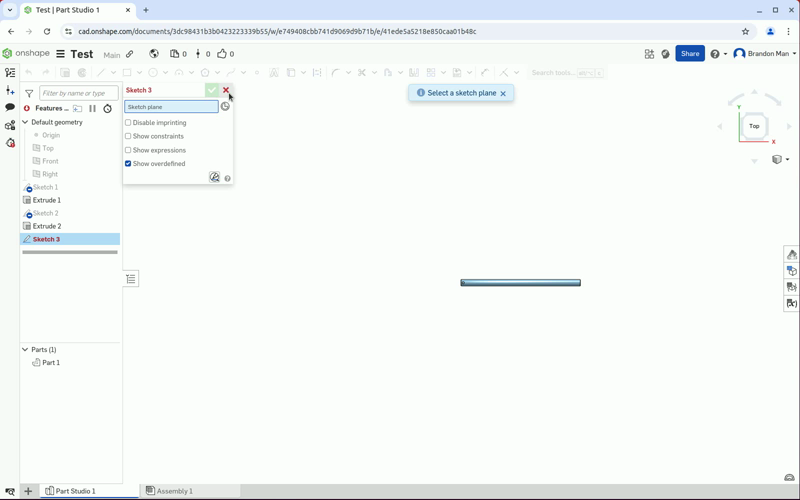
mouse_move(73, 150)
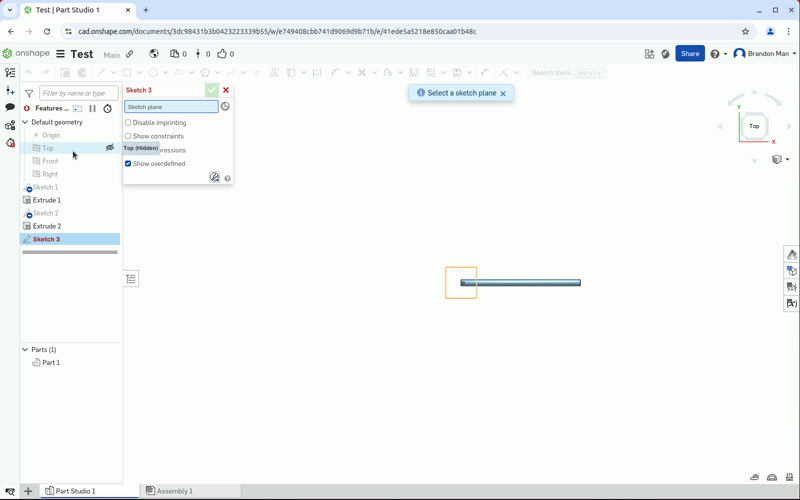
click(73, 150)
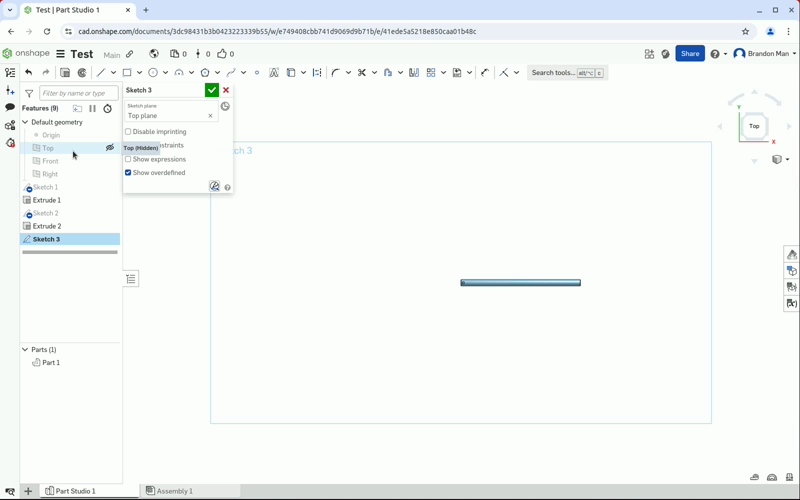
mouse_move(73, 352)
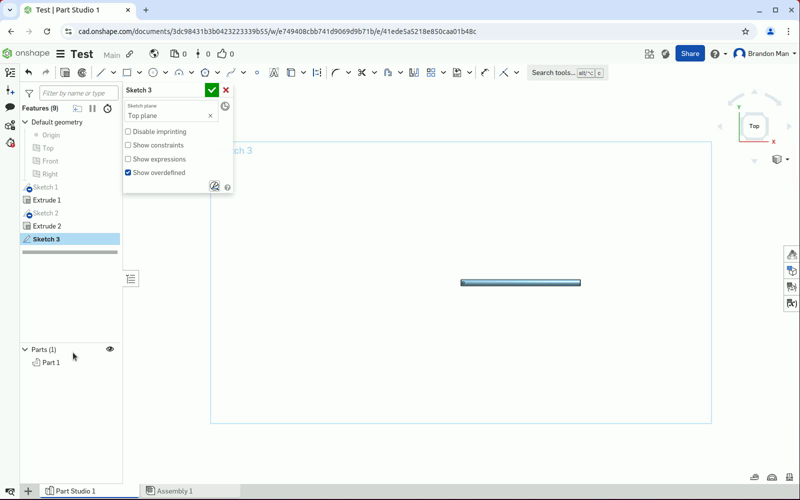
key(y)
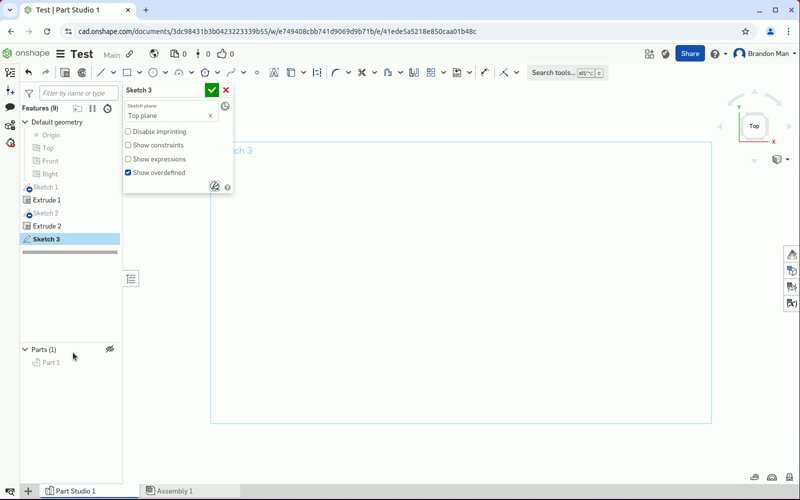
key(c)
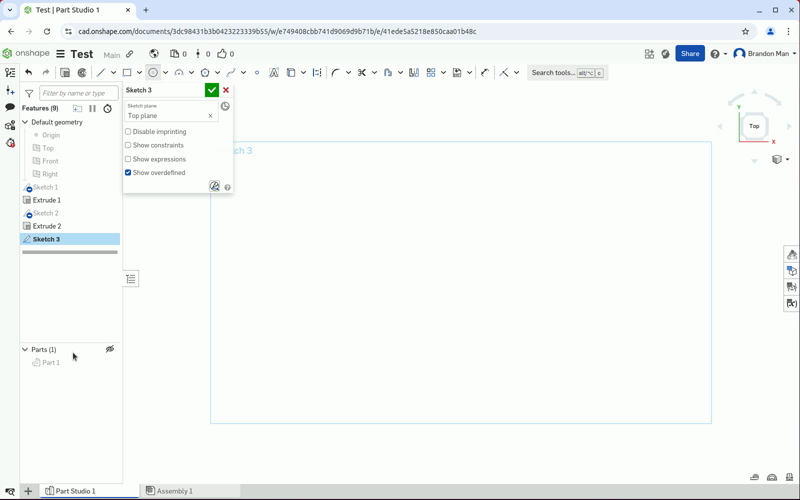
key_down(shift)
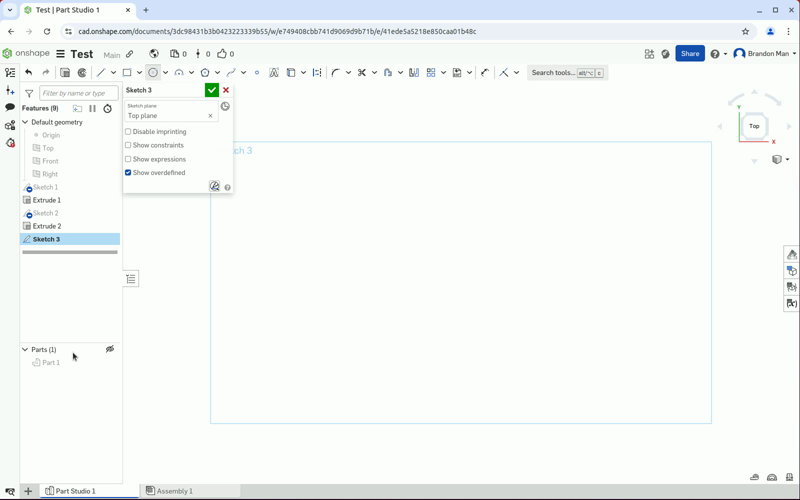
mouse_move(572, 282)
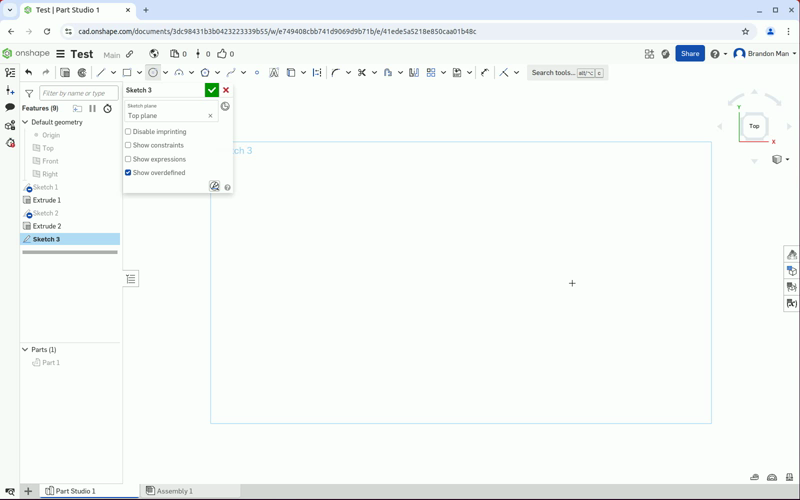
click(572, 282)
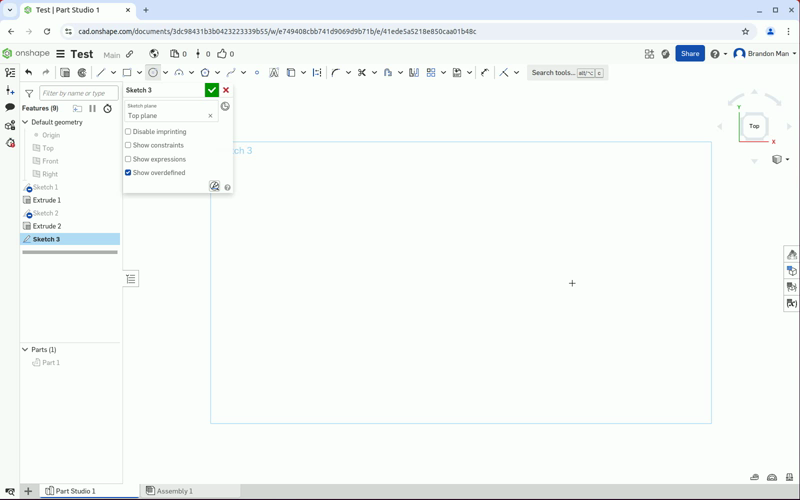
key_up(shift)
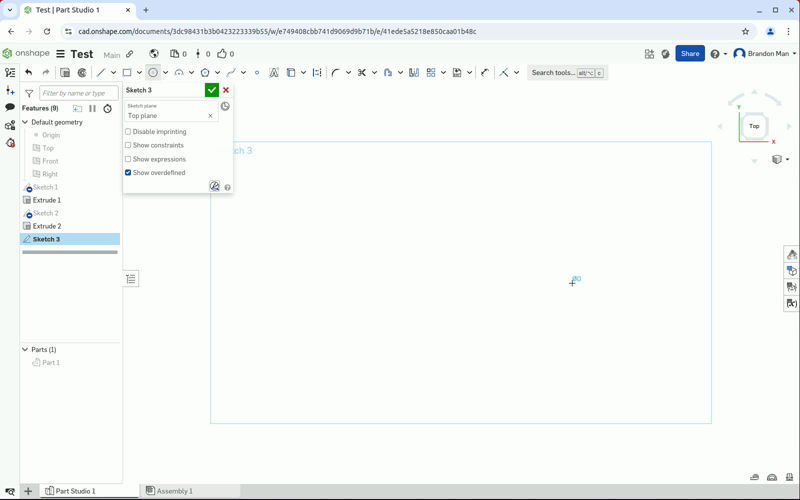
mouse_move(573, 282)
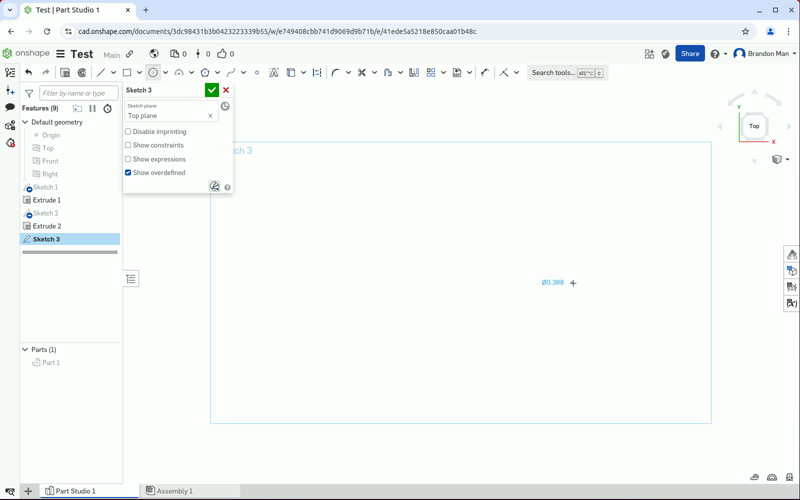
scroll(6)
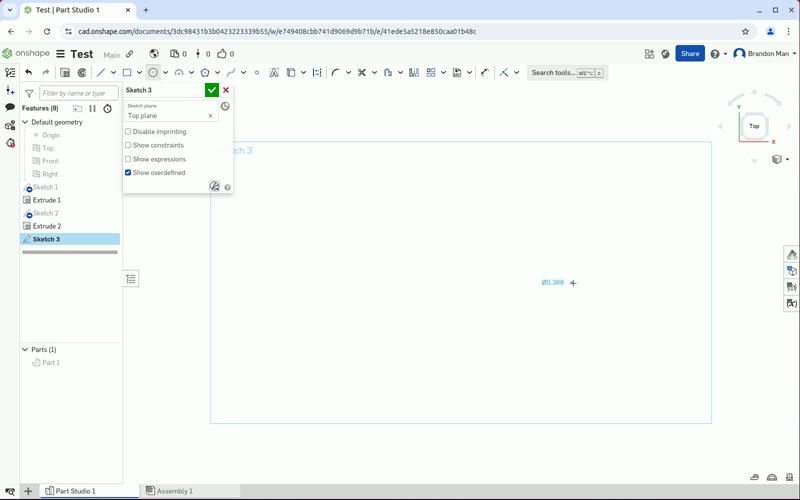
scroll(6)
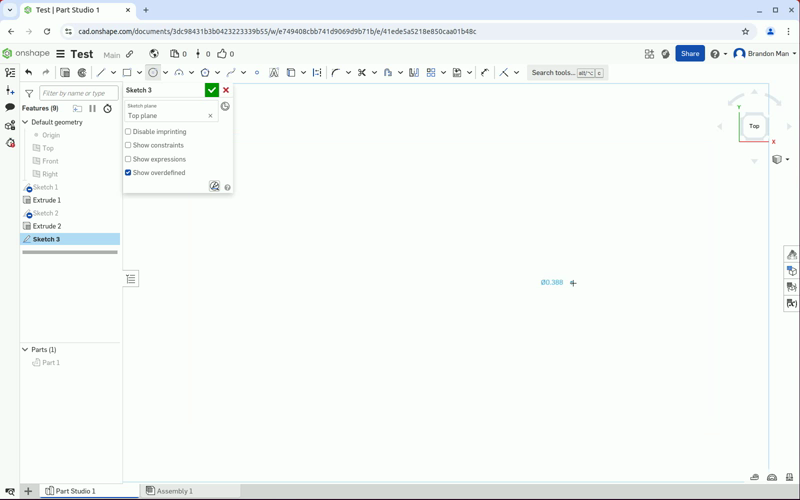
scroll(6)
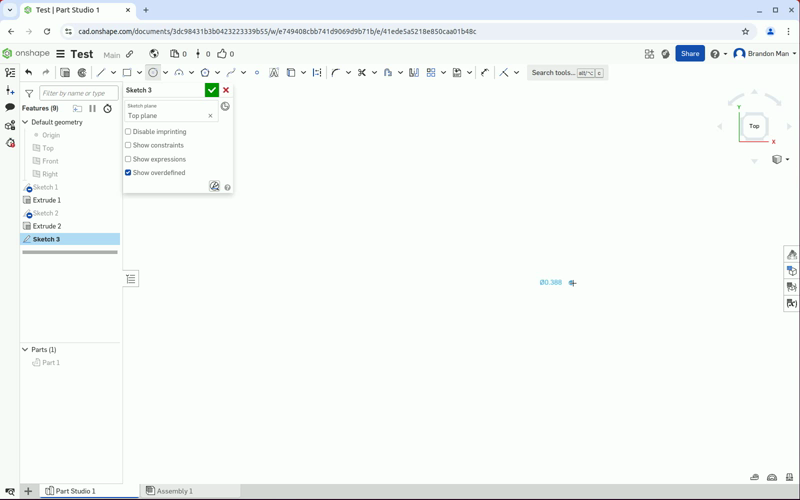
scroll(6)
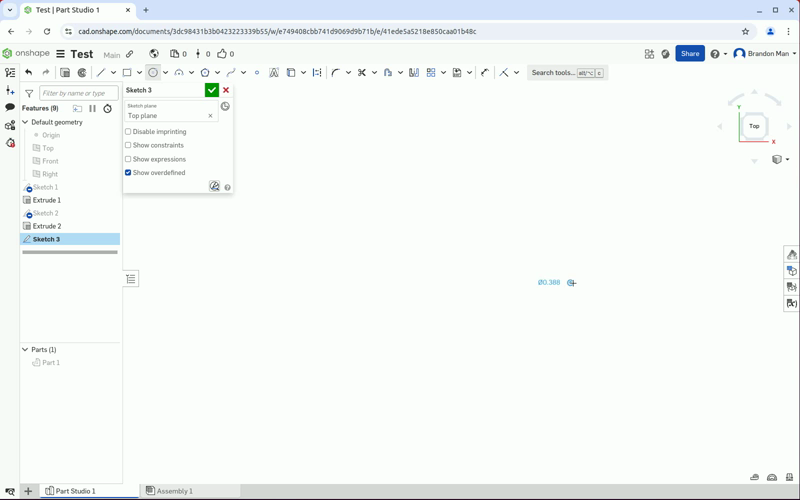
scroll(6)
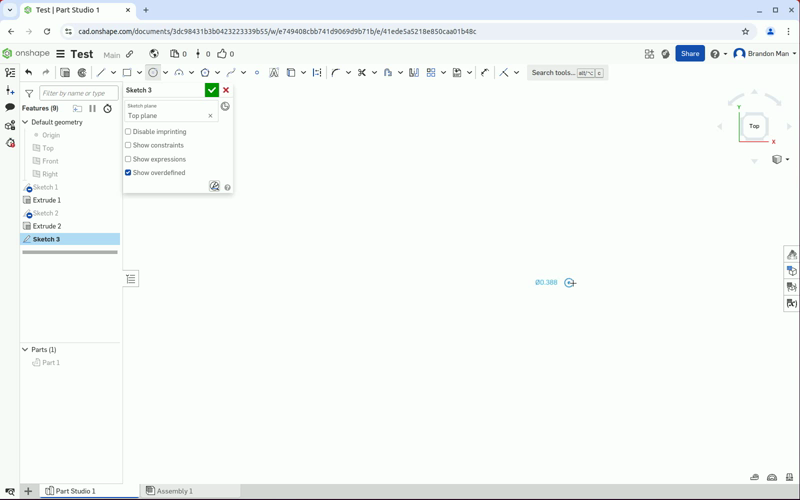
scroll(6)
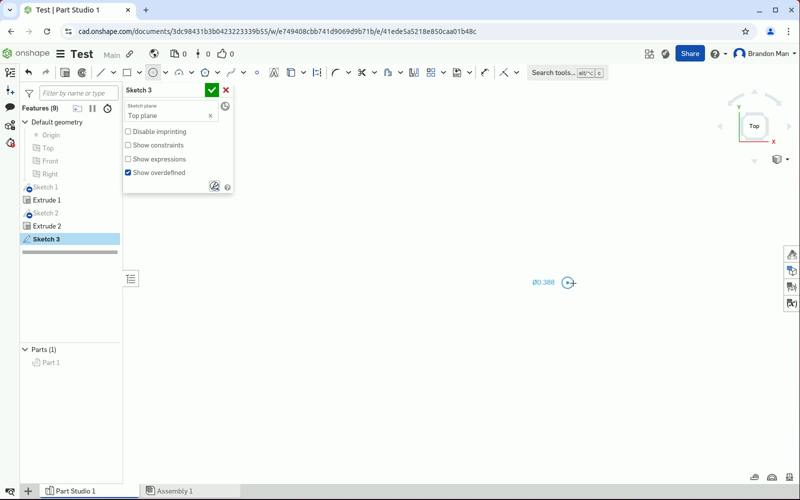
scroll(6)
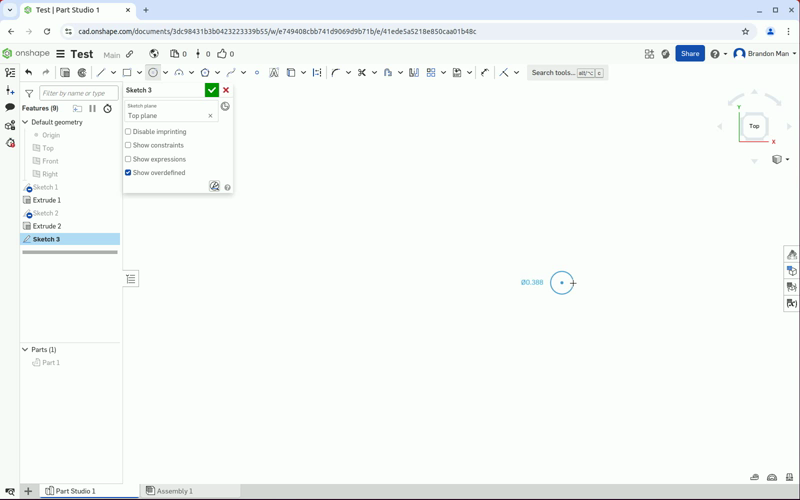
click(573, 282)
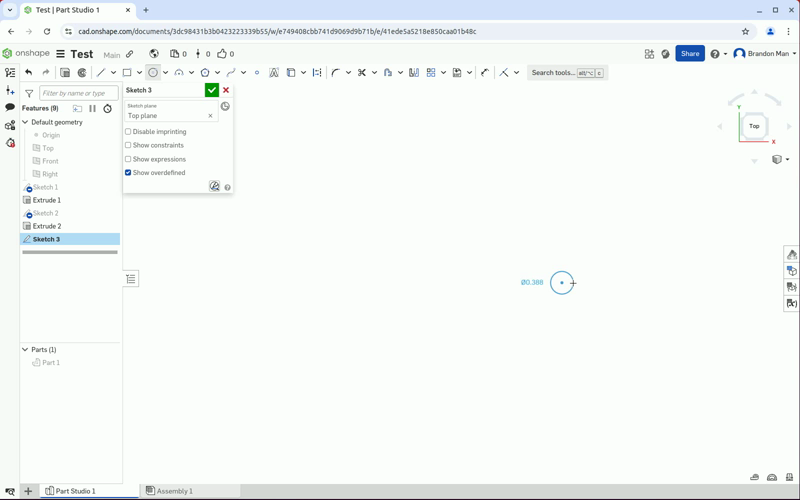
scroll(-6)
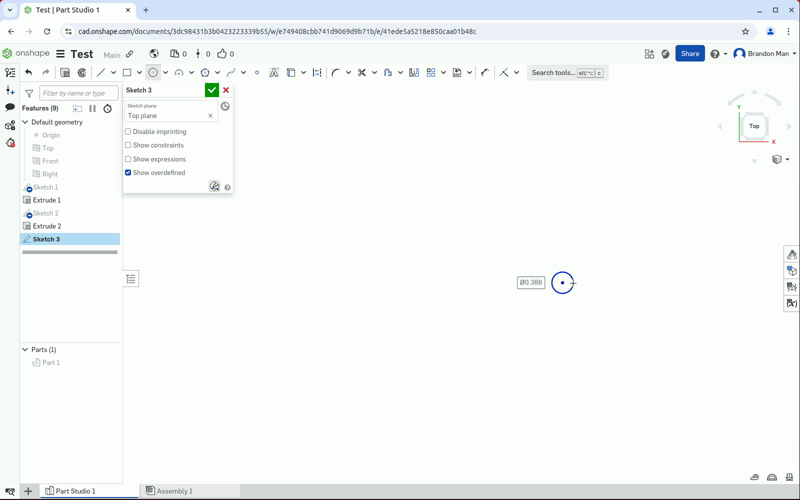
scroll(-6)
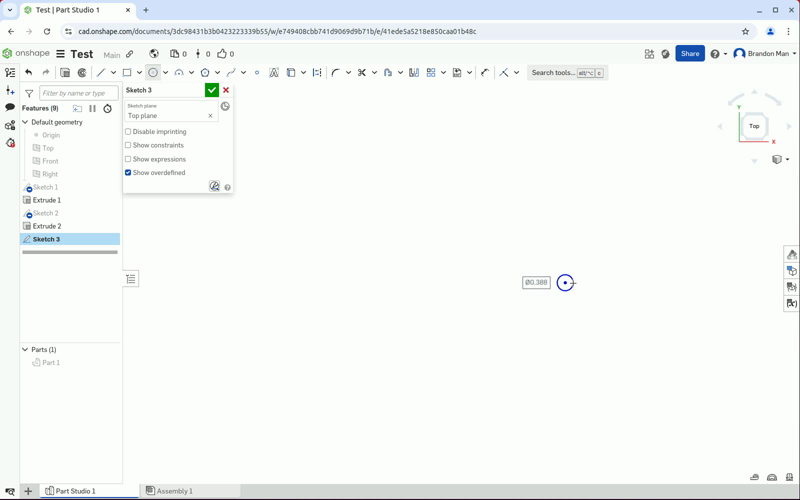
scroll(-6)
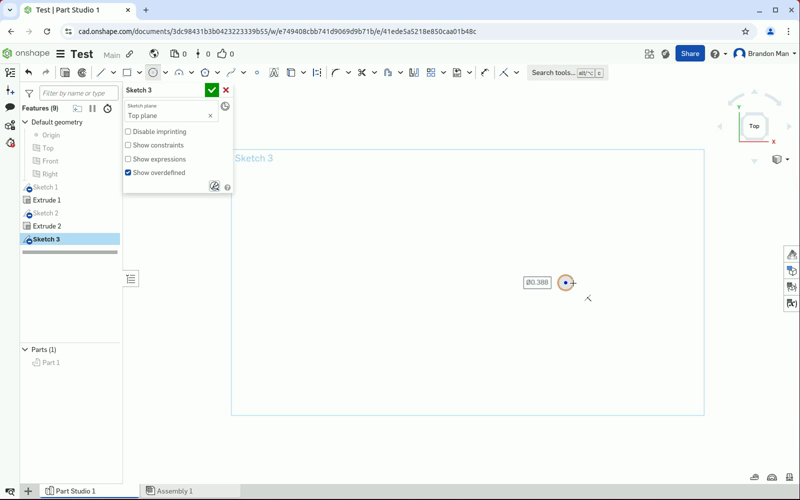
scroll(-6)
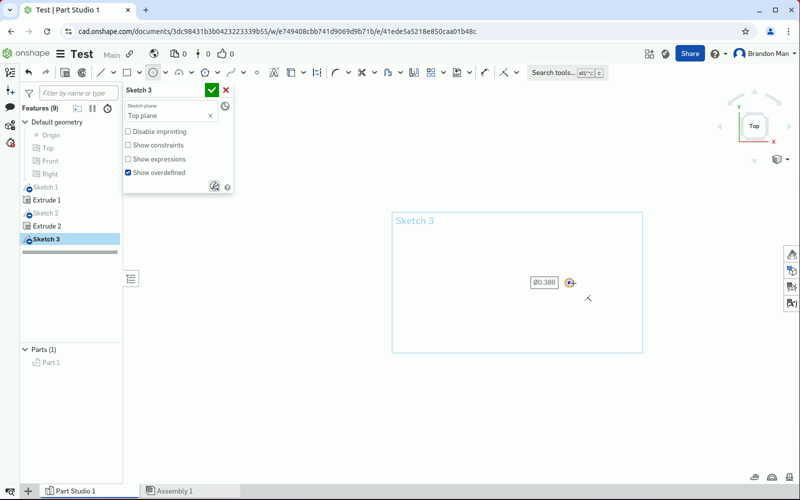
scroll(-6)
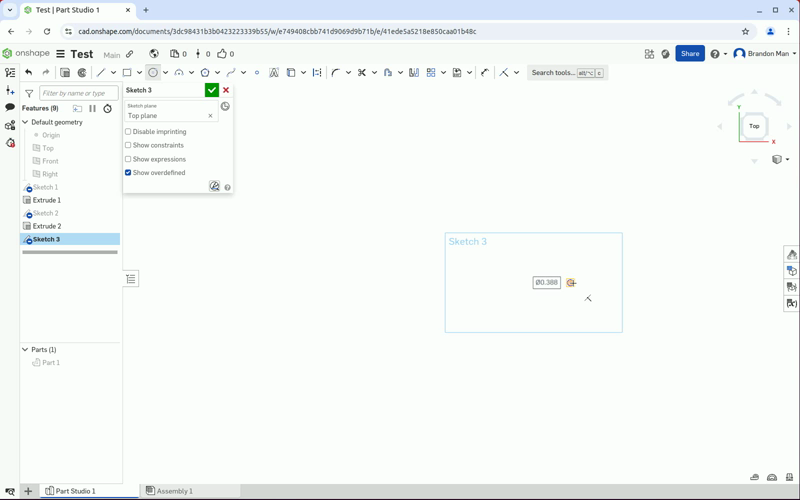
scroll(-6)
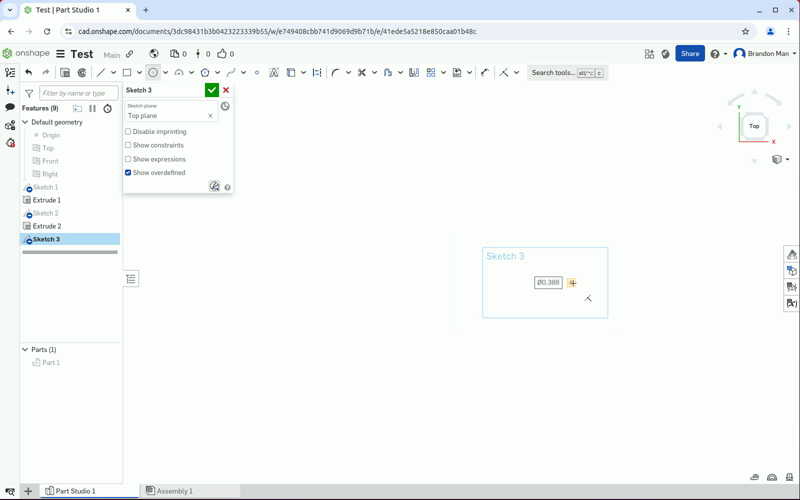
scroll(-6)
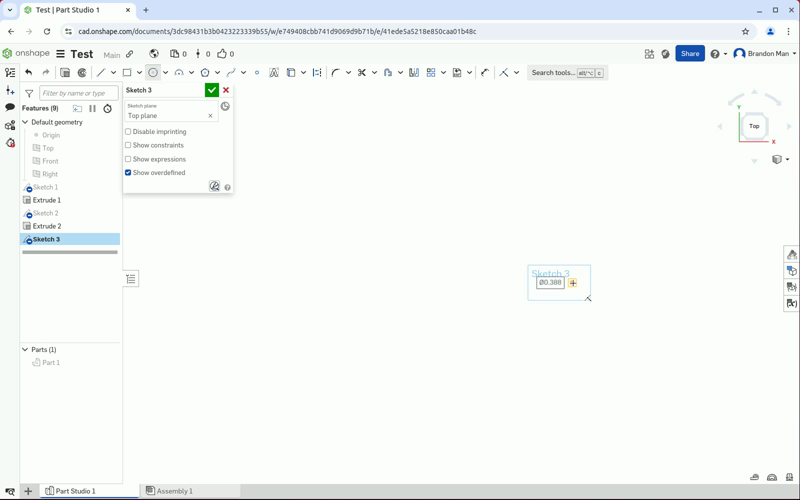
key(esc)
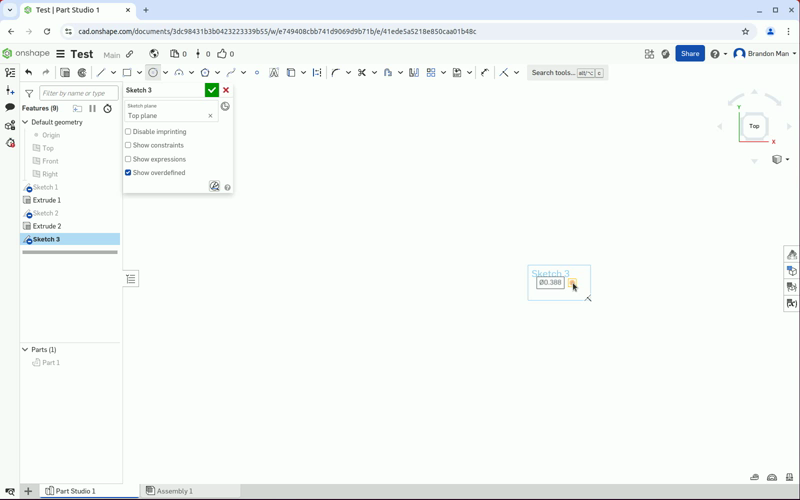
mouse_move(572, 281)
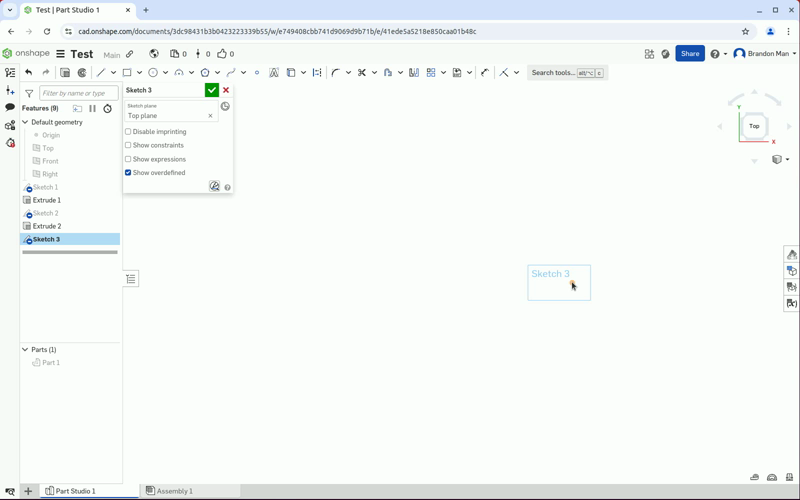
scroll(6)
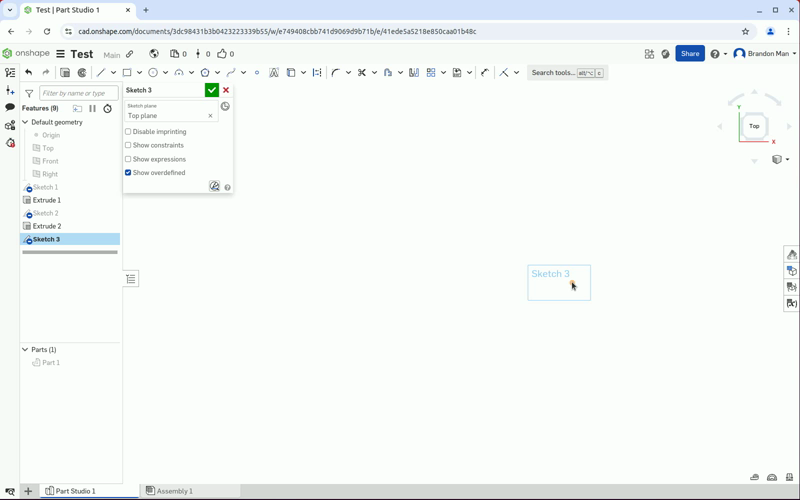
scroll(6)
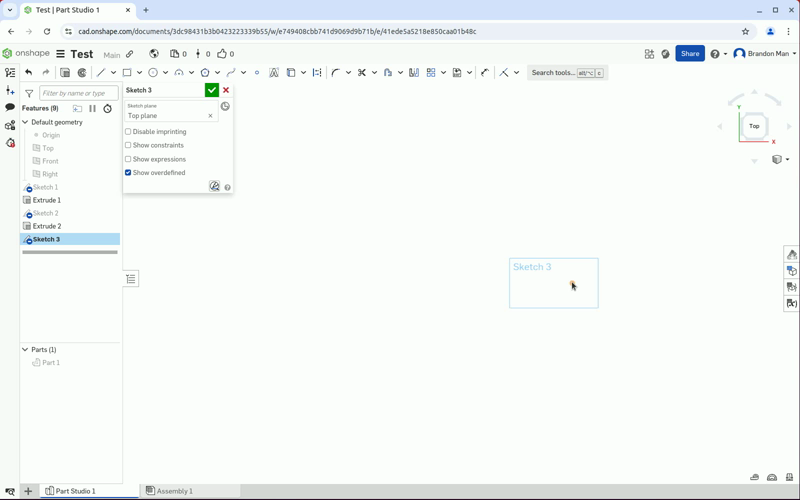
scroll(6)
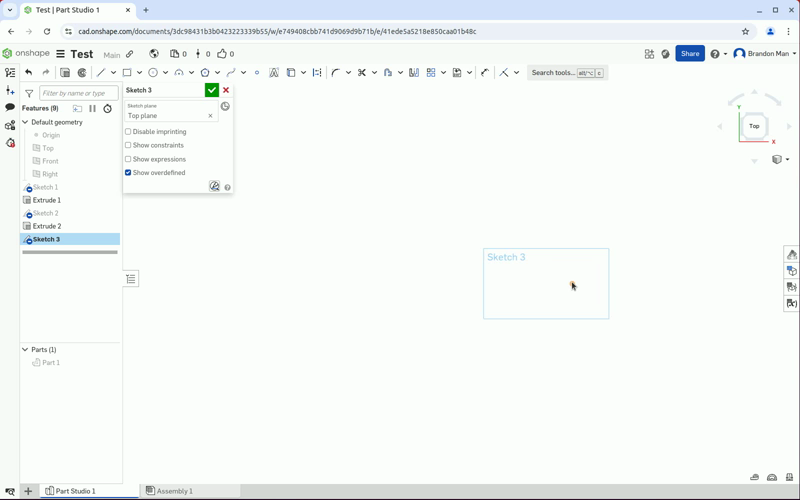
scroll(6)
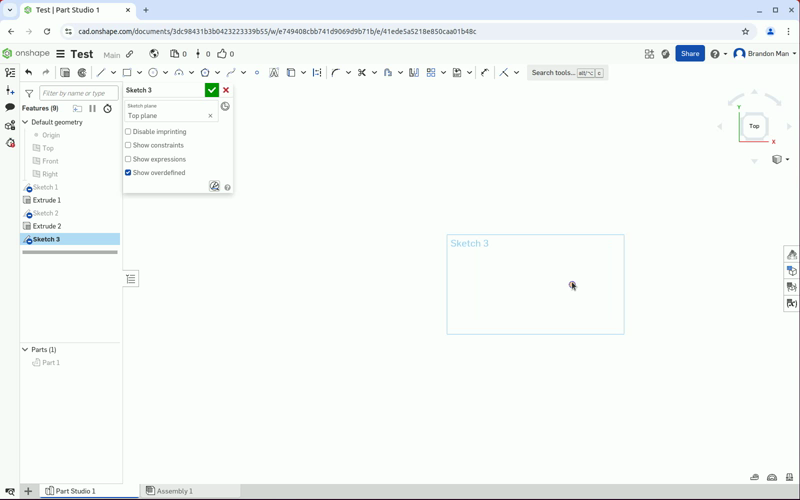
scroll(6)
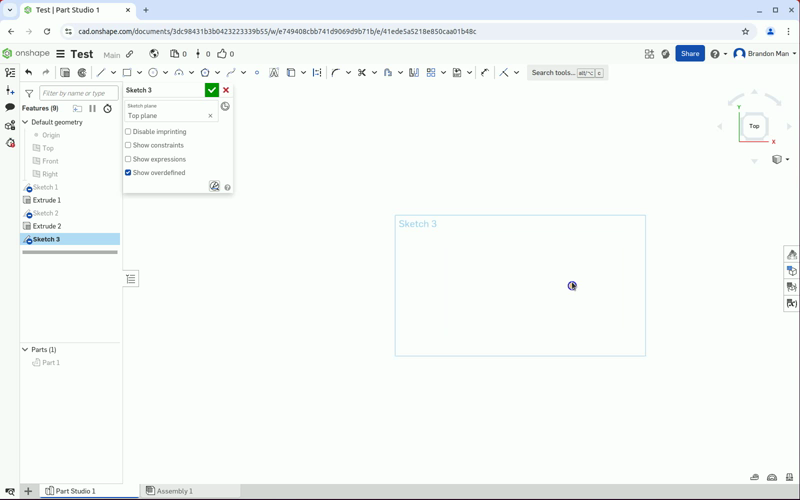
scroll(6)
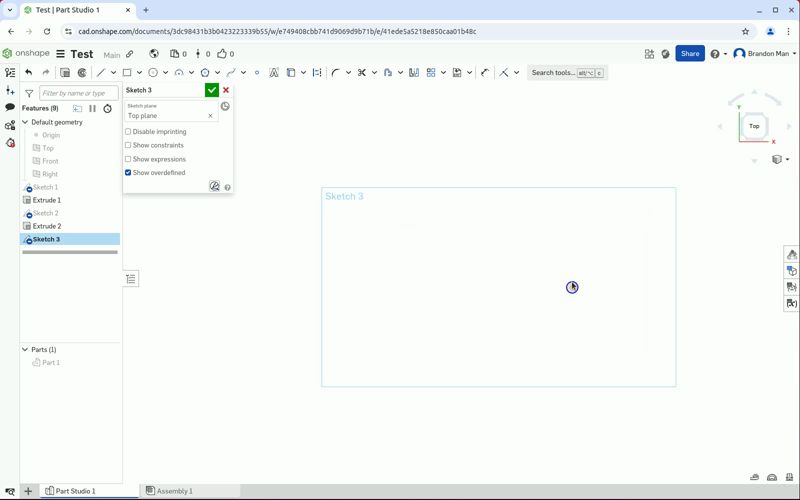
scroll(6)
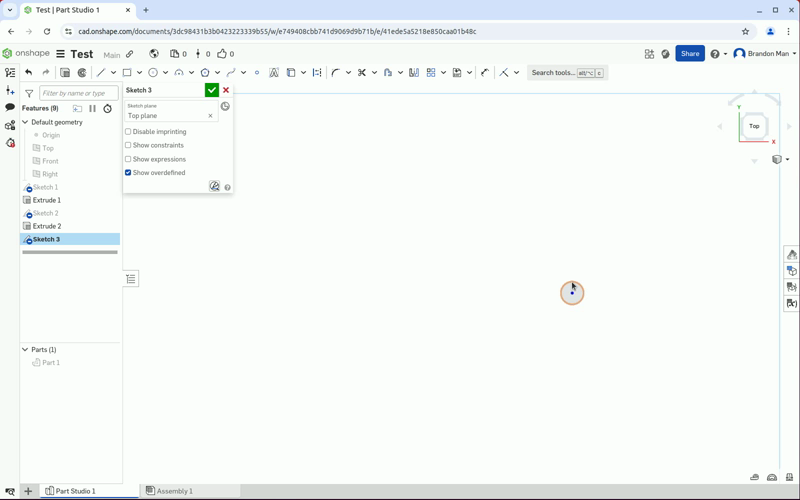
click(572, 281)
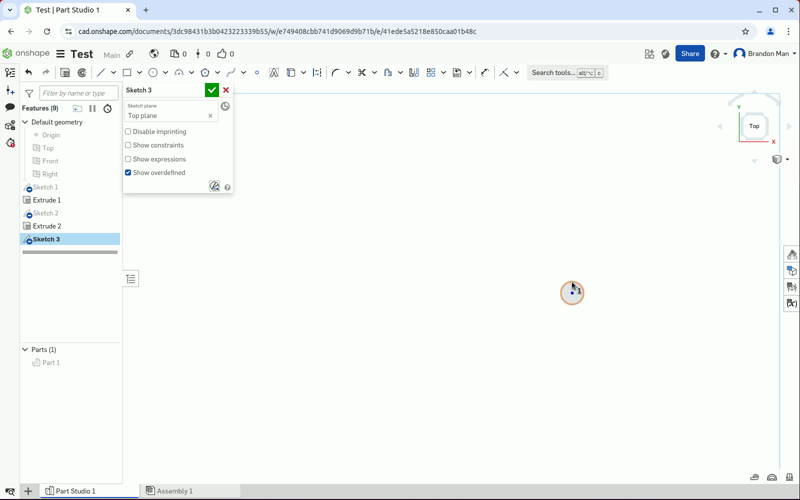
scroll(-6)
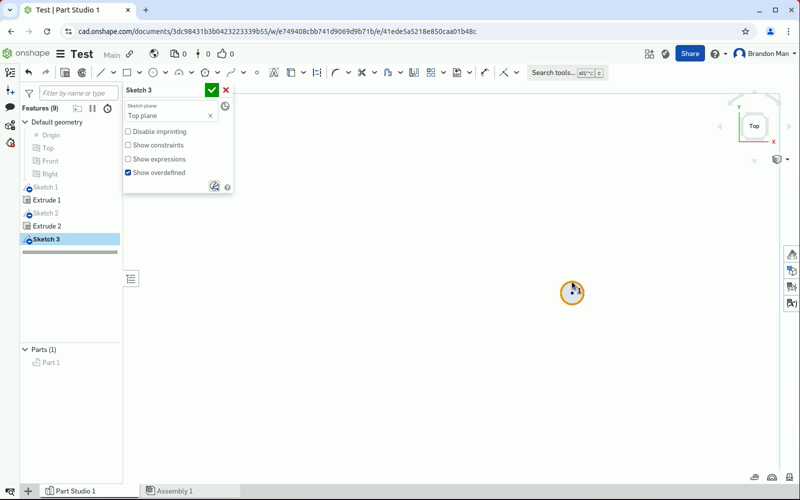
scroll(-6)
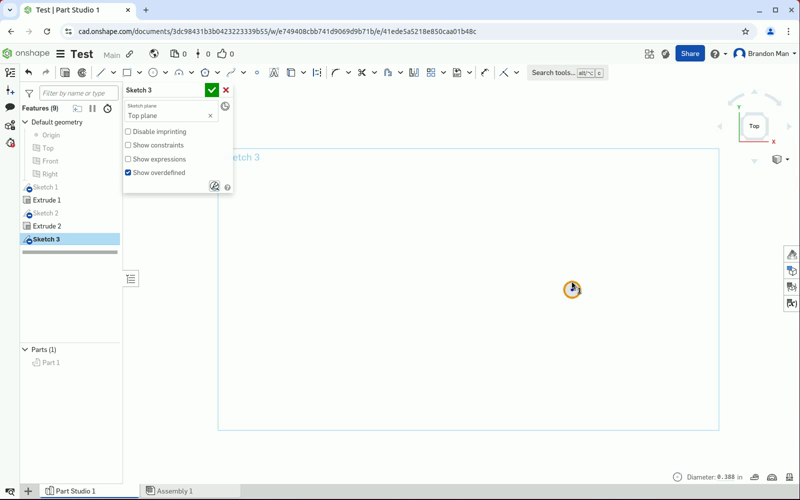
scroll(-6)
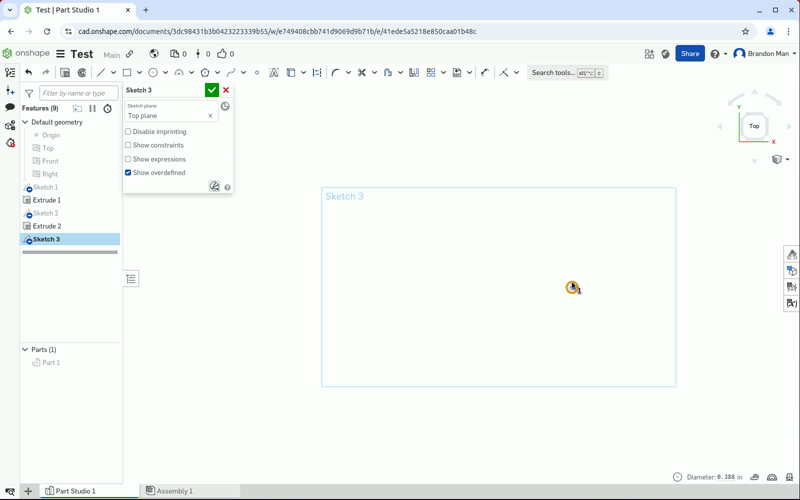
scroll(-6)
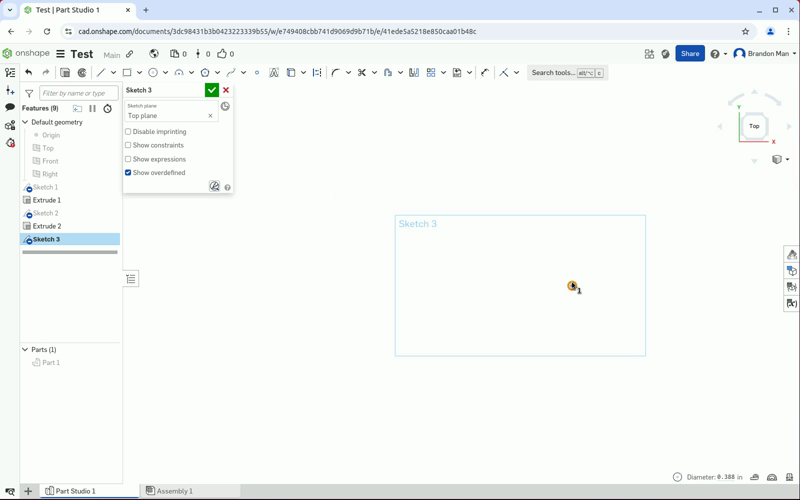
scroll(-6)
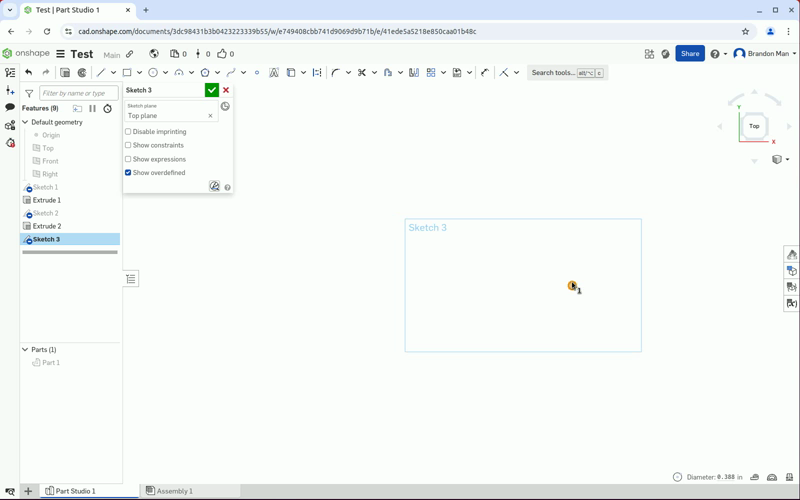
scroll(-6)
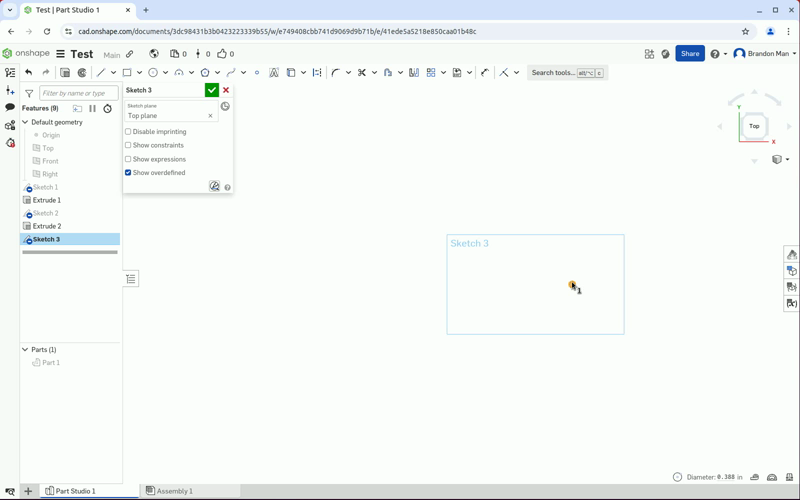
scroll(-6)
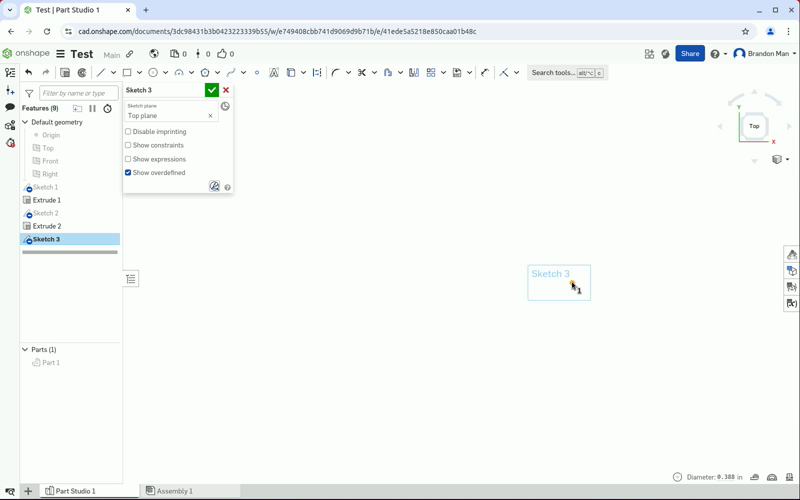
mouse_move(73, 352)
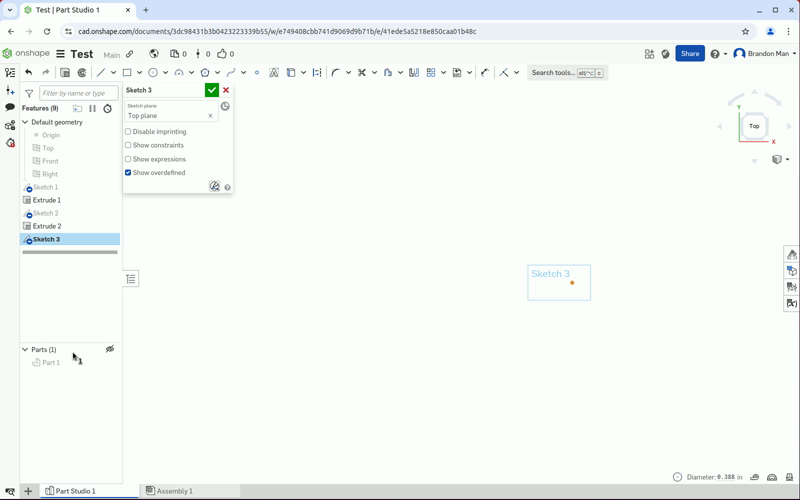
key(shift+y)
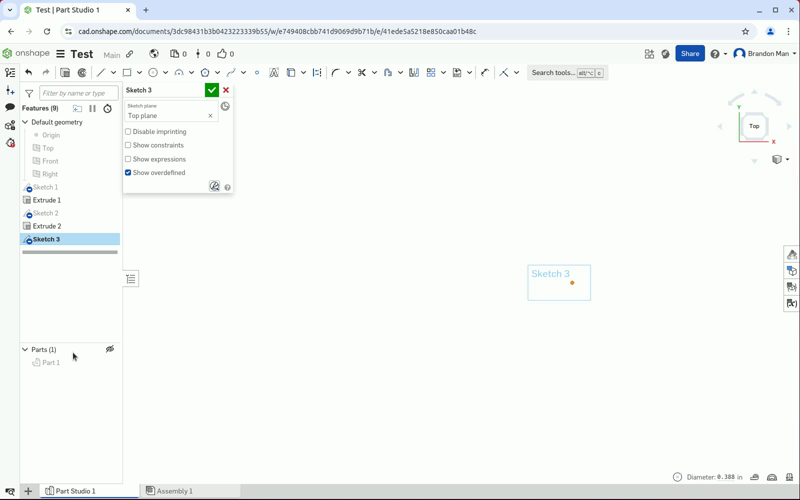
key(shift+e)
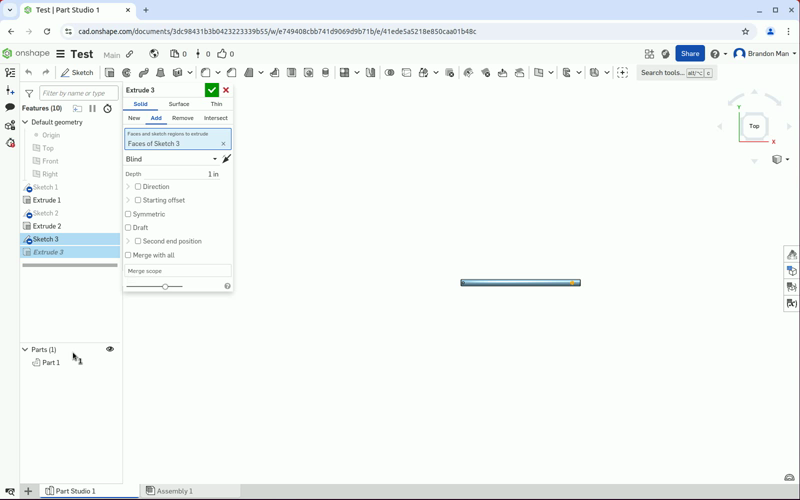
mouse_move(143, 106)
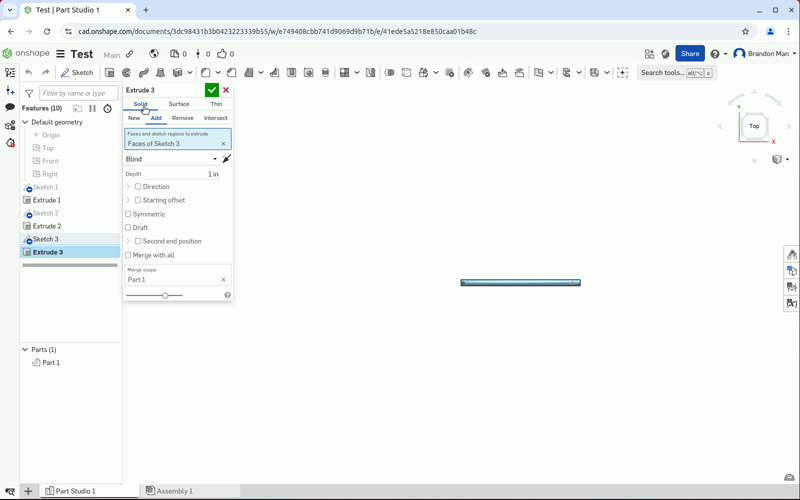
click(143, 106)
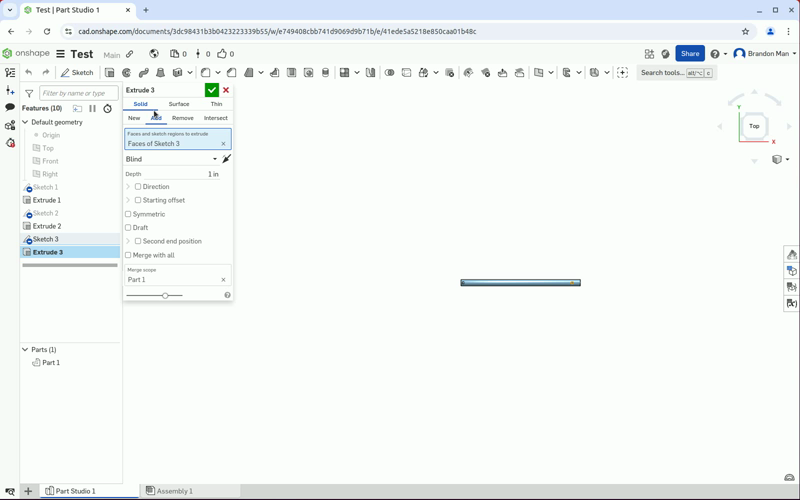
mouse_move(186, 120)
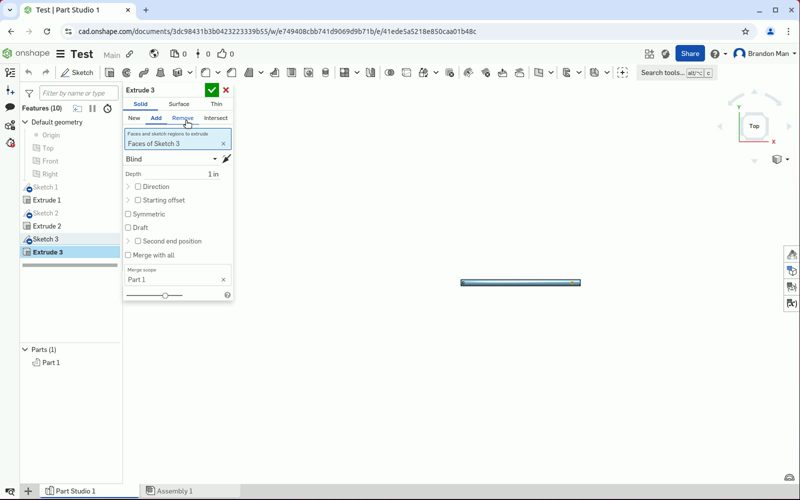
click(186, 120)
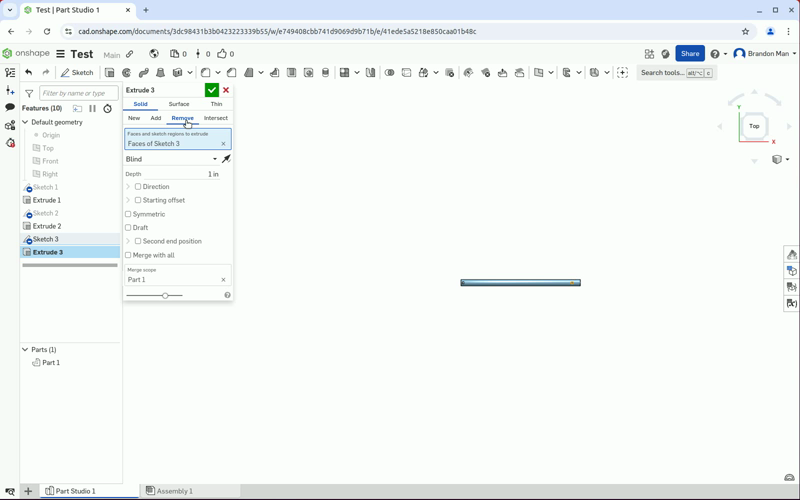
key(tab, 4)
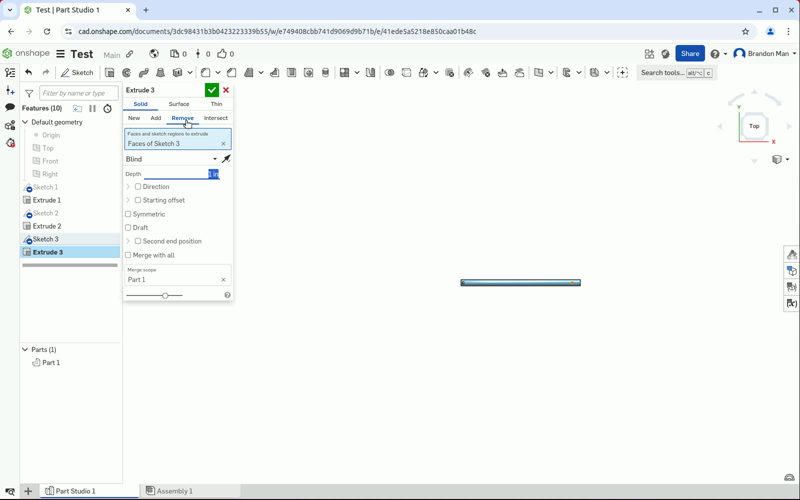
text(1.926)
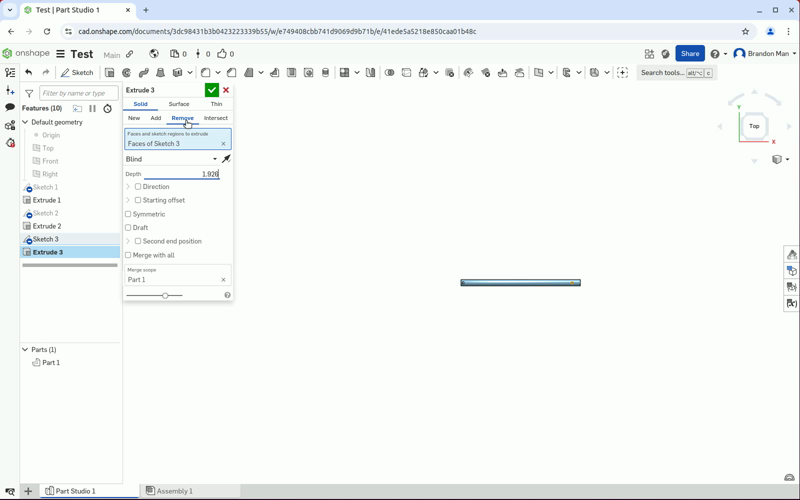
key(tab, 3)
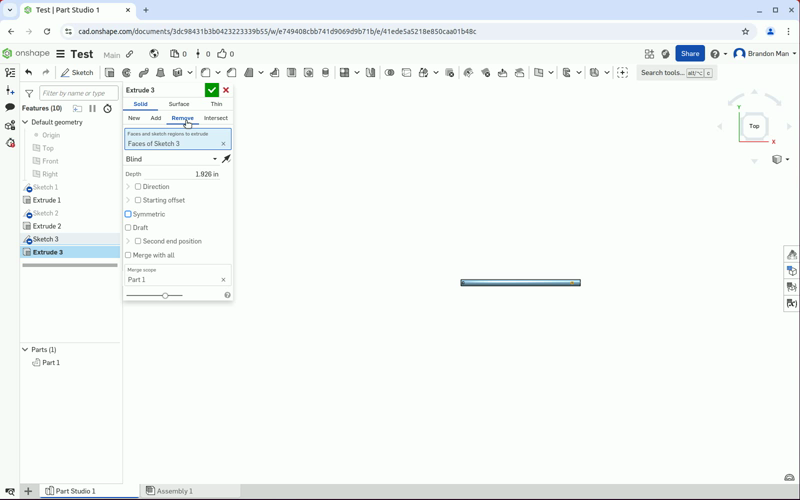
key(space)
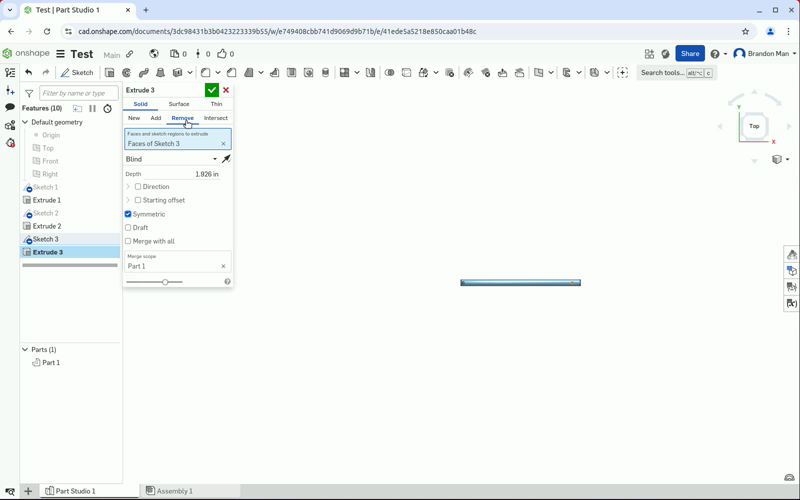
key(tab, 2)
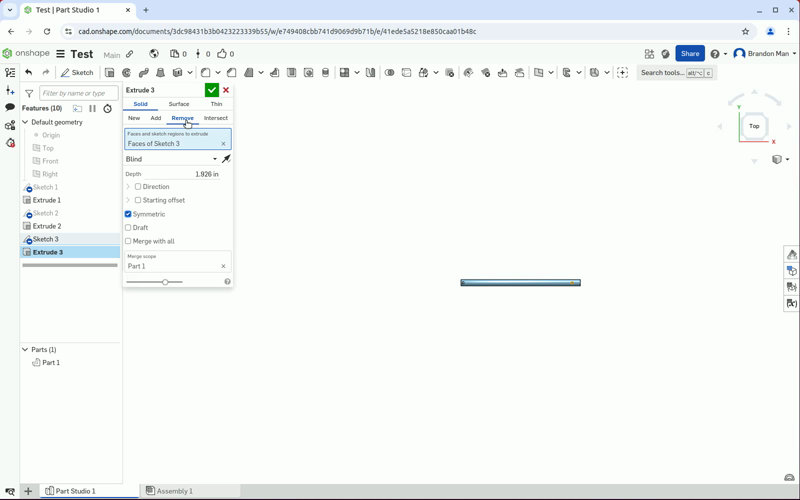
key(space)
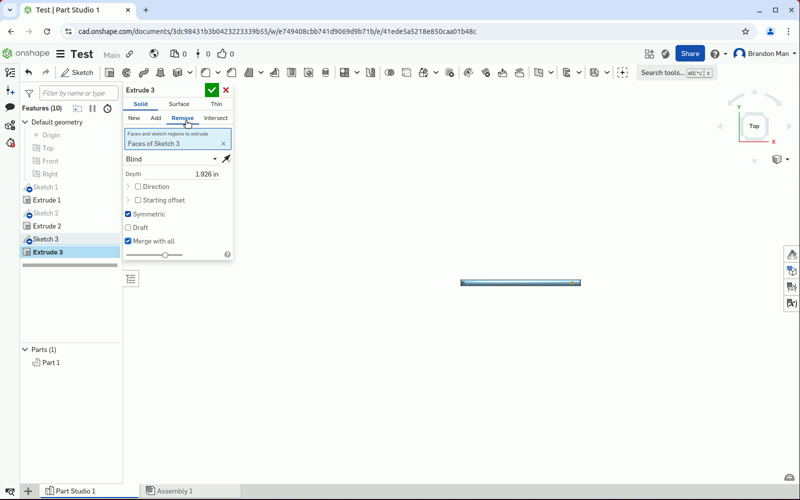
key(enter)
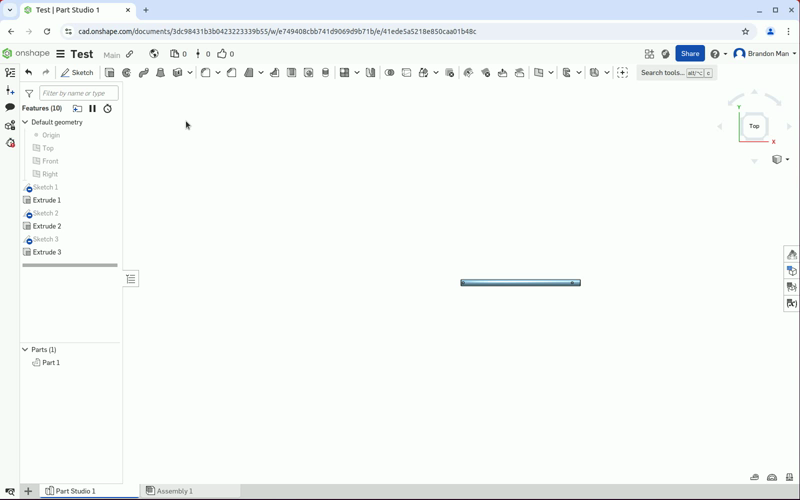
key(shift+h)
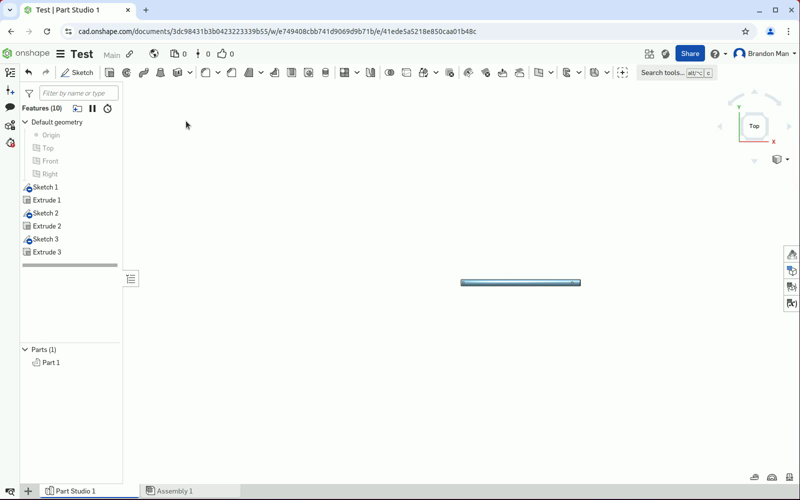
key(shift+h)
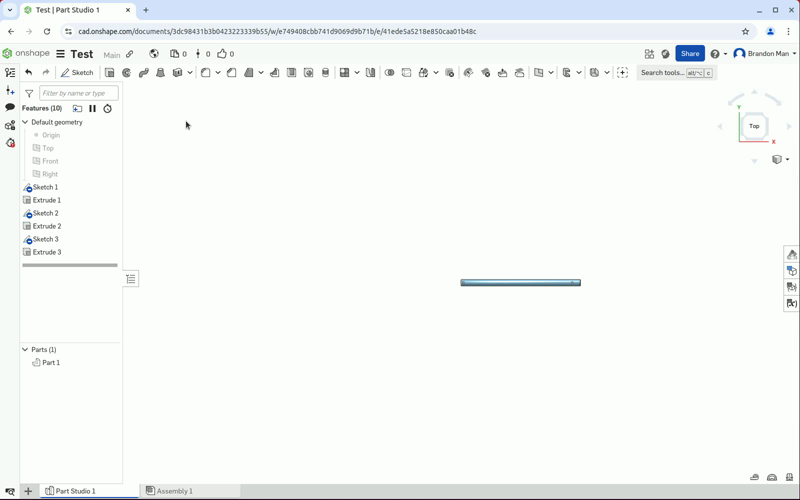
key(shift+7)
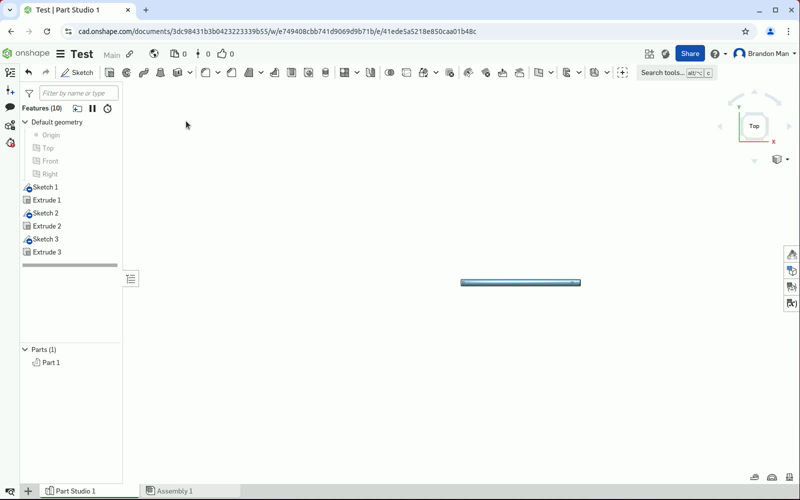
key(up, 3)
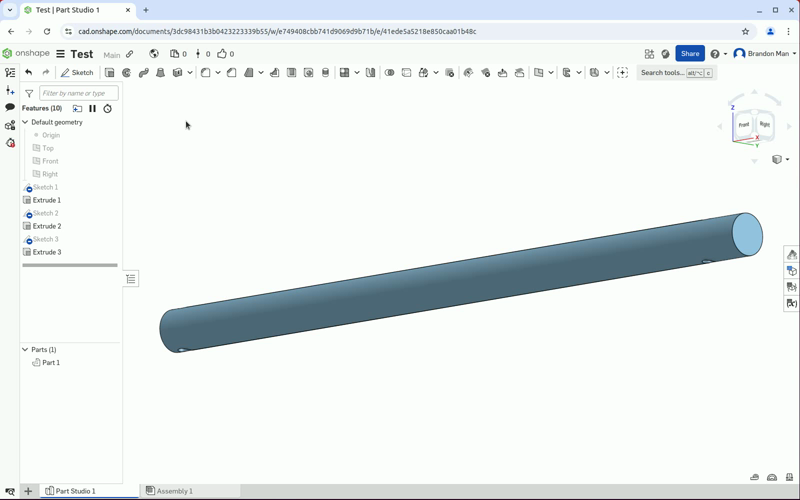
key(left, 3)
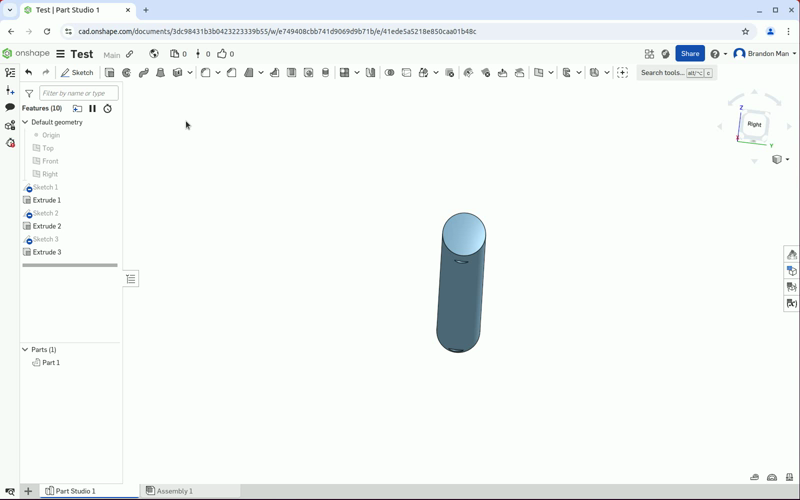
key(right, 3)
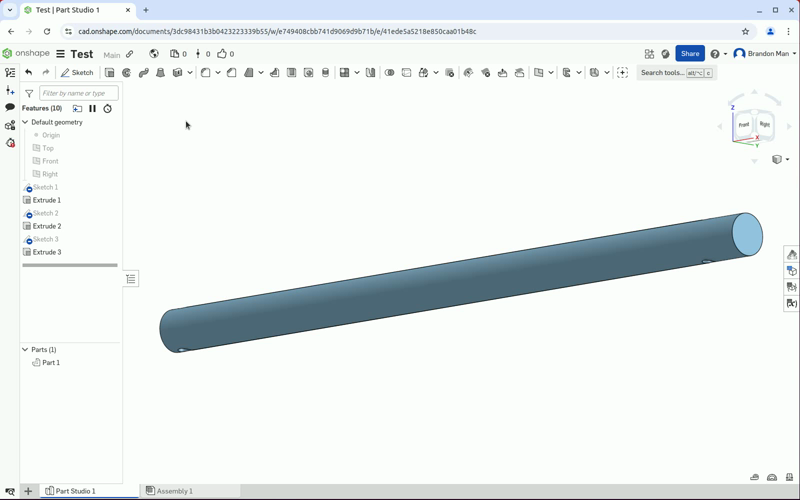
key(down, 3)
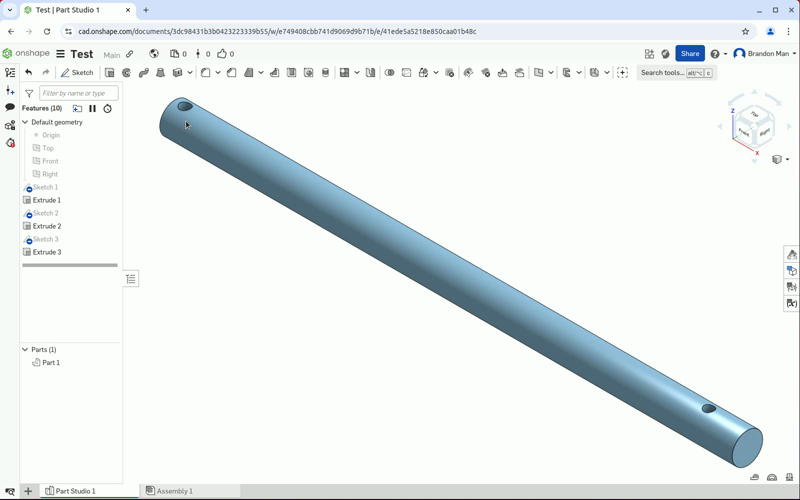
mouse_move(73, 189)
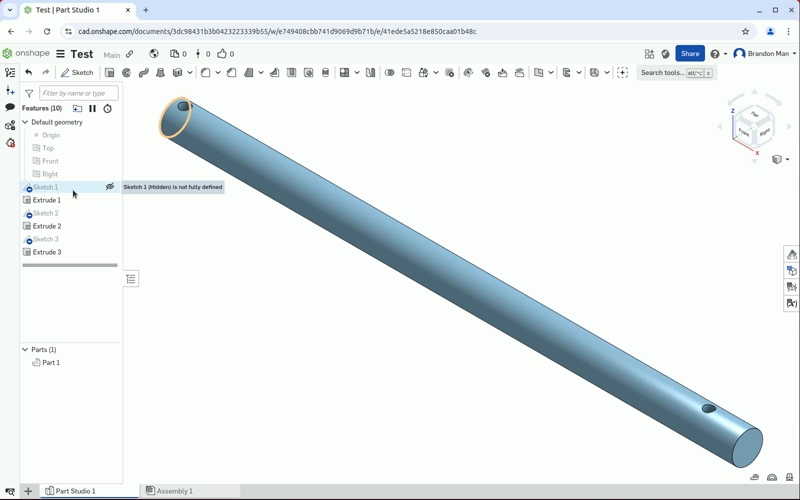
click(73, 189)